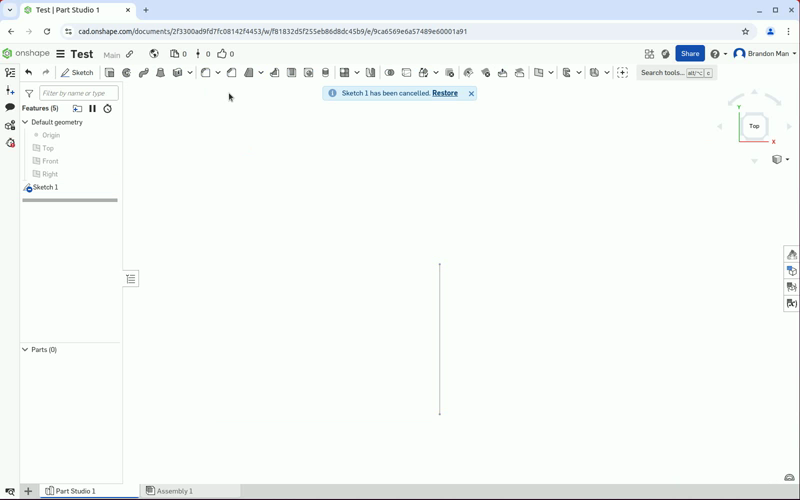
key(shift+h)
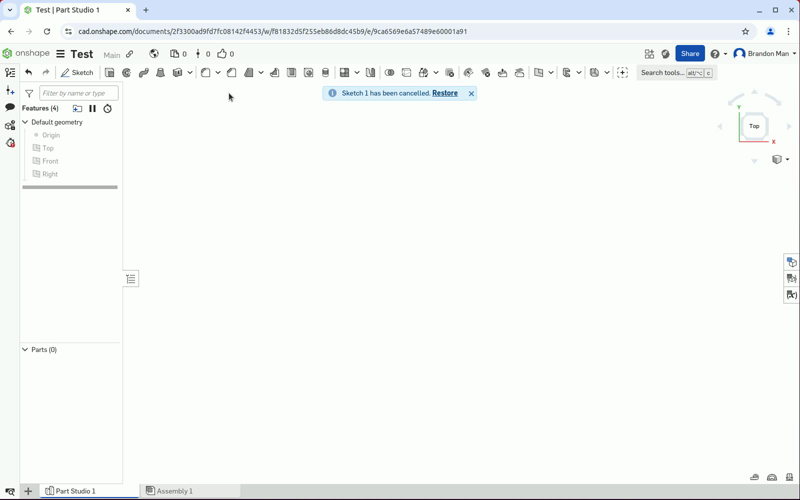
mouse_move(73, 352)
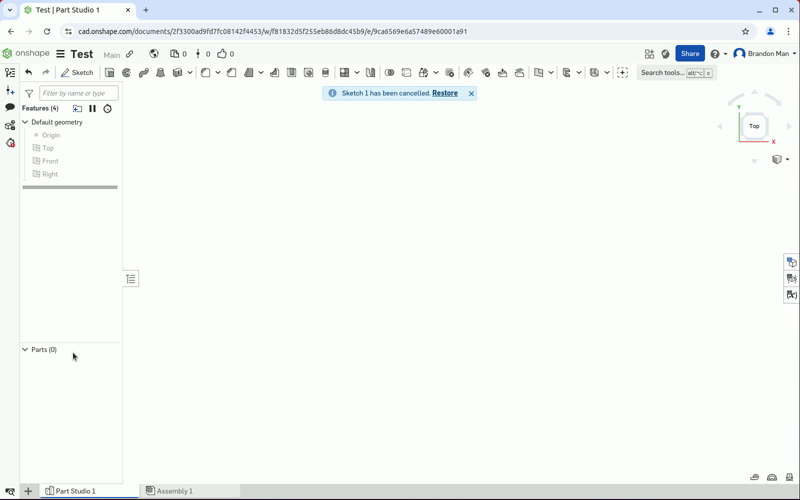
key(y)
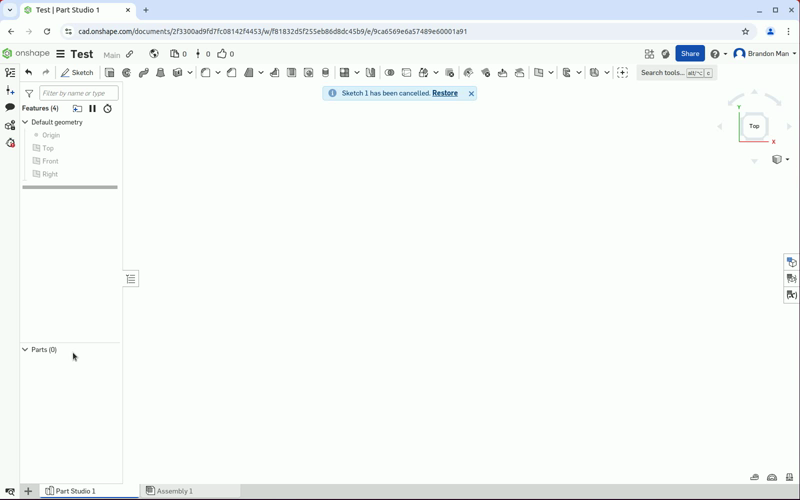
key(shift+p)
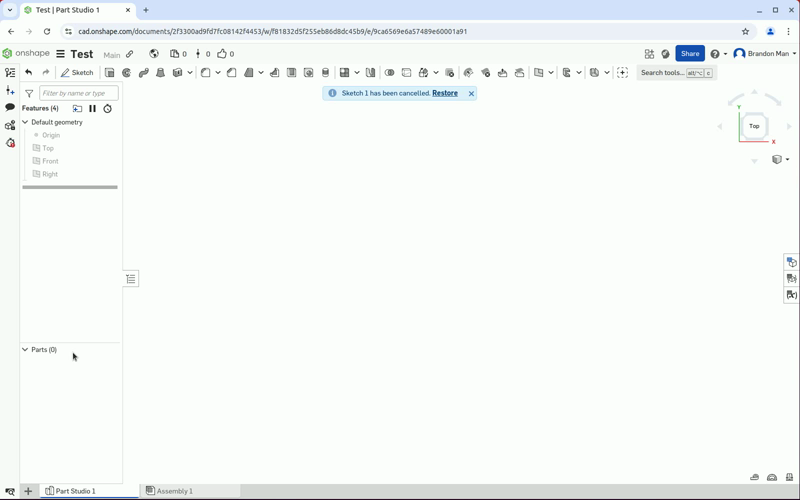
key(space)
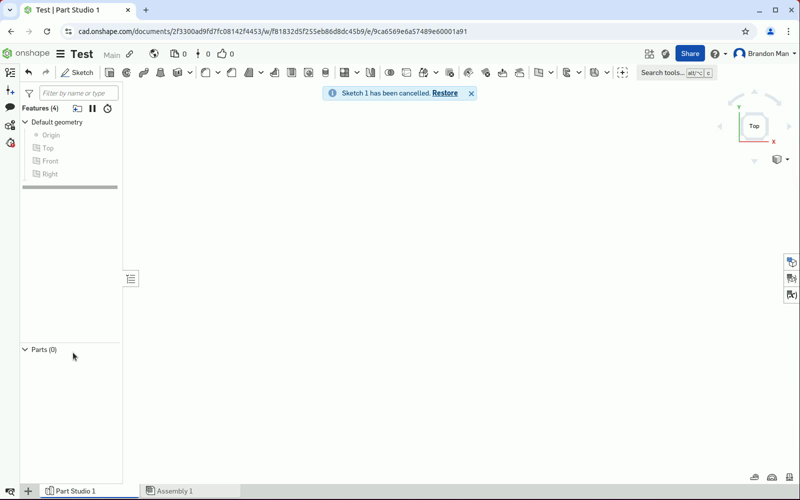
key_down(shift)
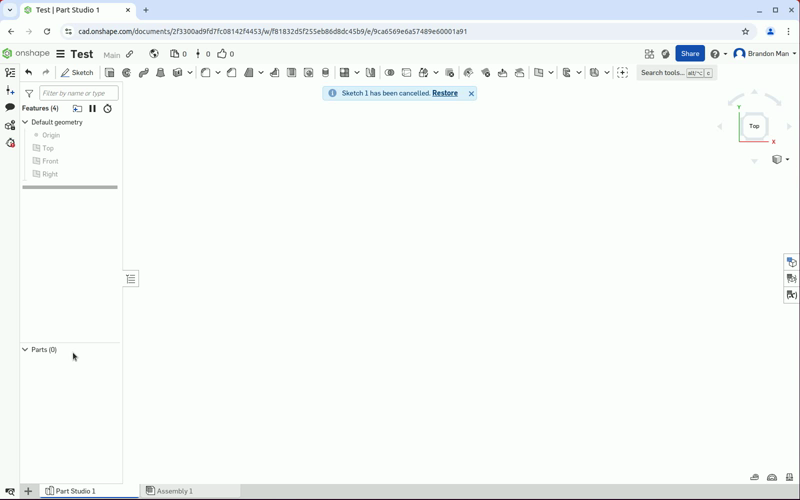
key(up)
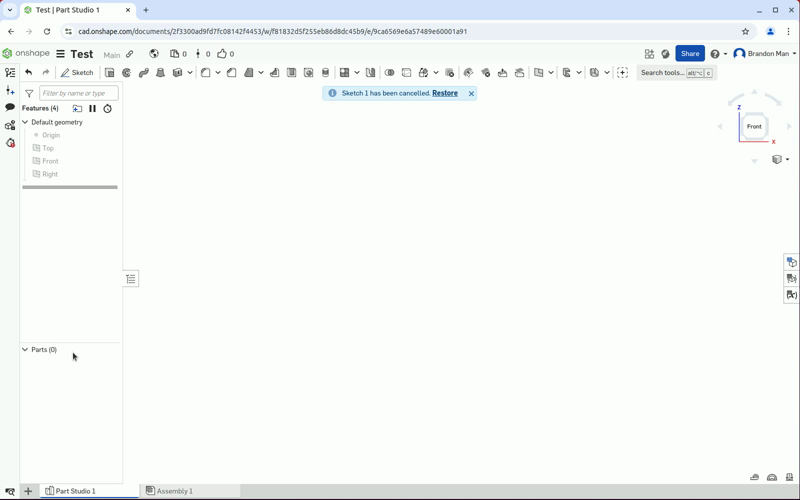
key_up(shift)
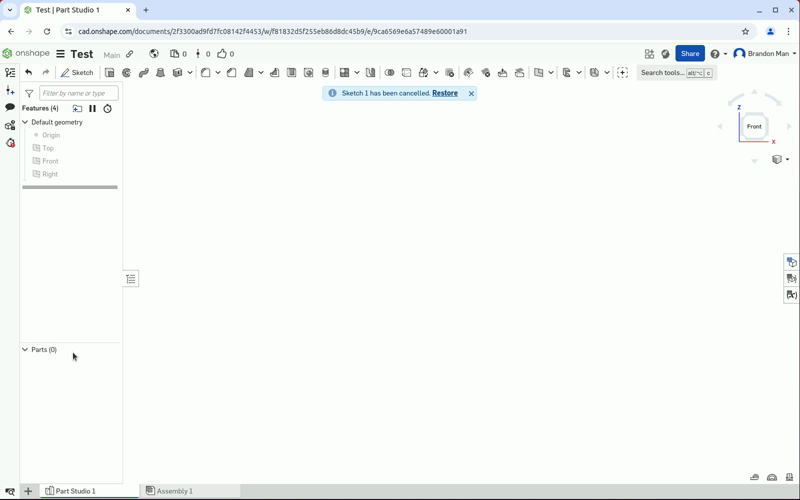
mouse_move(73, 352)
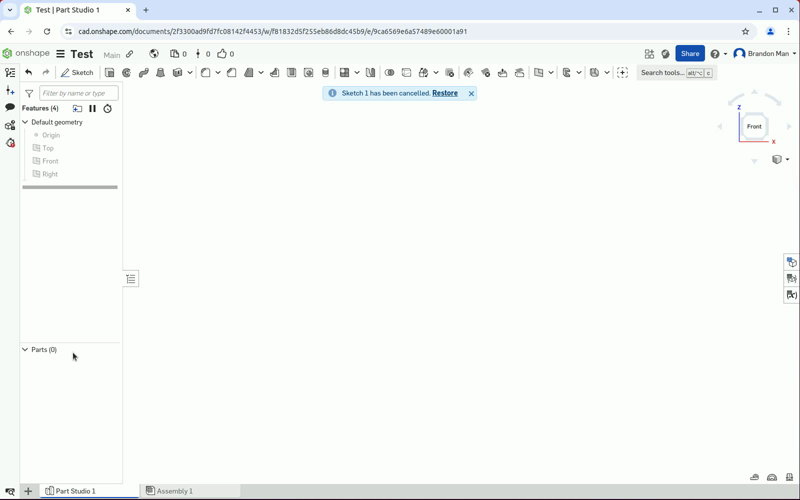
key(shift+y)
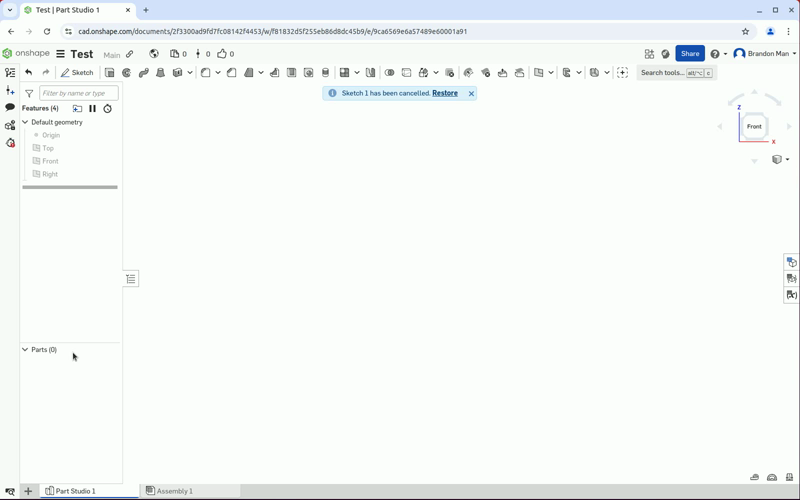
key(shift+s)
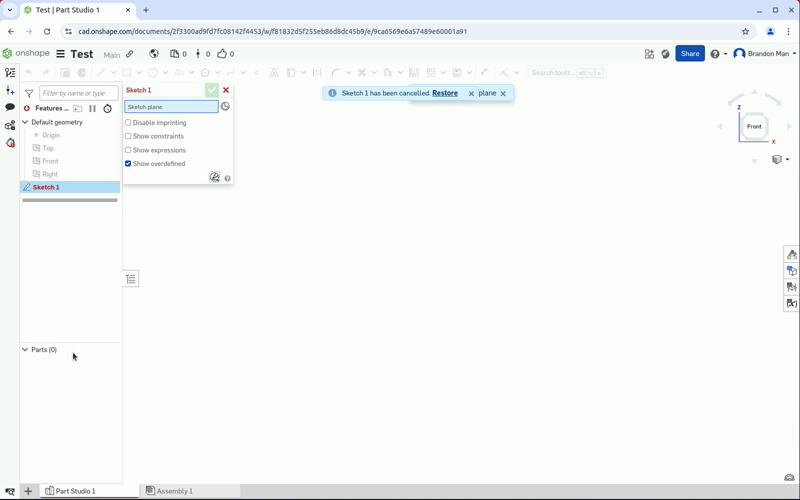
mouse_move(73, 163)
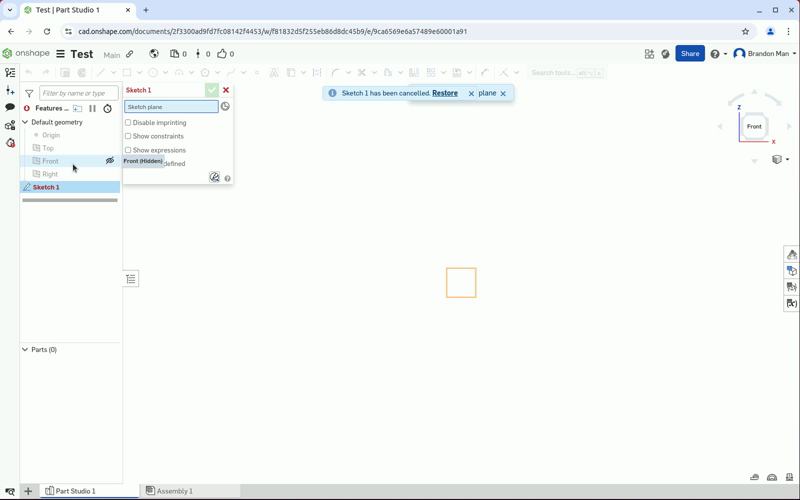
click(73, 163)
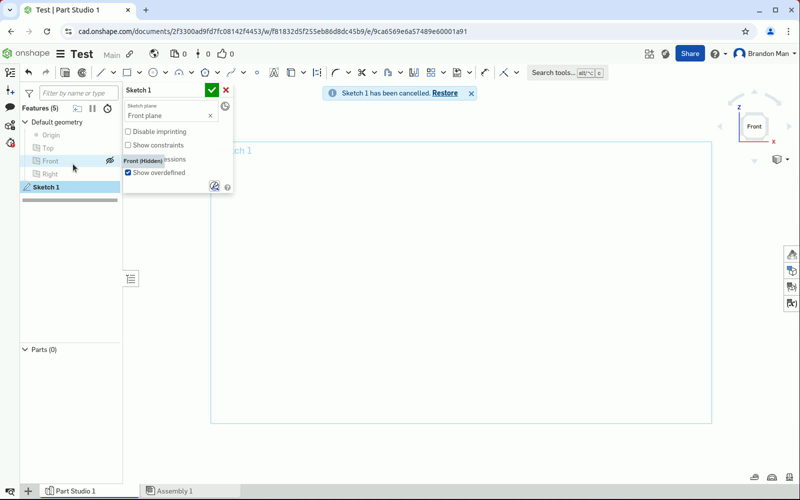
mouse_move(73, 352)
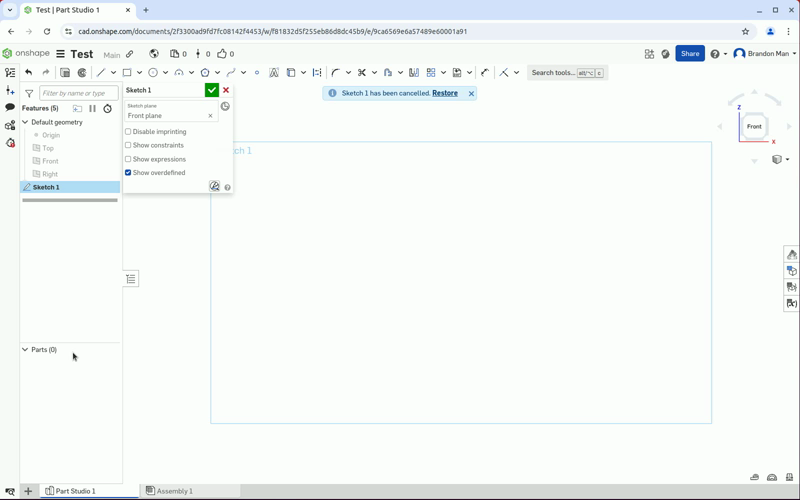
key(y)
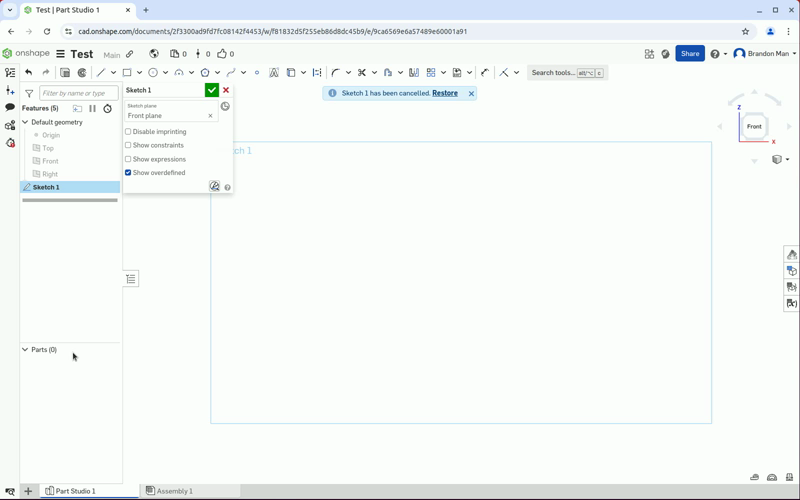
key(c)
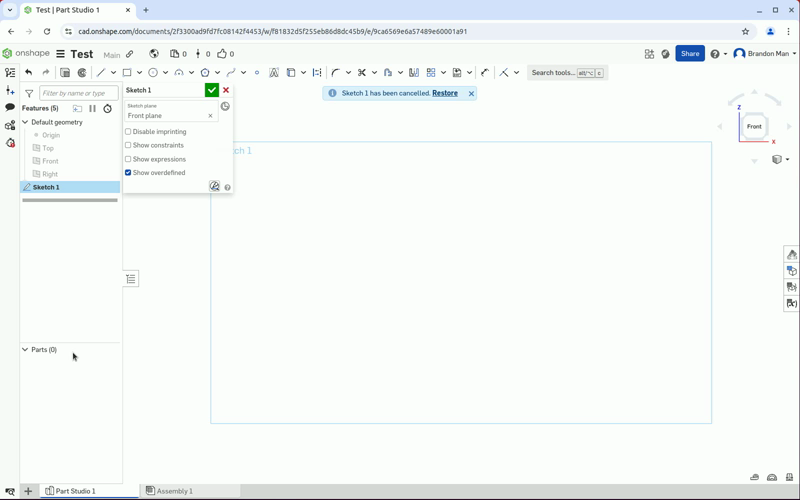
key_down(shift)
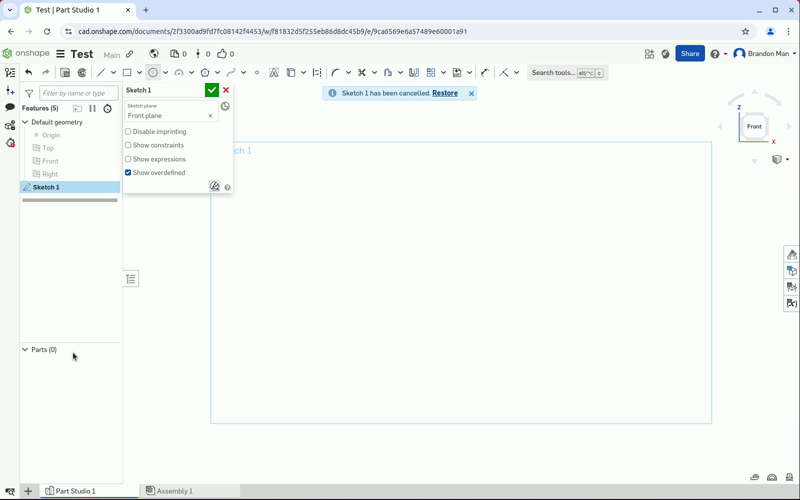
mouse_move(414, 282)
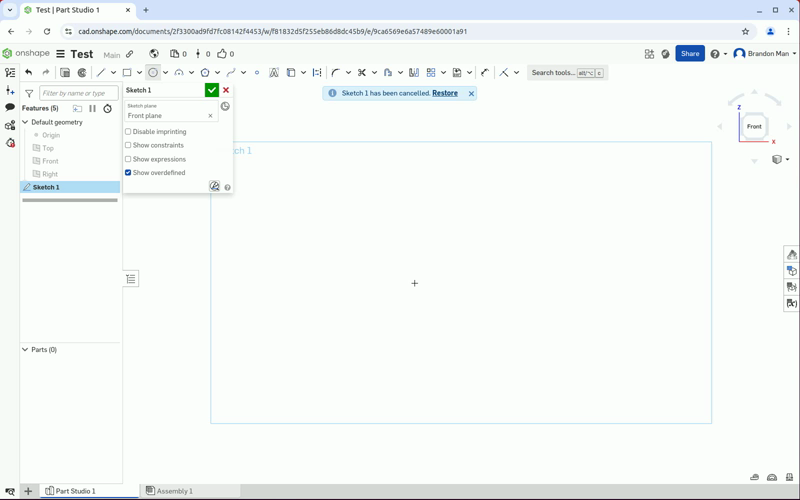
click(414, 282)
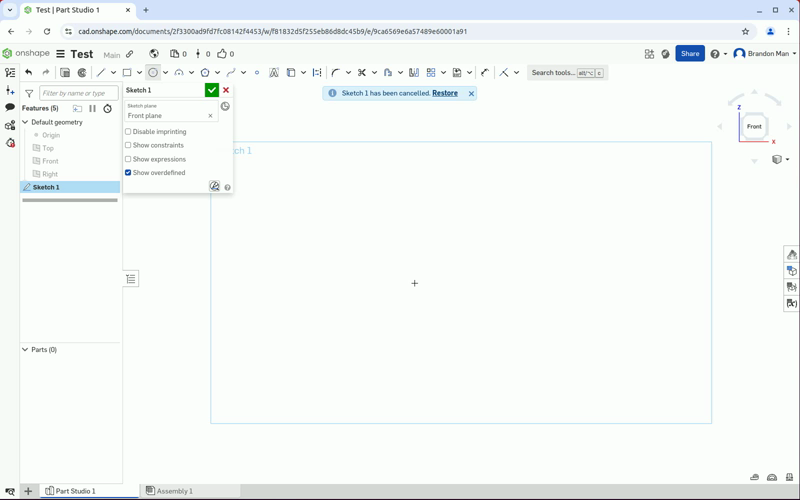
key_up(shift)
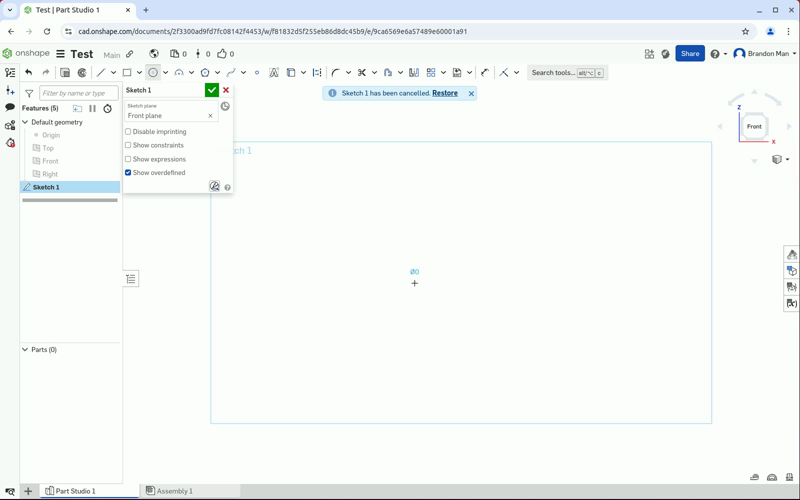
mouse_move(423, 282)
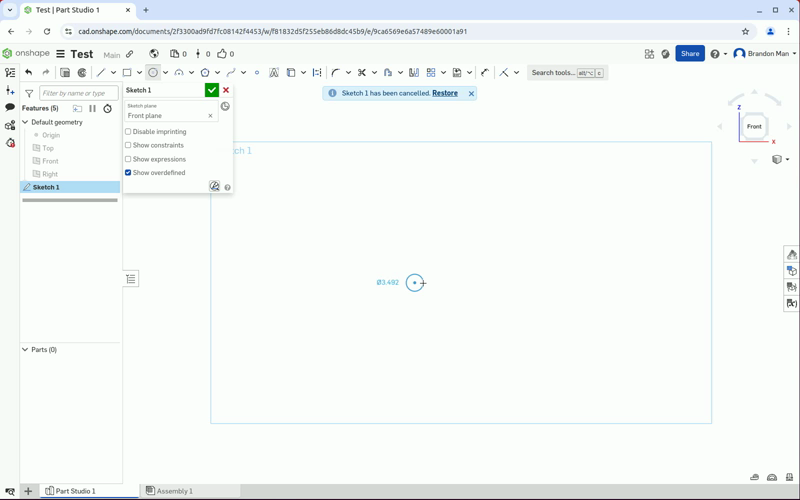
click(423, 282)
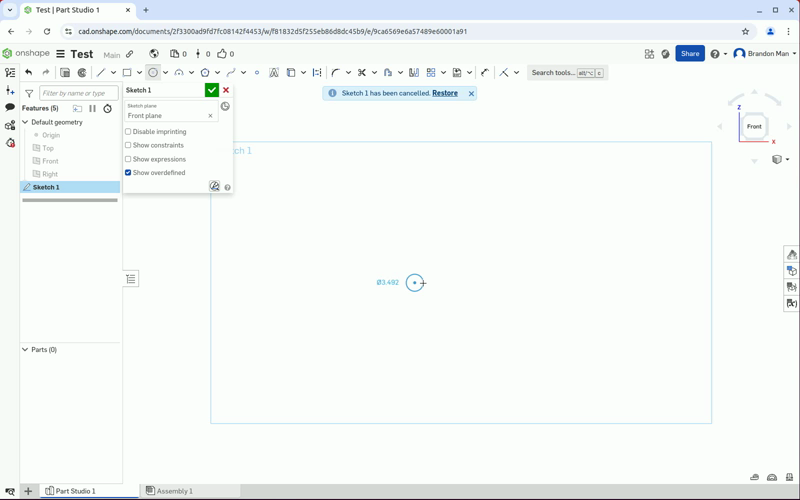
key(esc)
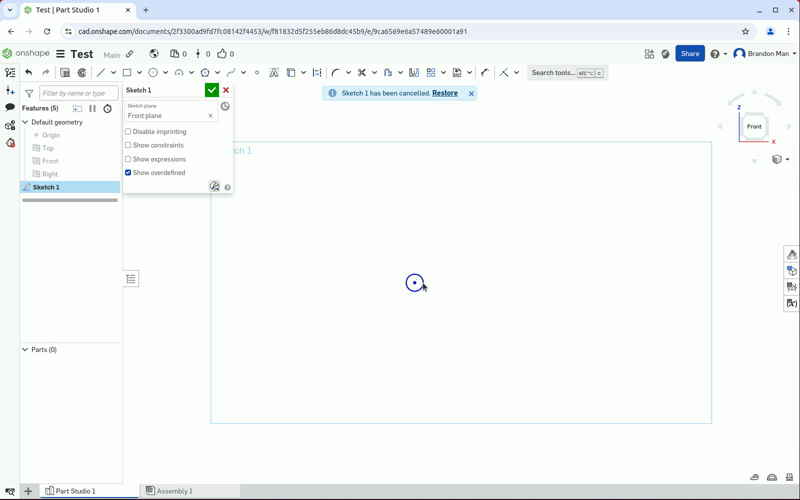
mouse_move(412, 280)
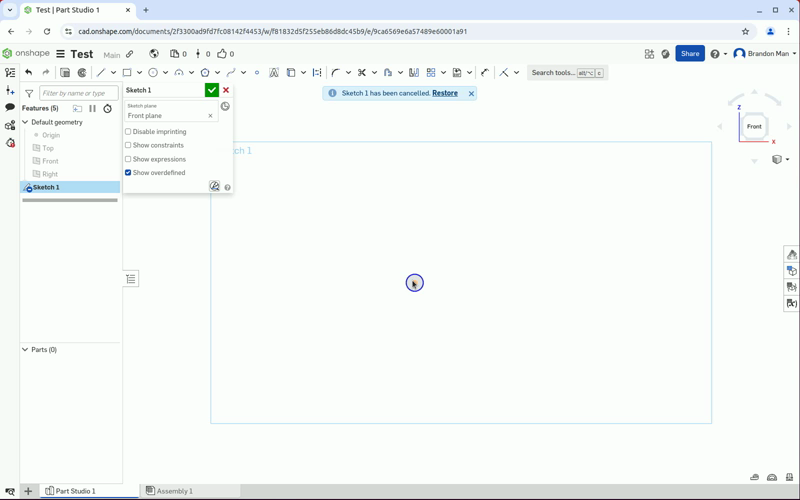
scroll(6)
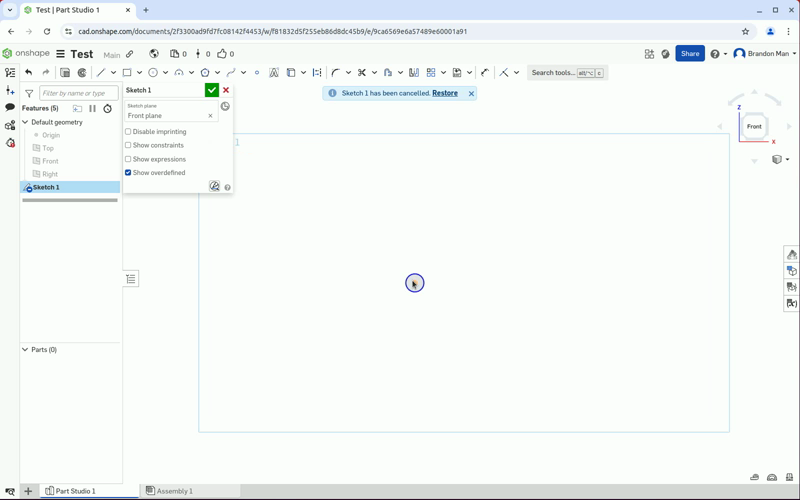
scroll(6)
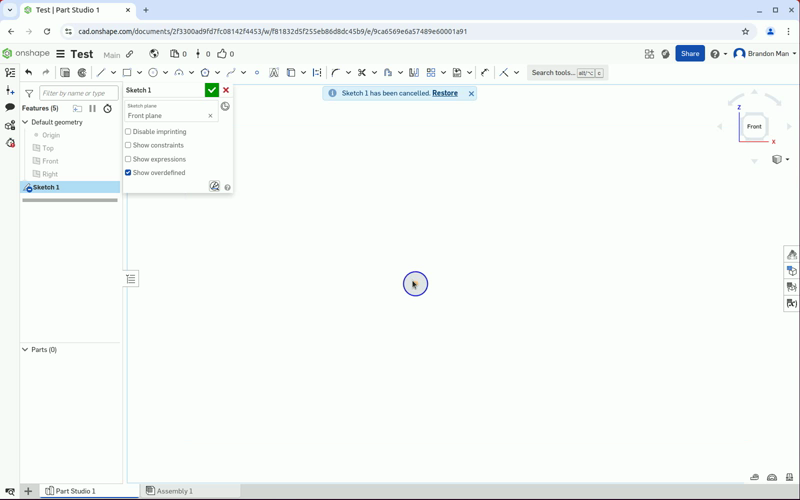
scroll(6)
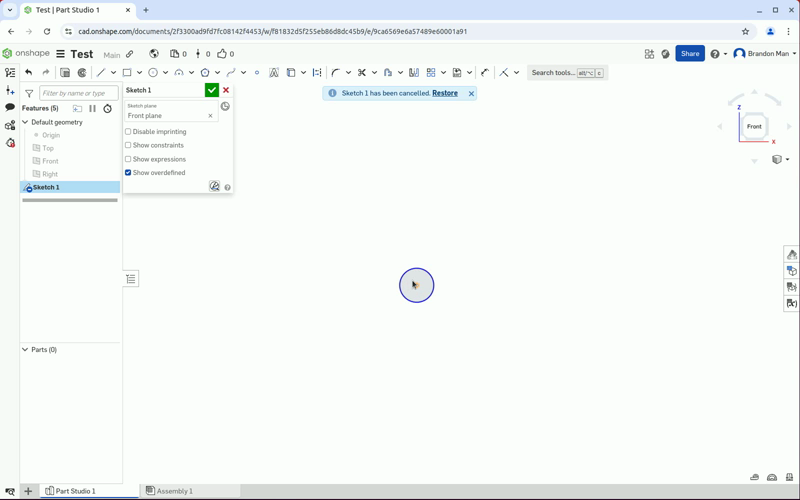
scroll(6)
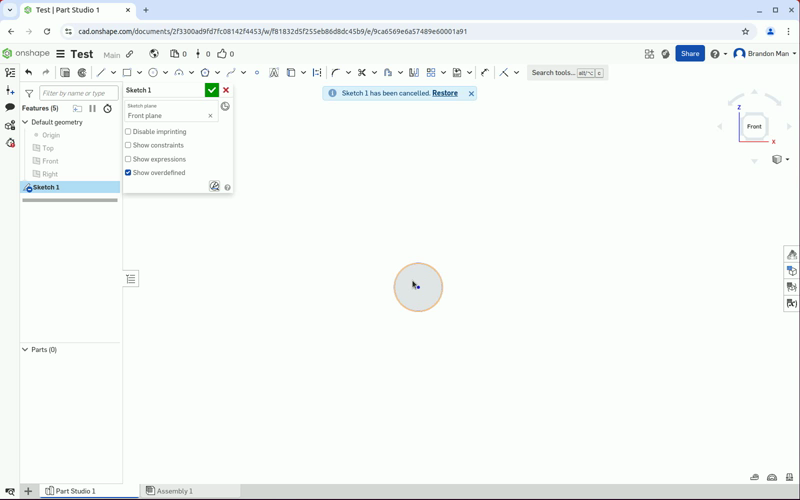
scroll(6)
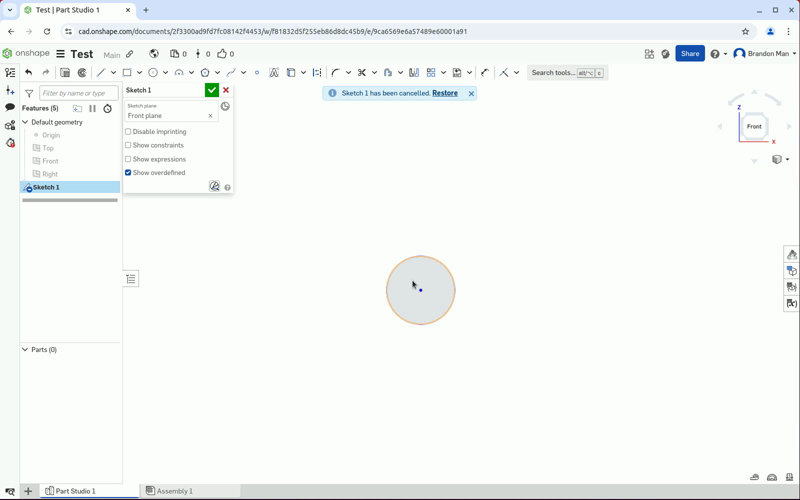
scroll(6)
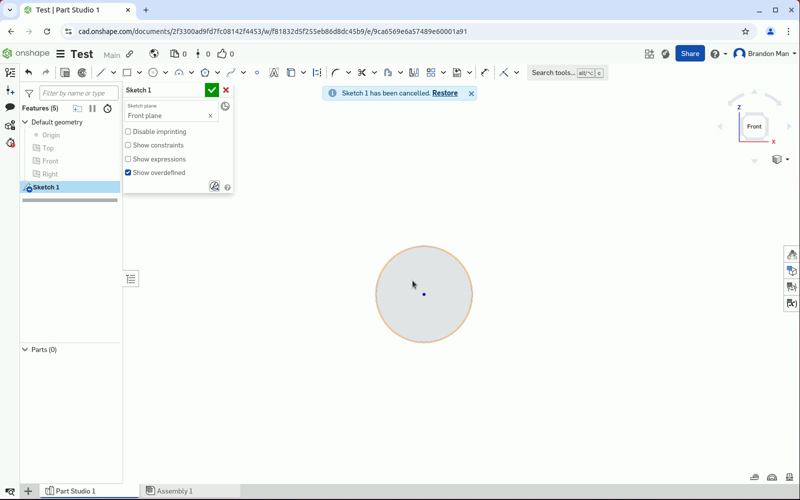
scroll(6)
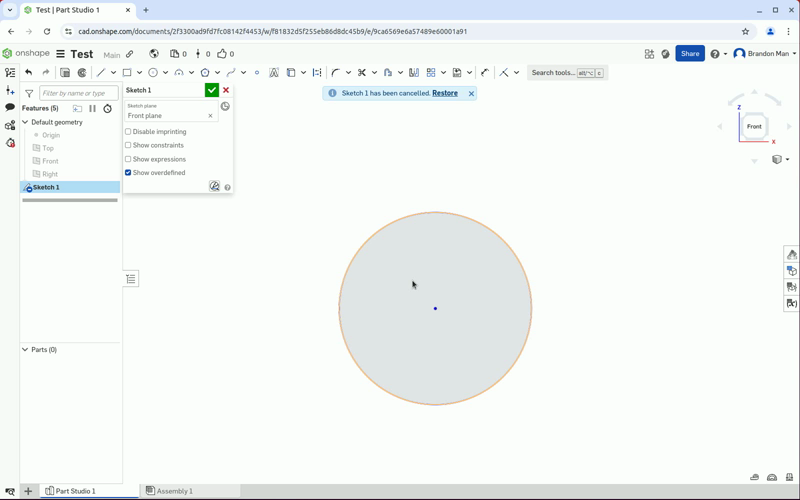
click(412, 280)
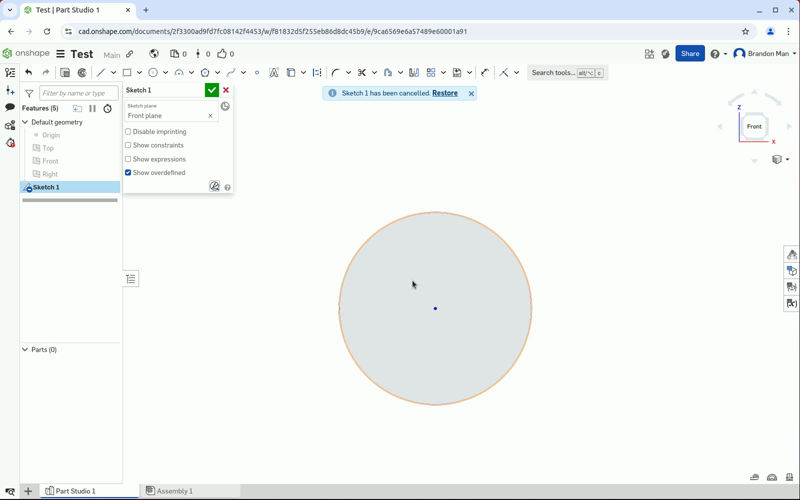
scroll(-6)
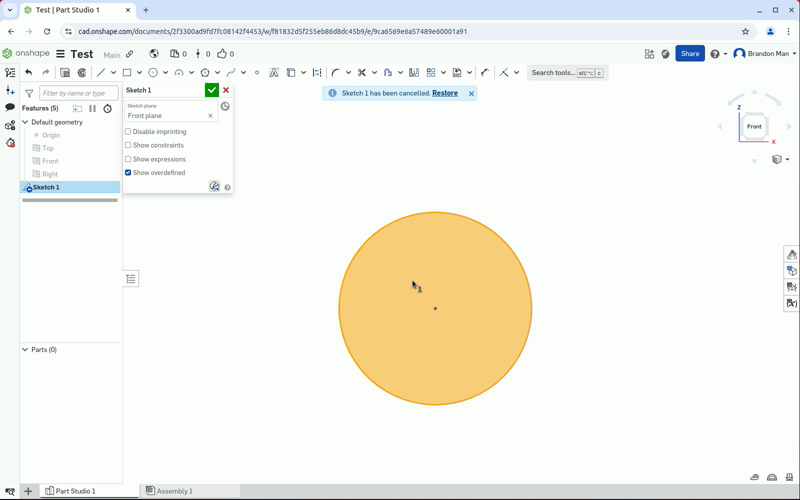
scroll(-6)
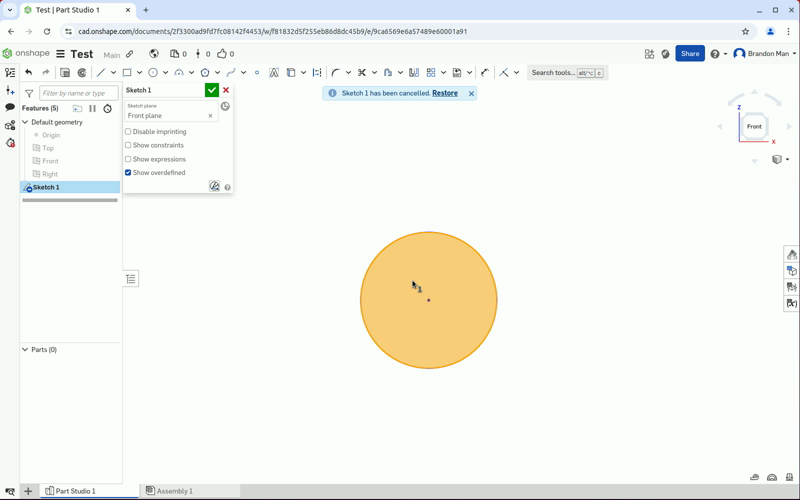
scroll(-6)
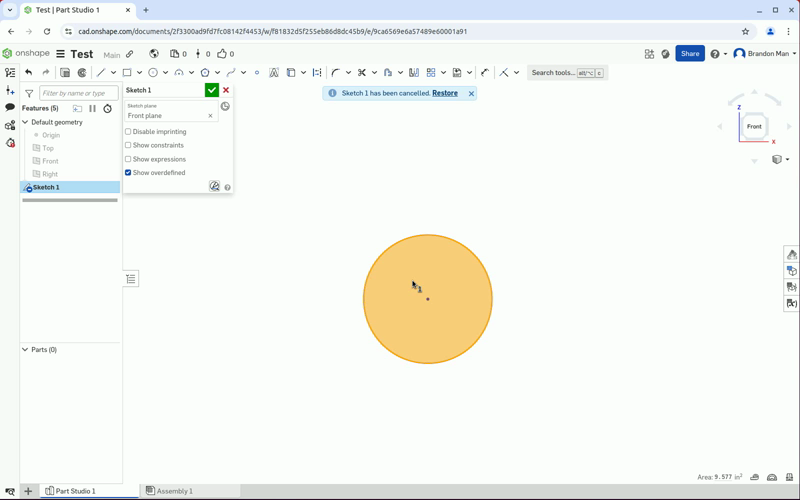
scroll(-6)
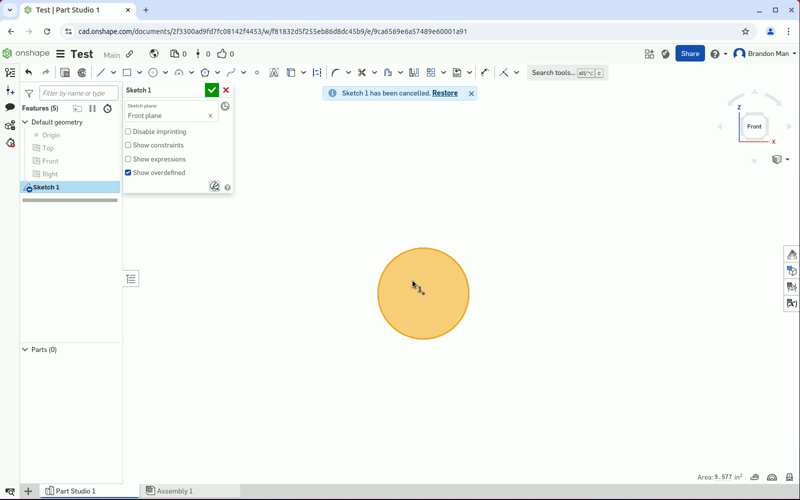
scroll(-6)
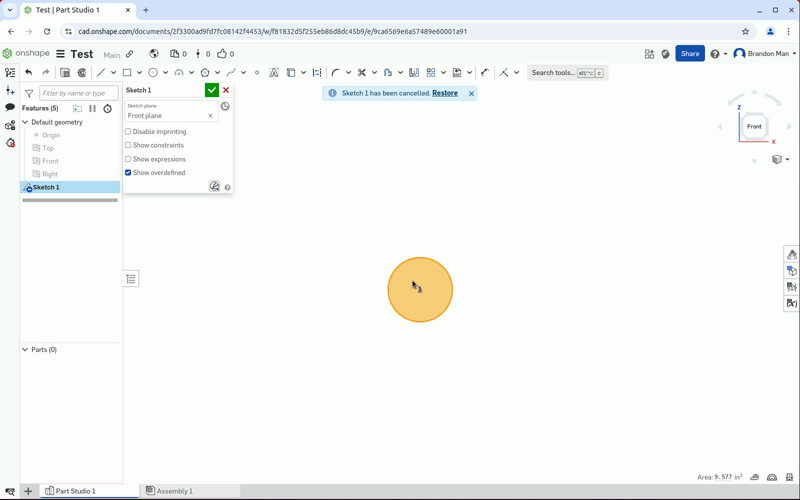
scroll(-6)
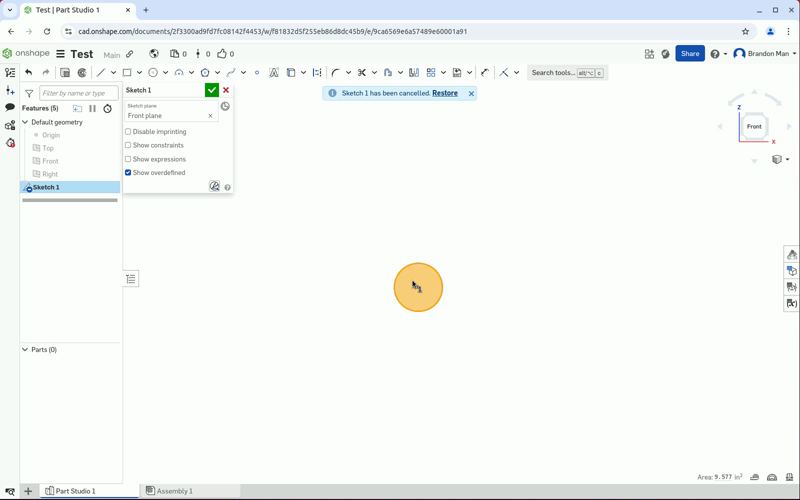
scroll(-6)
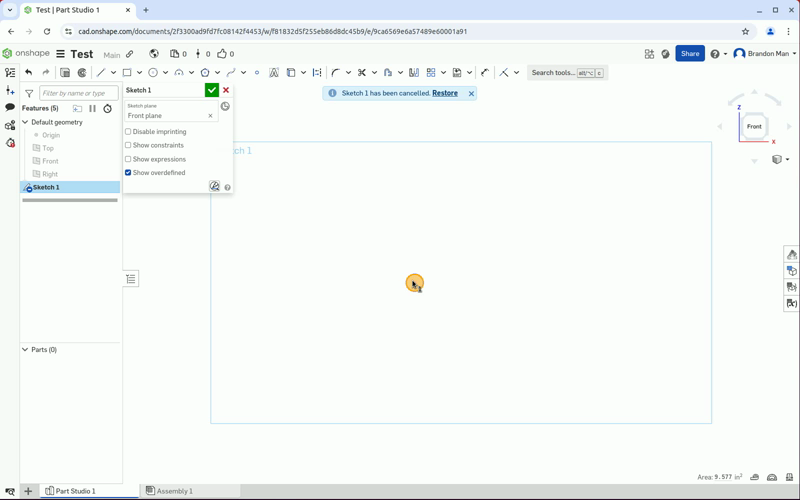
mouse_move(73, 352)
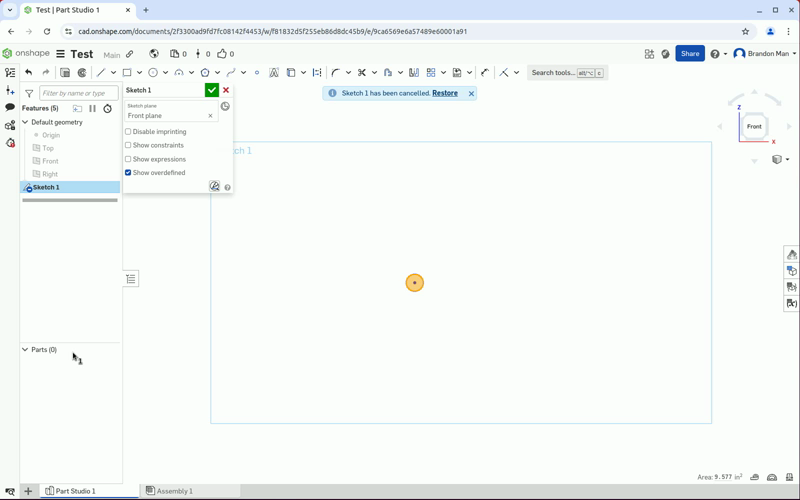
key(shift+y)
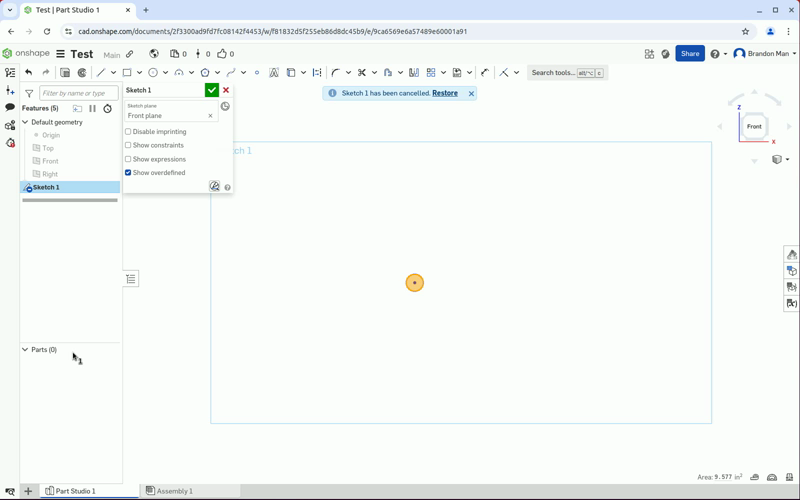
key(shift+e)
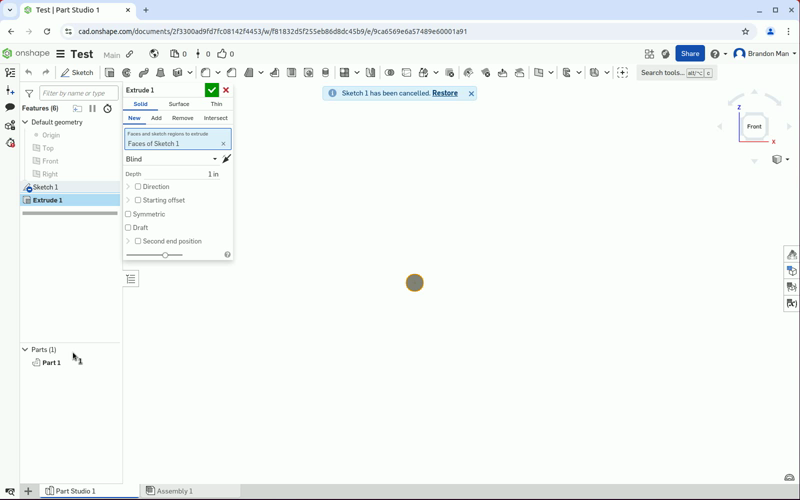
mouse_move(143, 106)
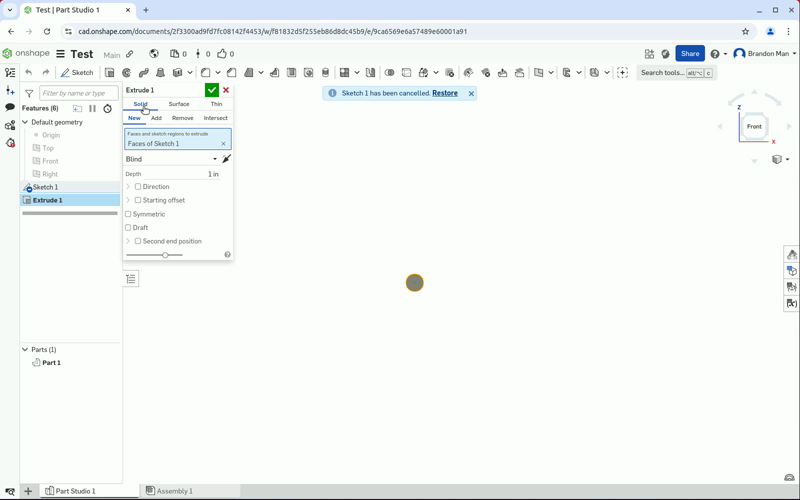
click(143, 106)
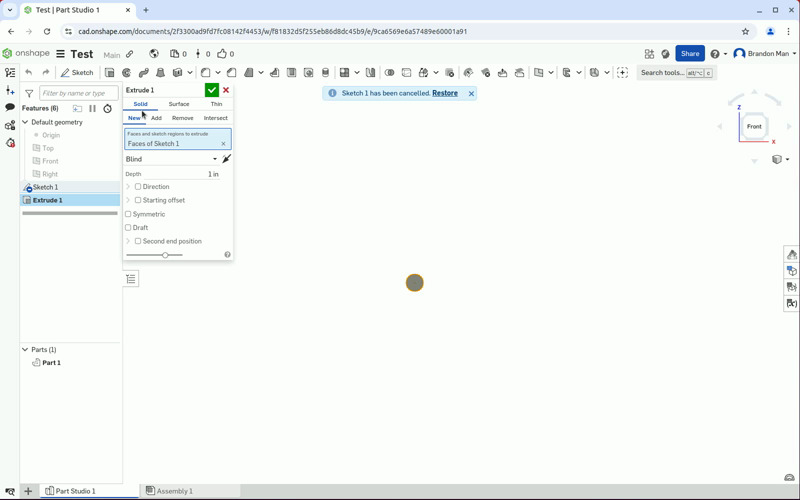
mouse_move(137, 120)
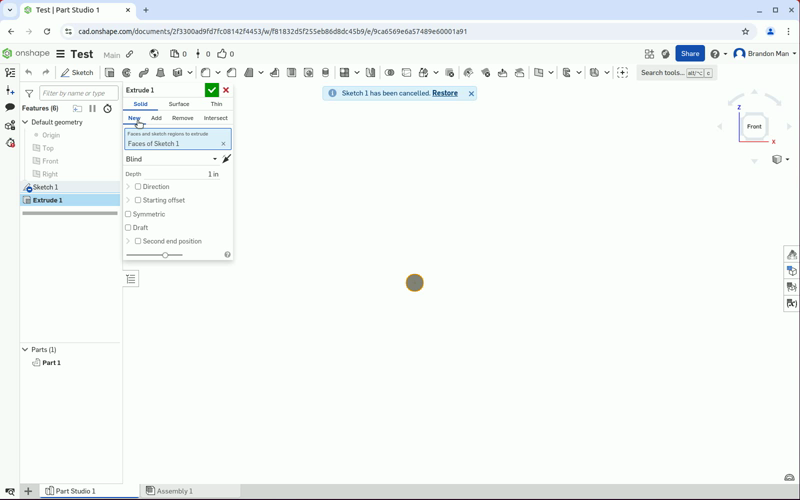
click(137, 120)
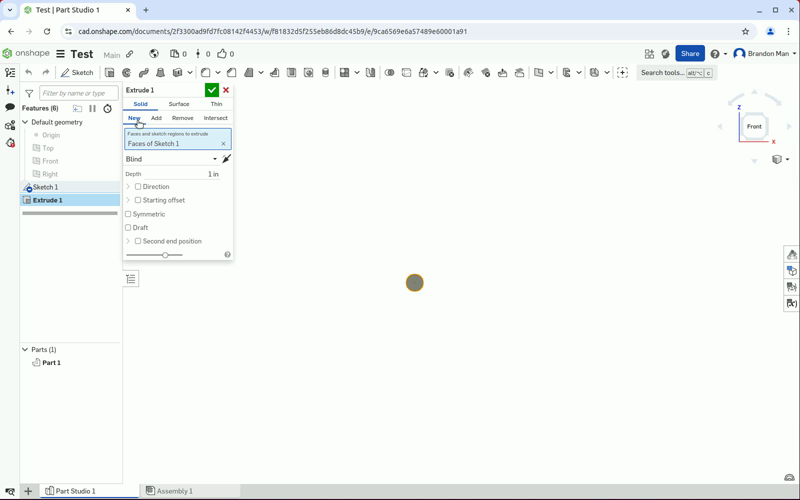
key(tab, 4)
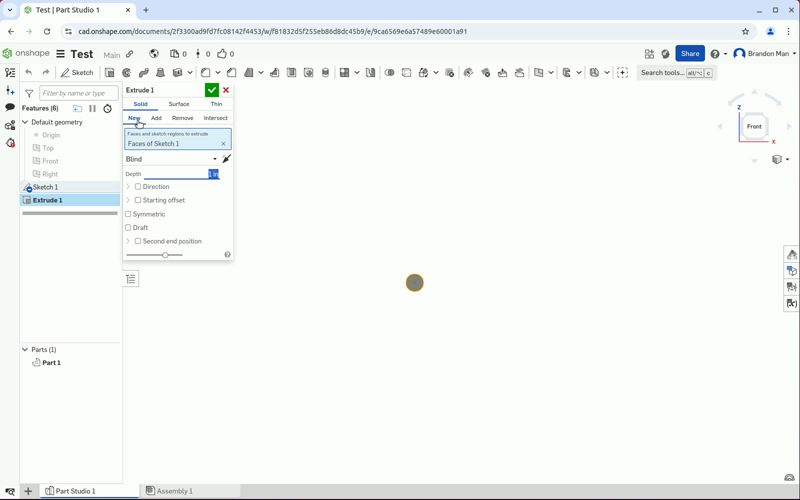
text(20.701)
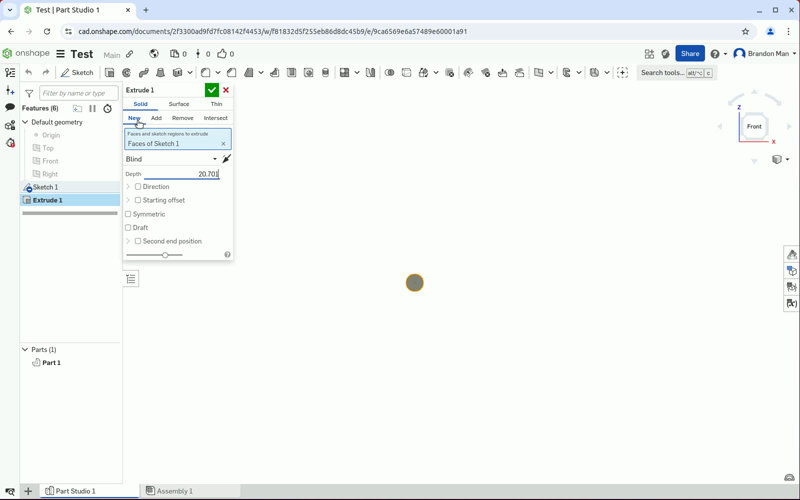
key(enter)
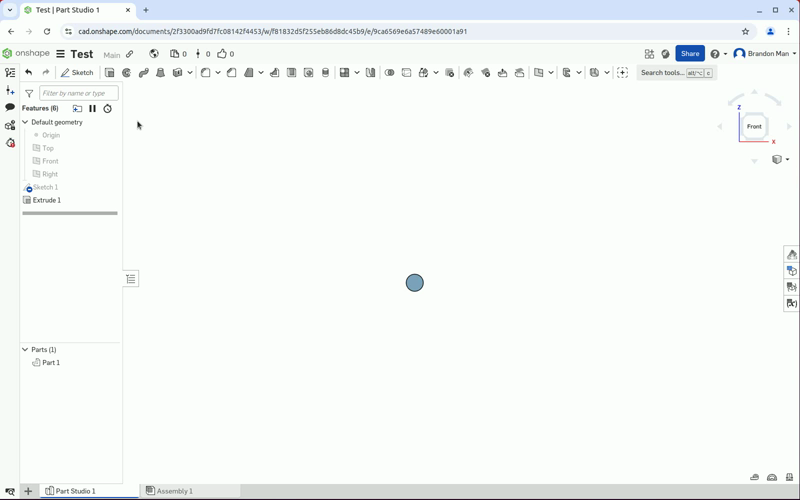
key(shift+h)
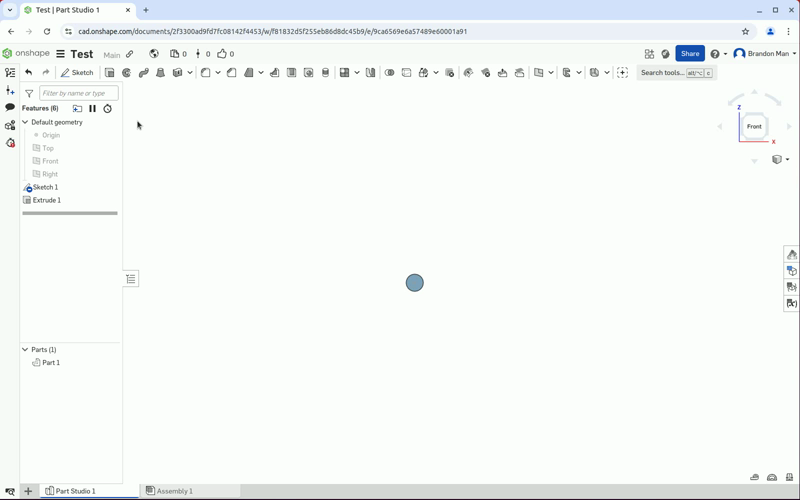
key(shift+h)
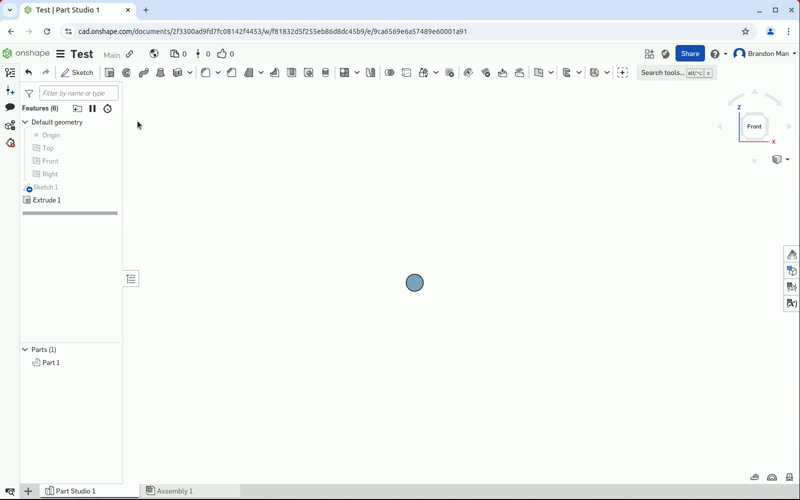
mouse_move(73, 189)
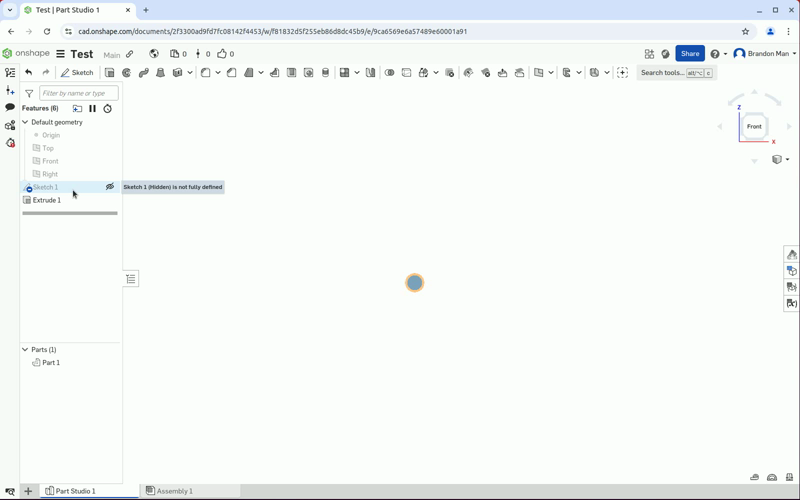
click(73, 189)
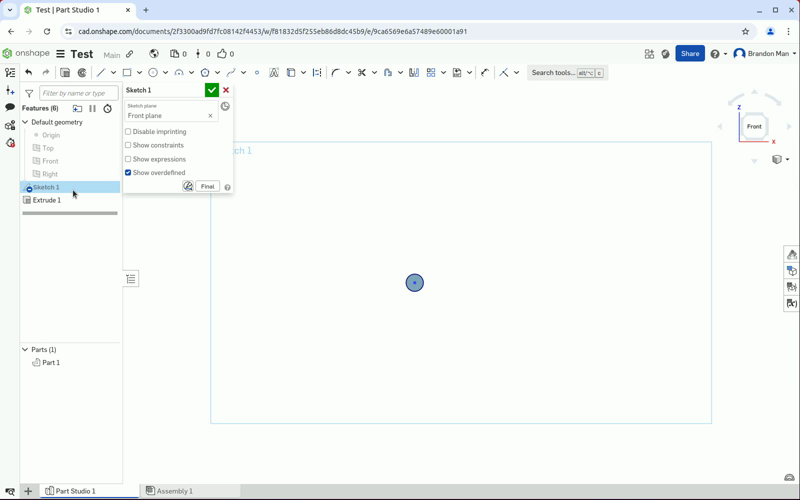
mouse_move(229, 92)
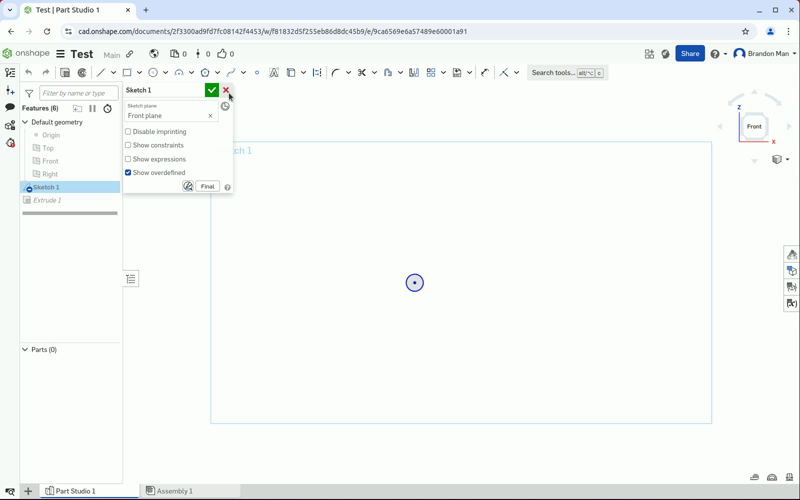
click(229, 92)
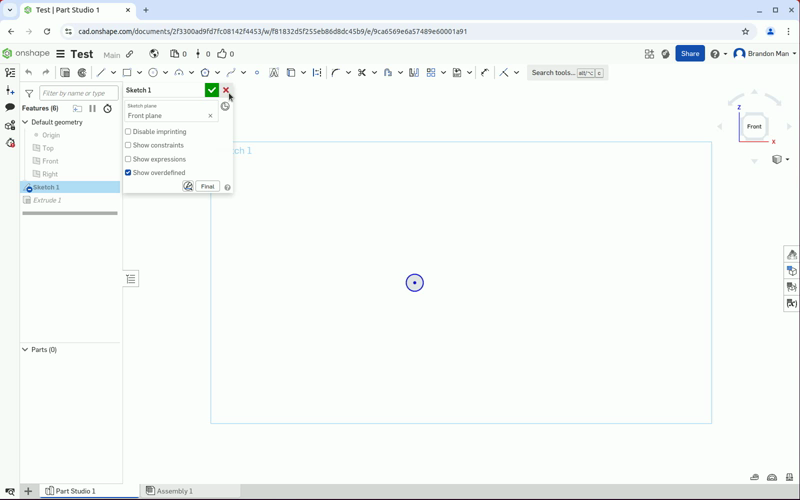
key(shift+s)
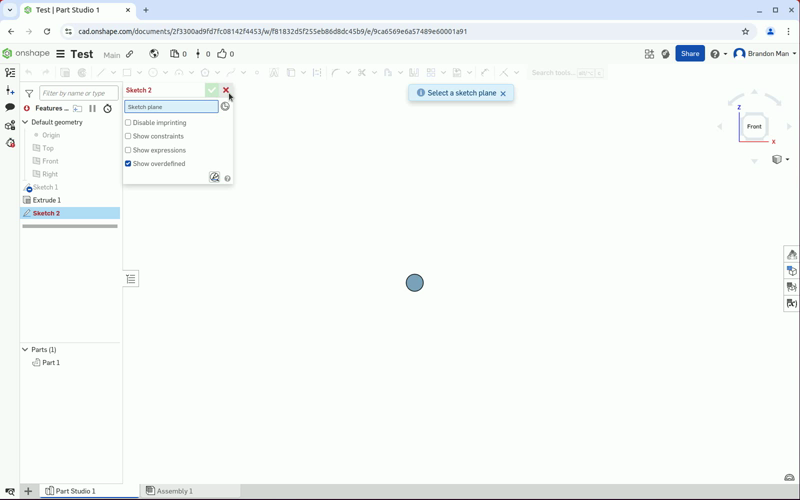
mouse_move(73, 163)
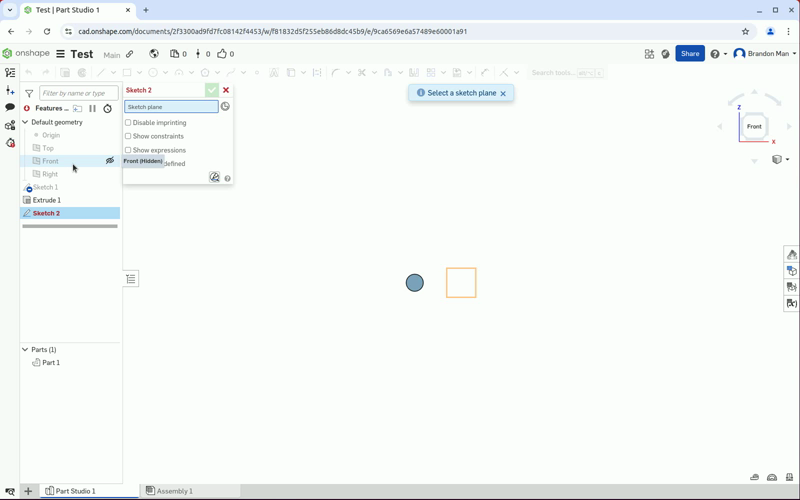
click(73, 163)
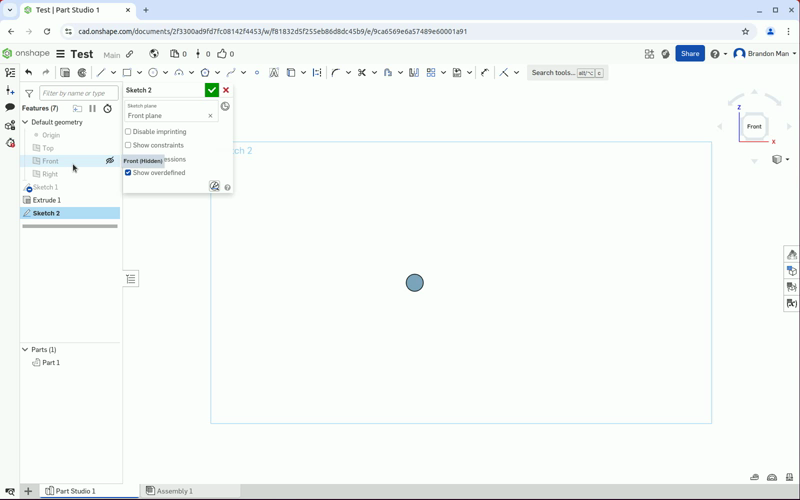
mouse_move(73, 352)
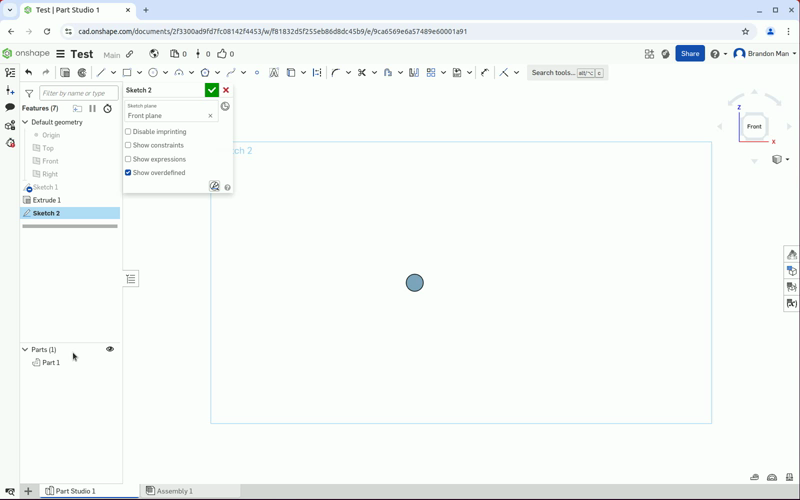
key(y)
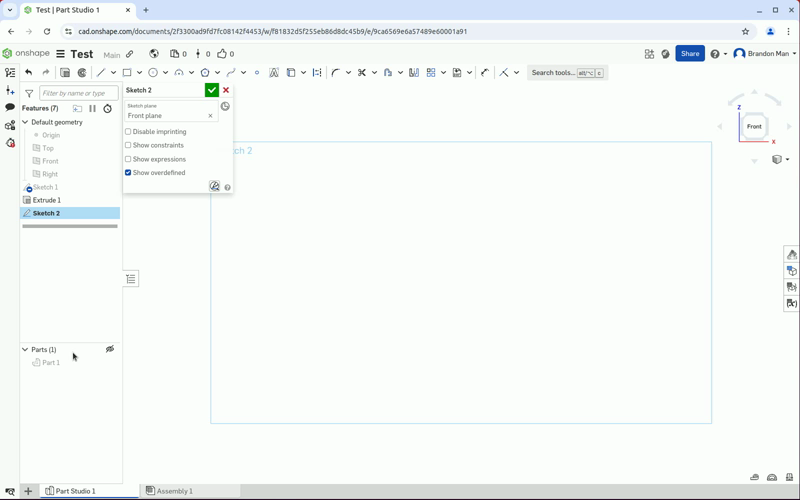
key(c)
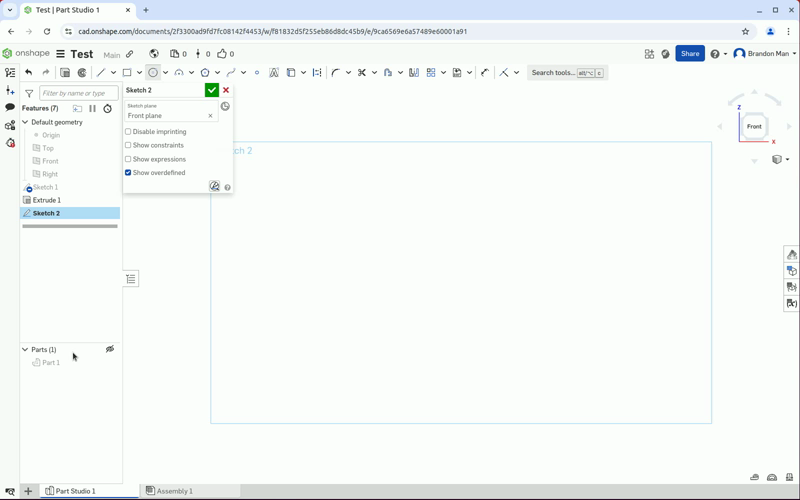
key_down(shift)
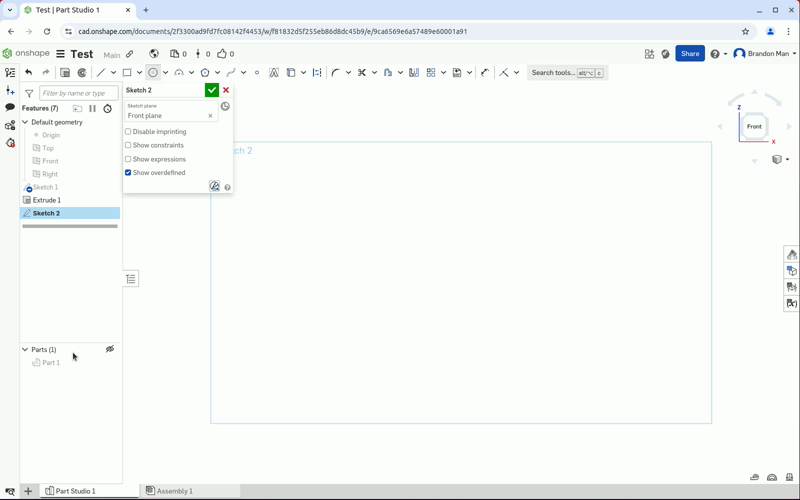
mouse_move(509, 282)
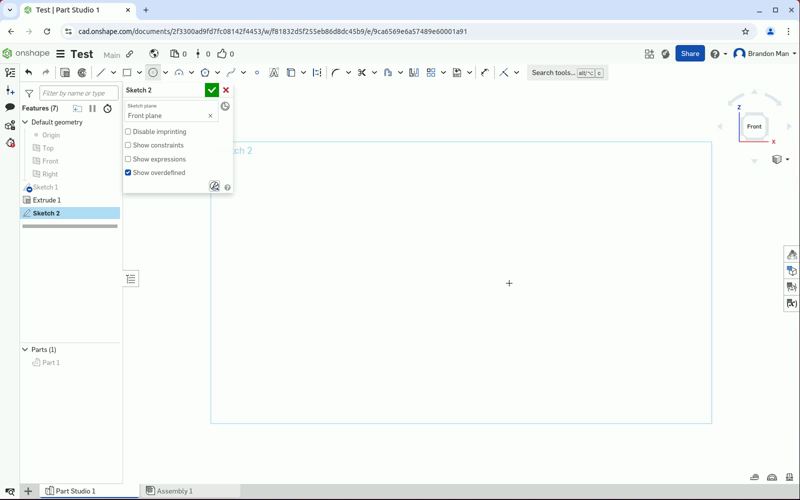
click(509, 282)
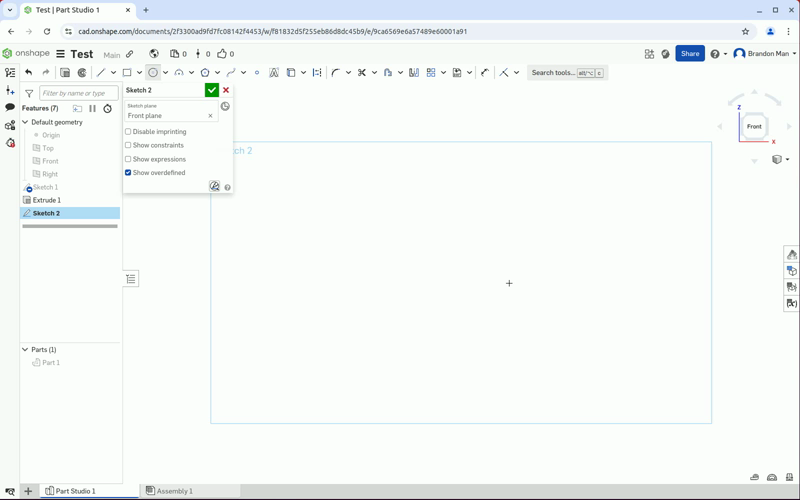
key_up(shift)
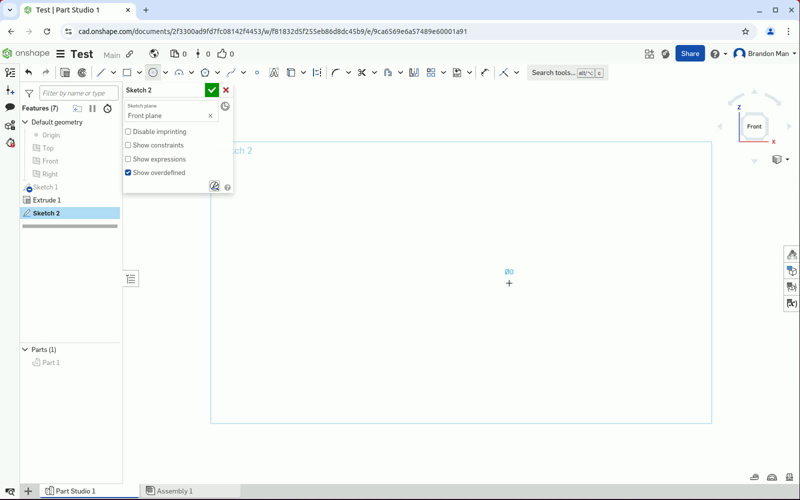
mouse_move(518, 282)
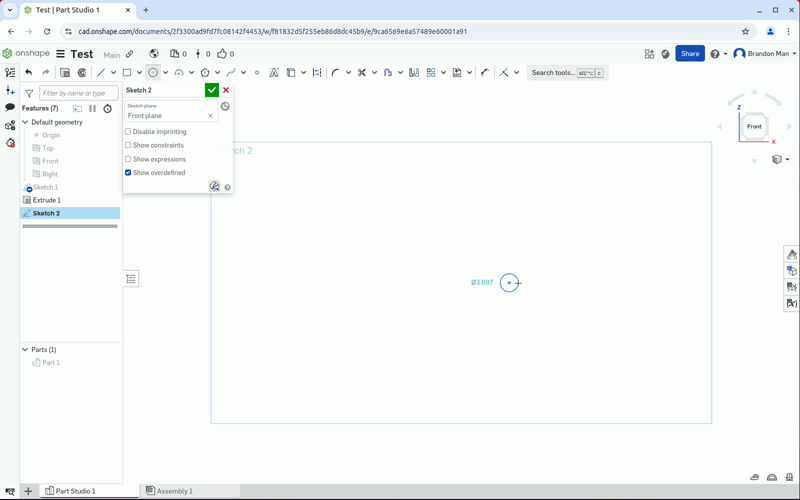
click(518, 282)
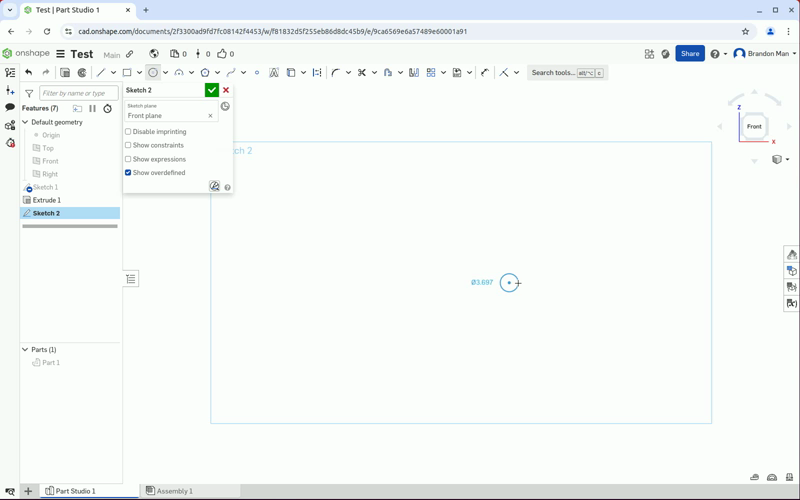
key(esc)
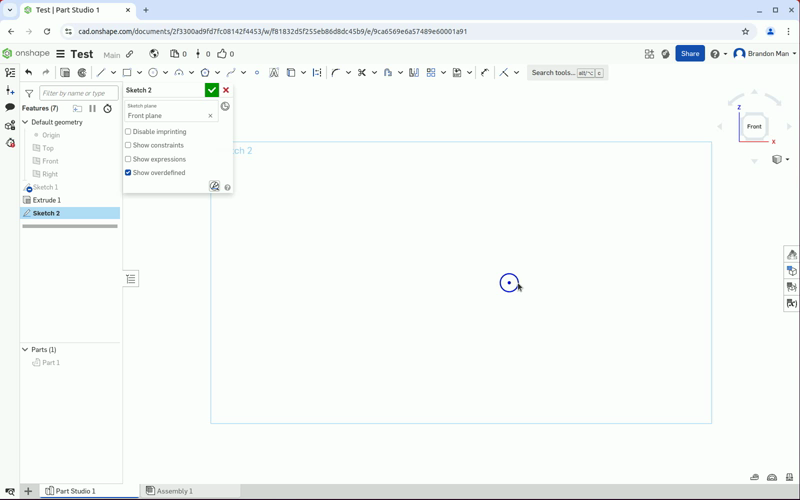
mouse_move(503, 284)
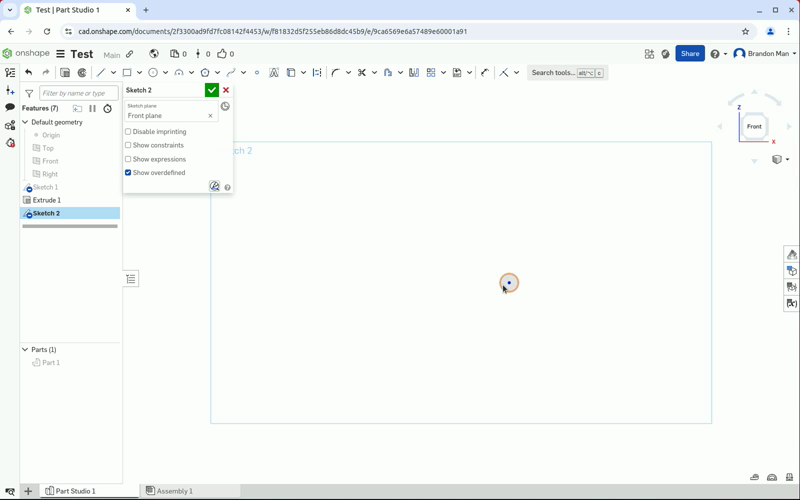
scroll(6)
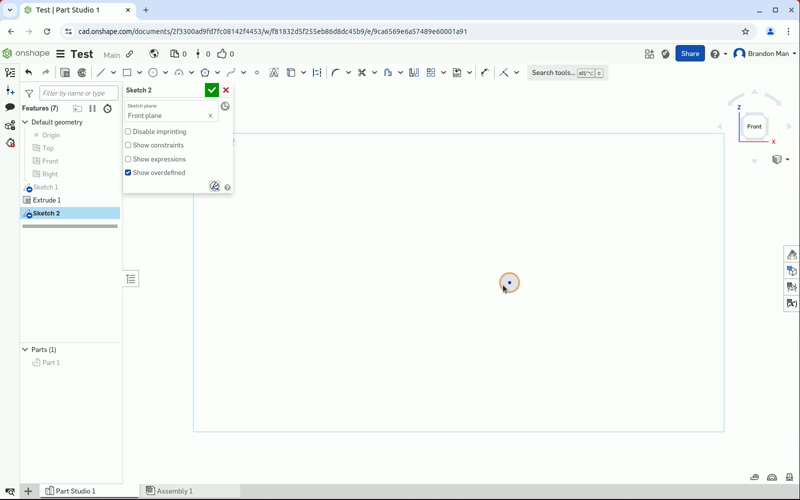
scroll(6)
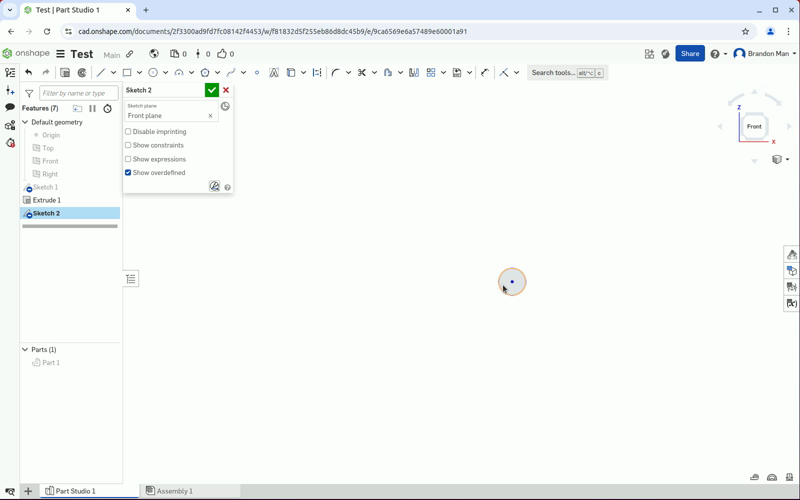
scroll(6)
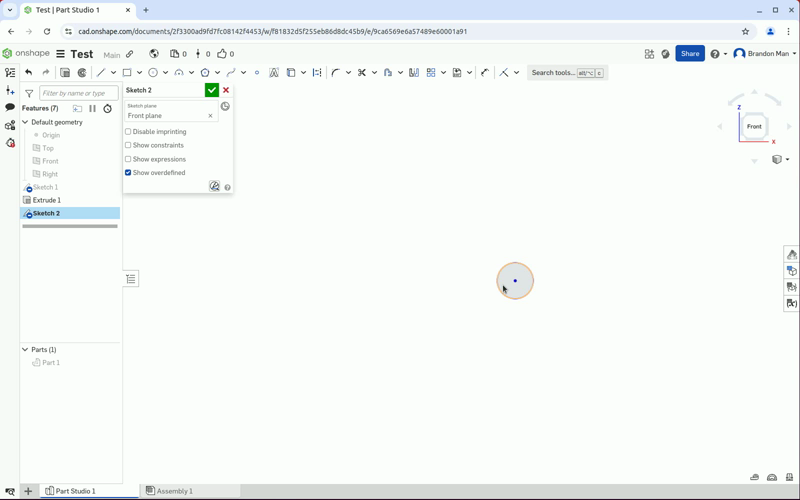
scroll(6)
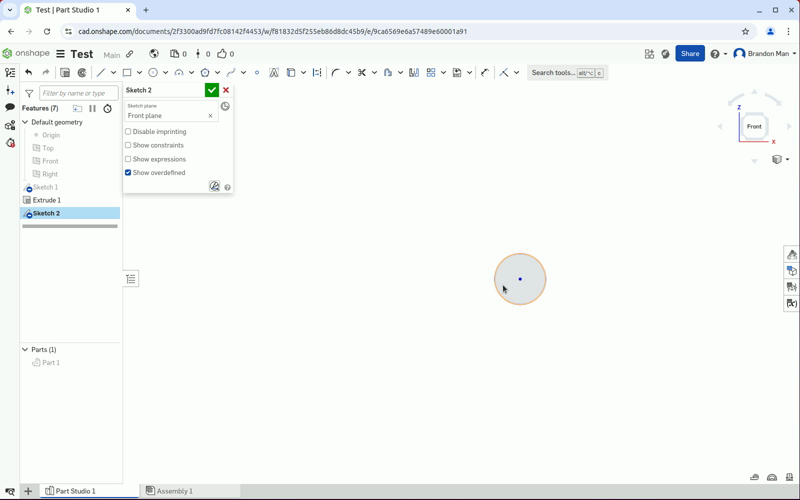
scroll(6)
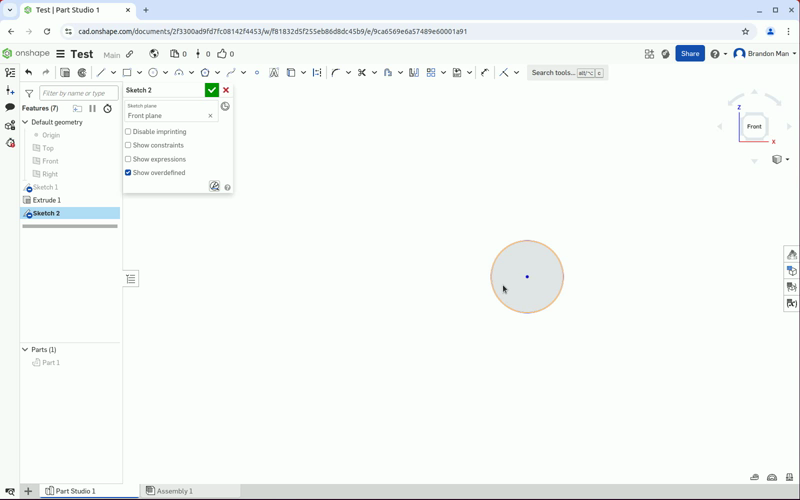
scroll(6)
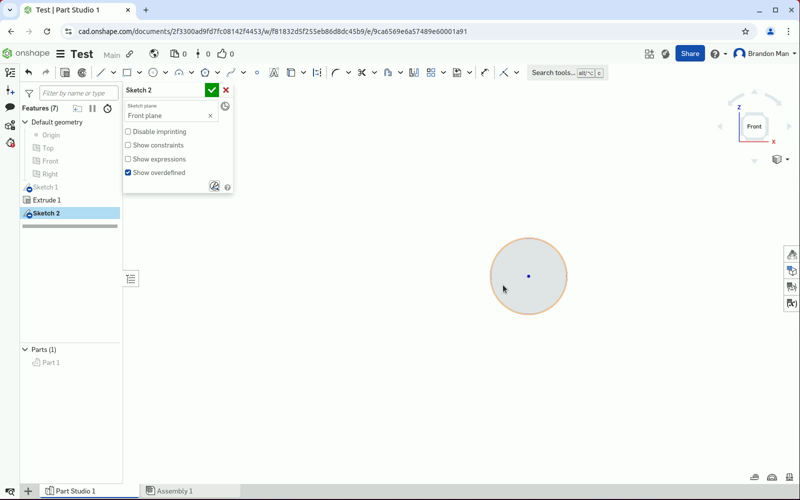
scroll(6)
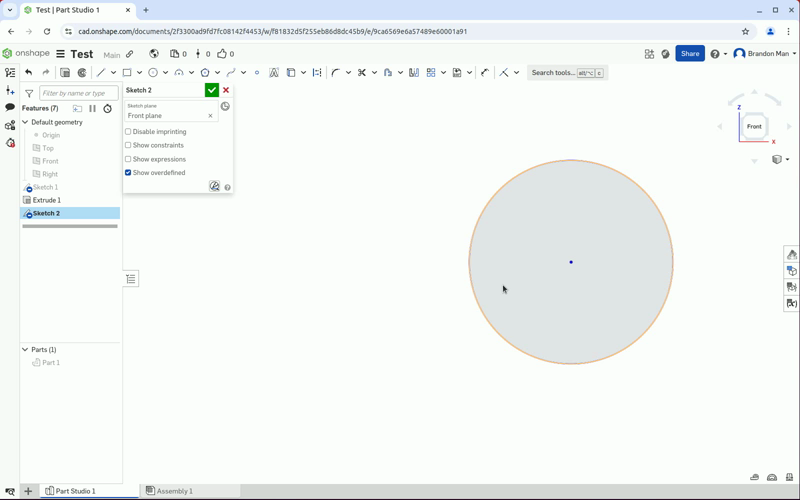
click(503, 284)
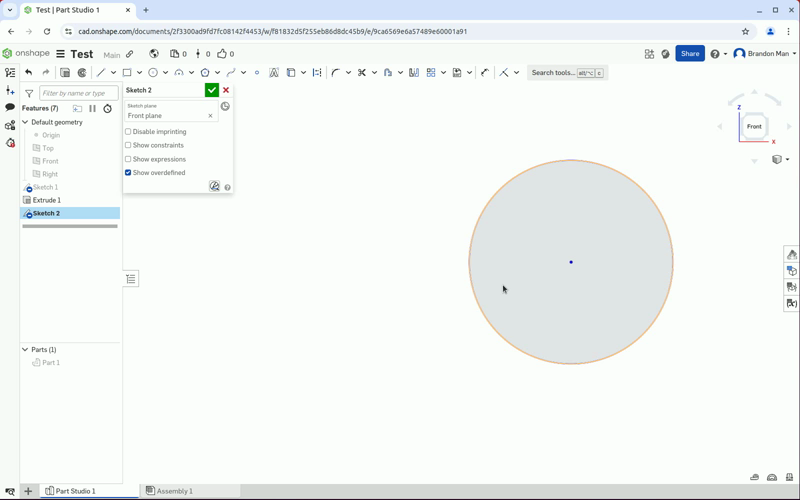
scroll(-6)
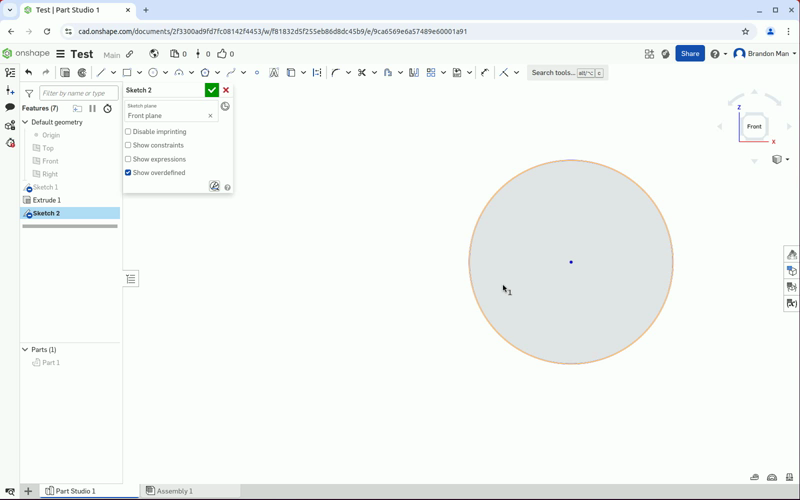
scroll(-6)
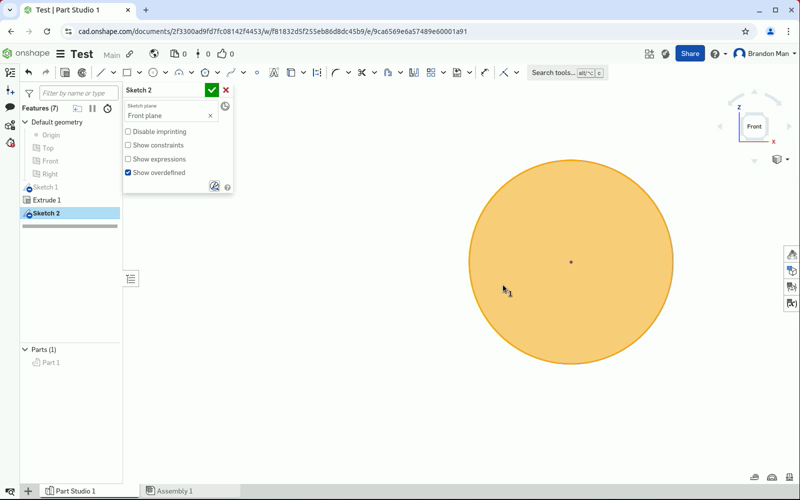
scroll(-6)
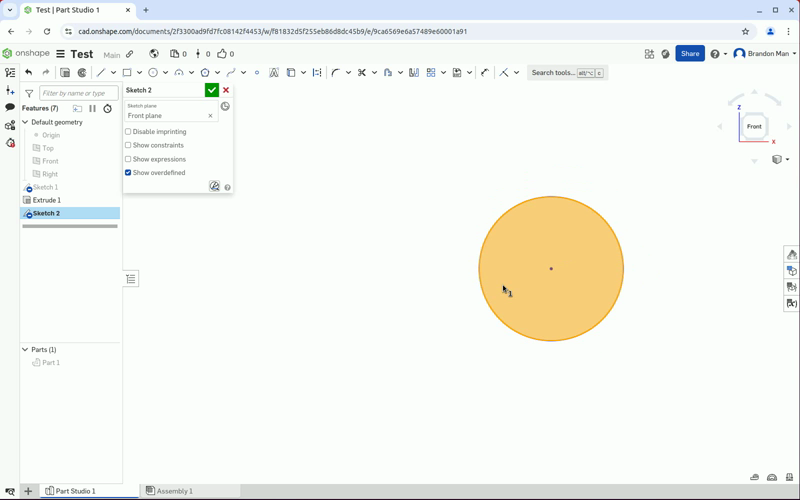
scroll(-6)
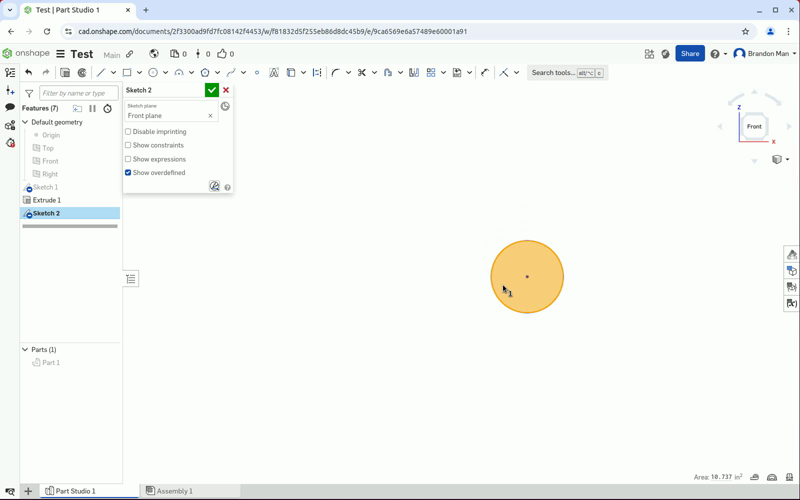
scroll(-6)
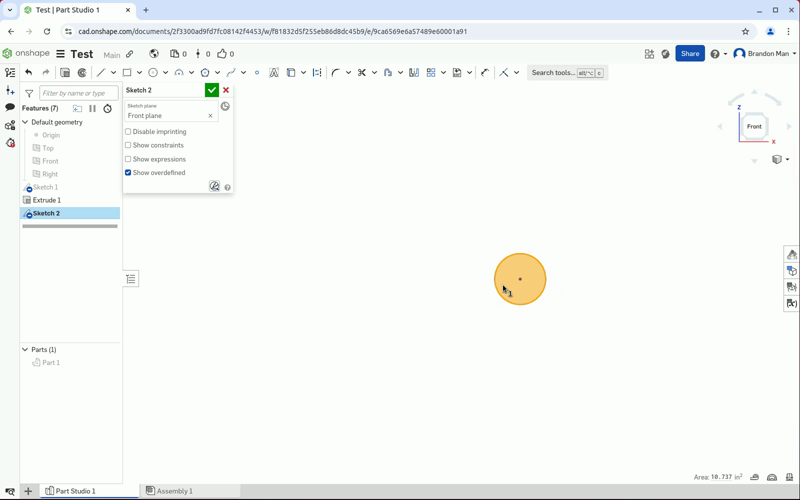
scroll(-6)
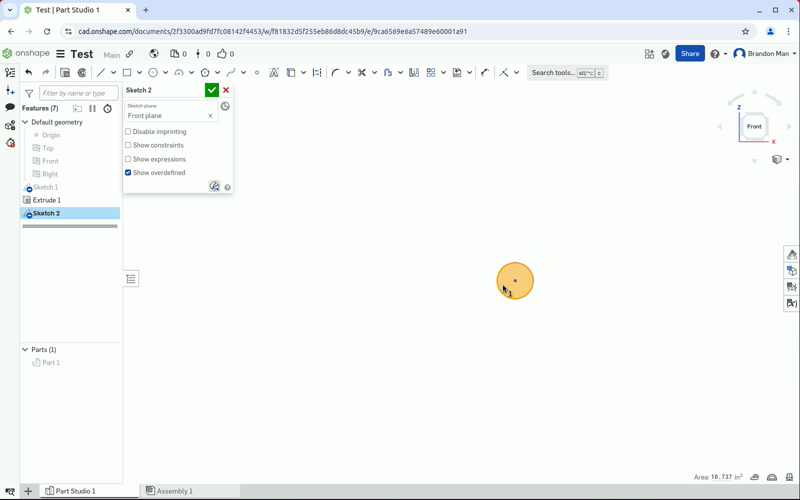
scroll(-6)
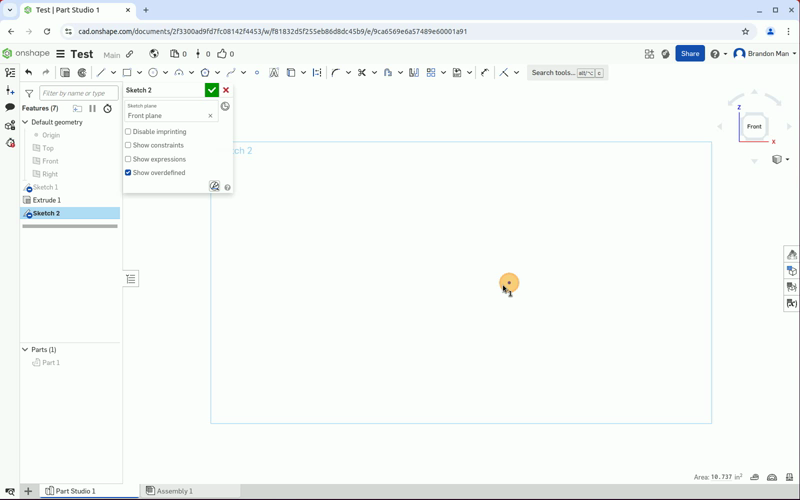
mouse_move(73, 352)
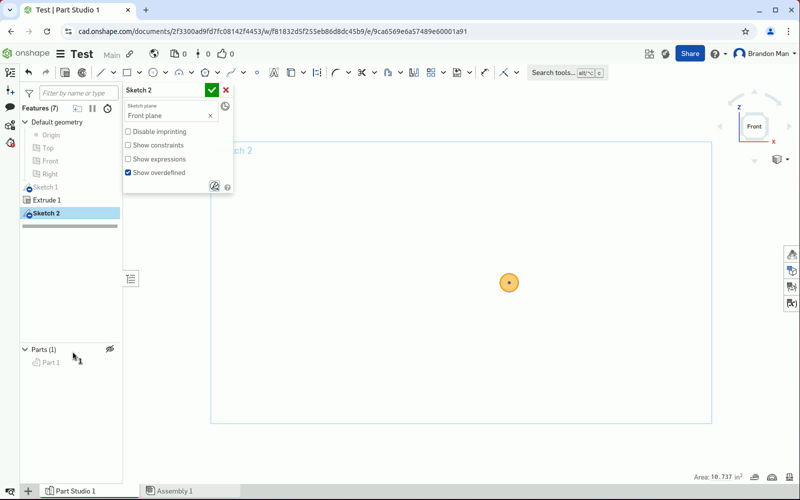
key(shift+y)
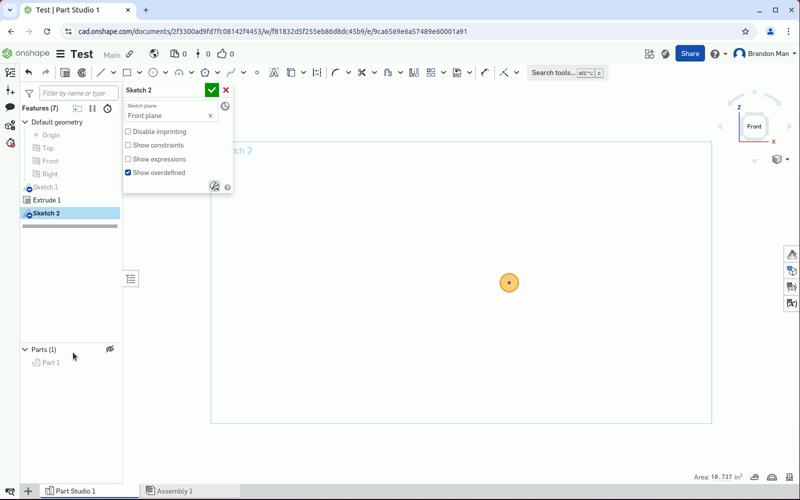
key(shift+e)
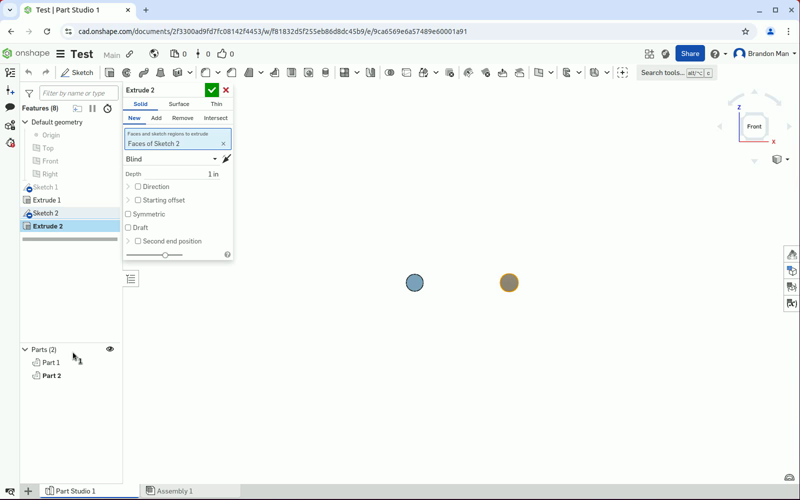
mouse_move(143, 106)
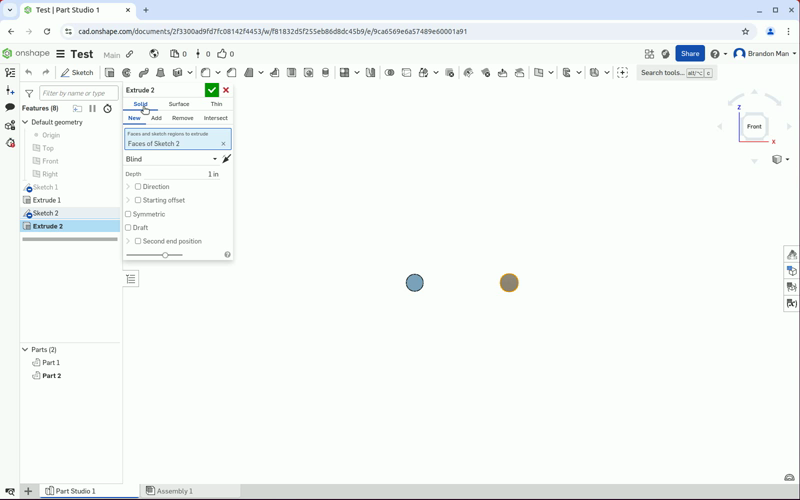
click(143, 106)
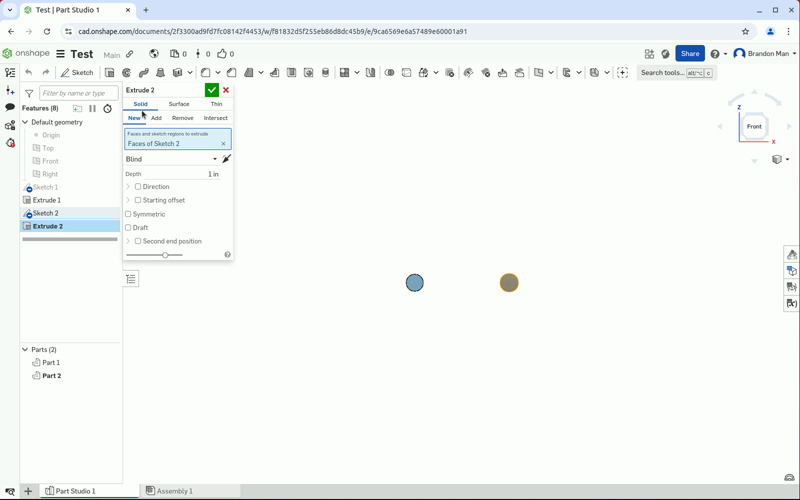
mouse_move(137, 120)
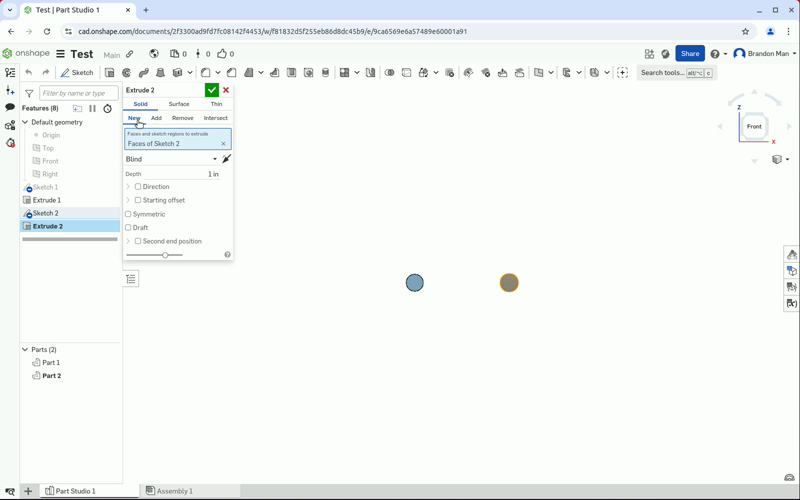
click(137, 120)
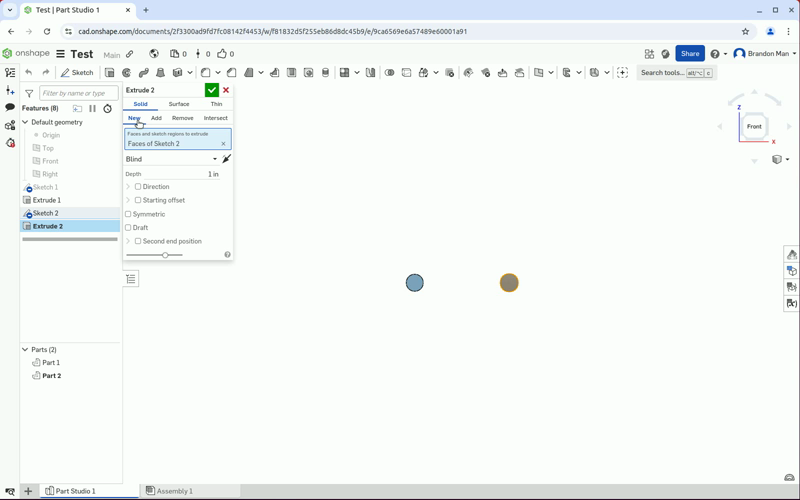
key(tab, 4)
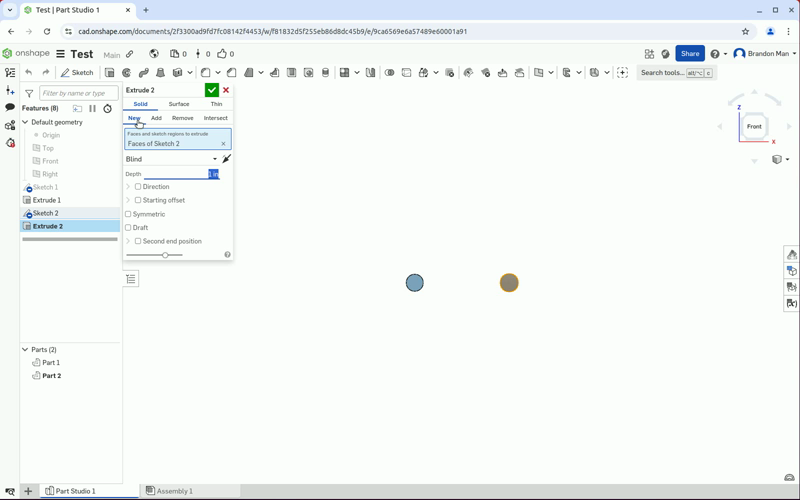
text(20.701)
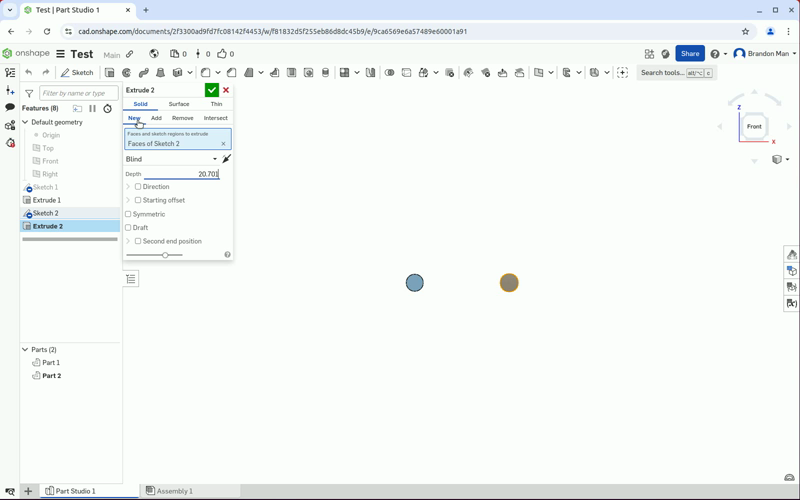
key(enter)
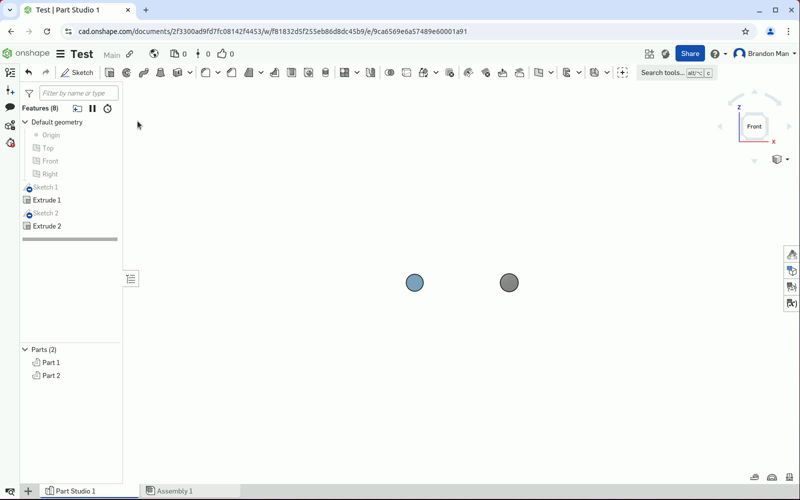
key(shift+h)
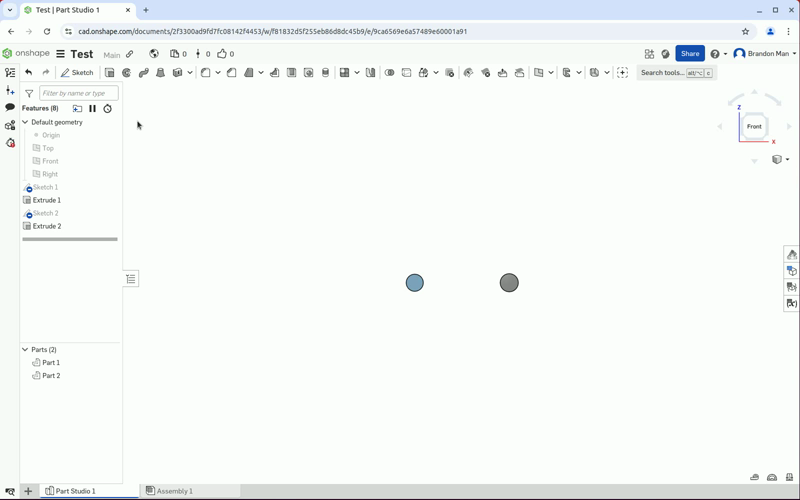
key(shift+h)
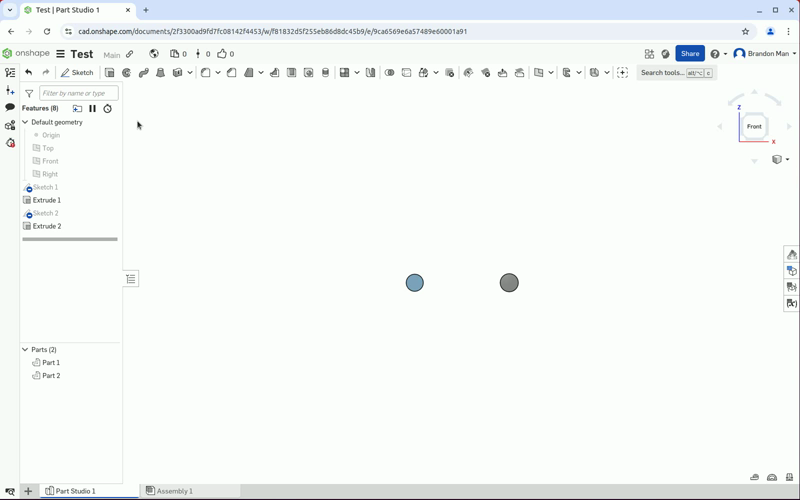
mouse_move(73, 189)
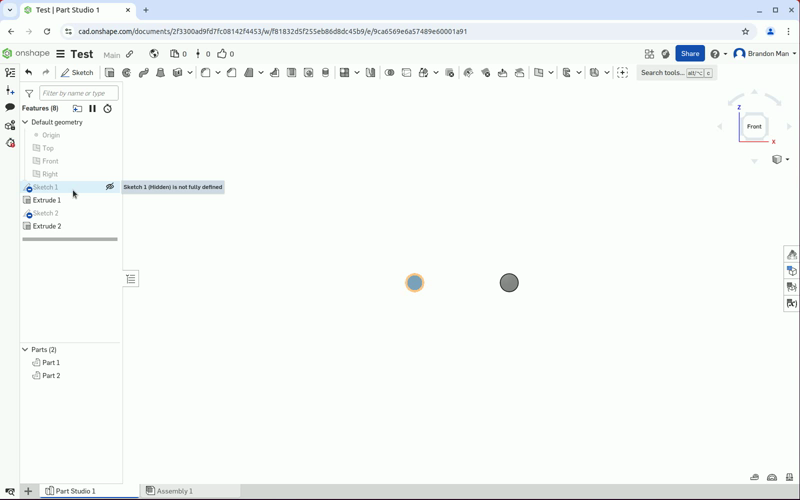
click(73, 189)
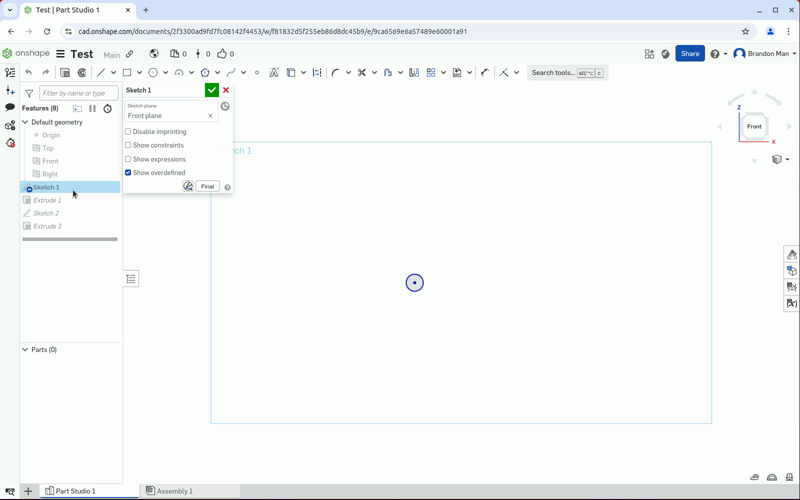
mouse_move(229, 92)
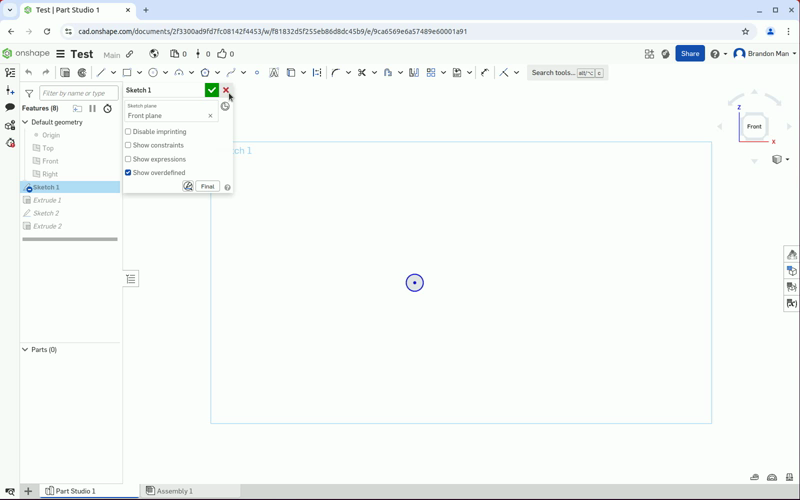
click(229, 92)
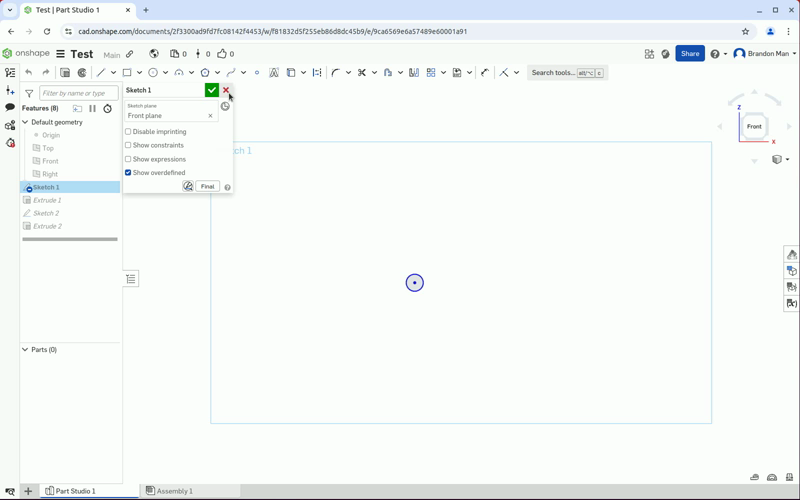
key(shift+s)
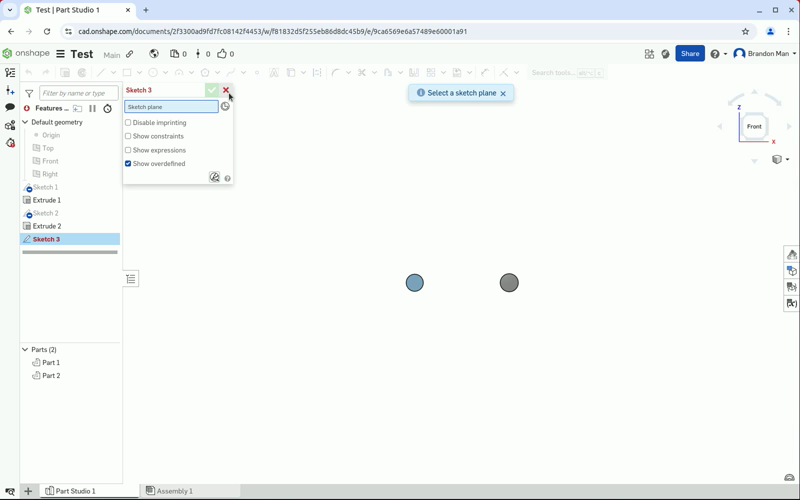
mouse_move(73, 163)
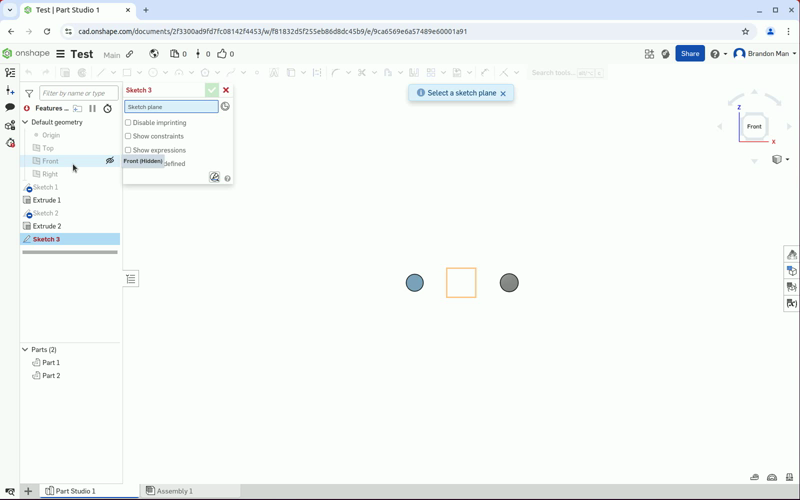
click(73, 163)
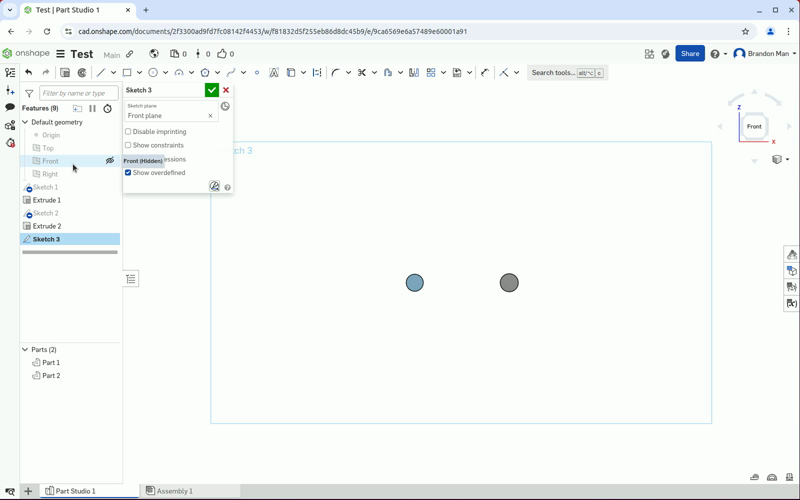
mouse_move(73, 352)
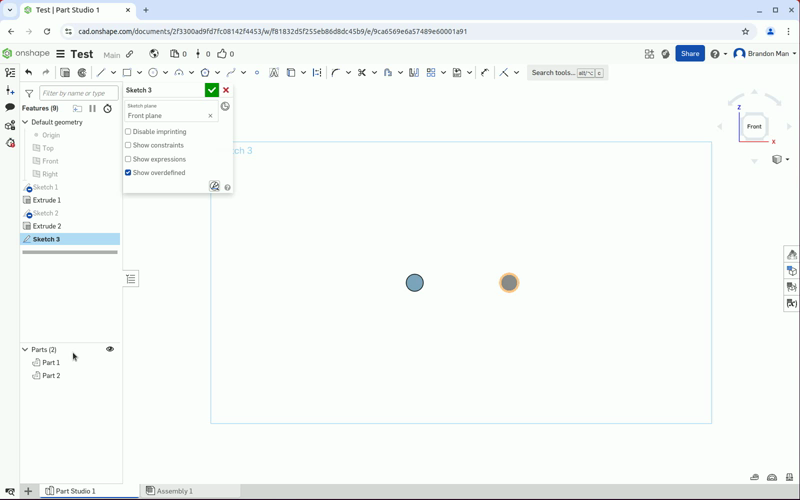
key(y)
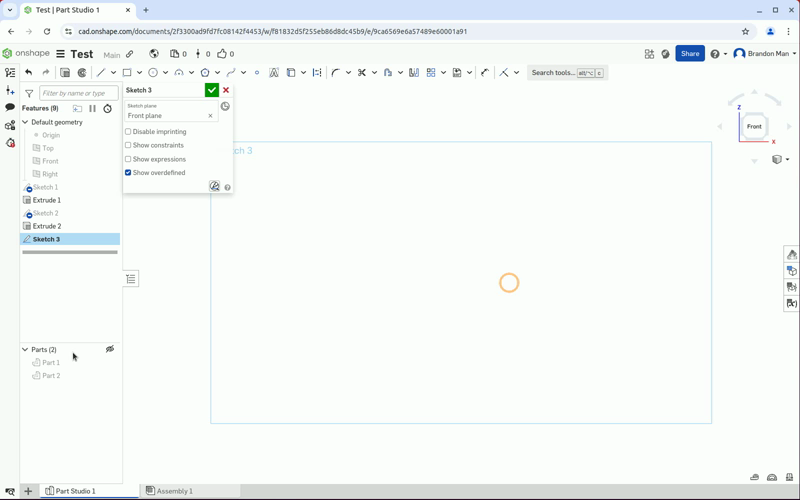
key(c)
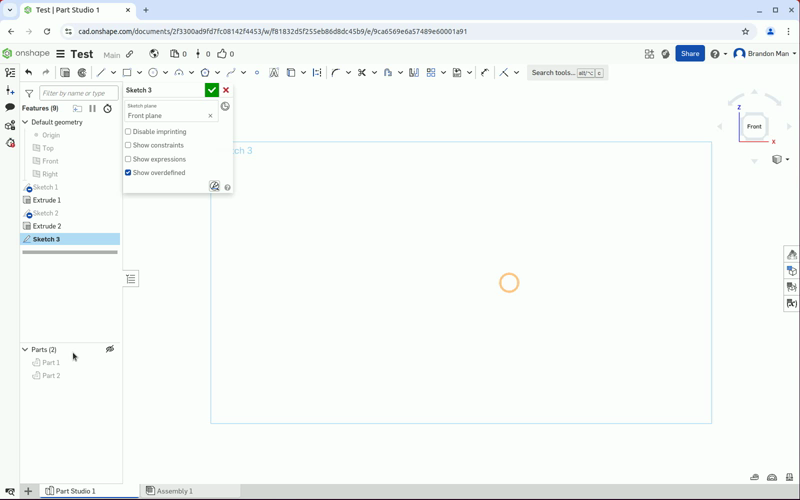
key_down(shift)
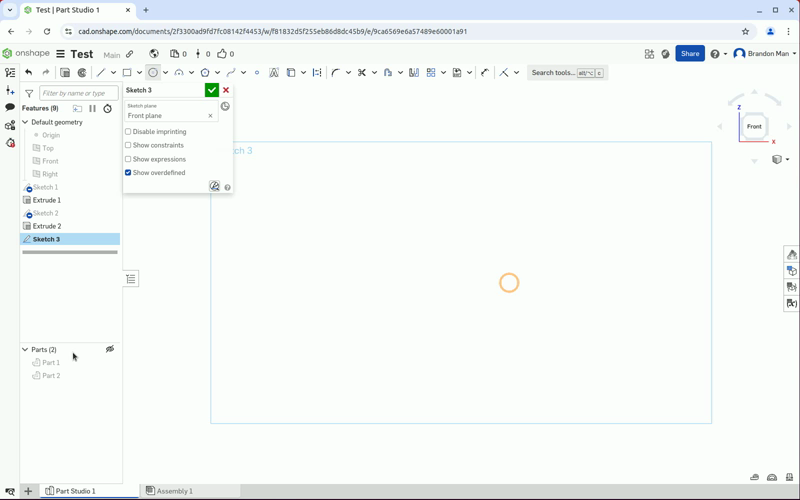
mouse_move(461, 282)
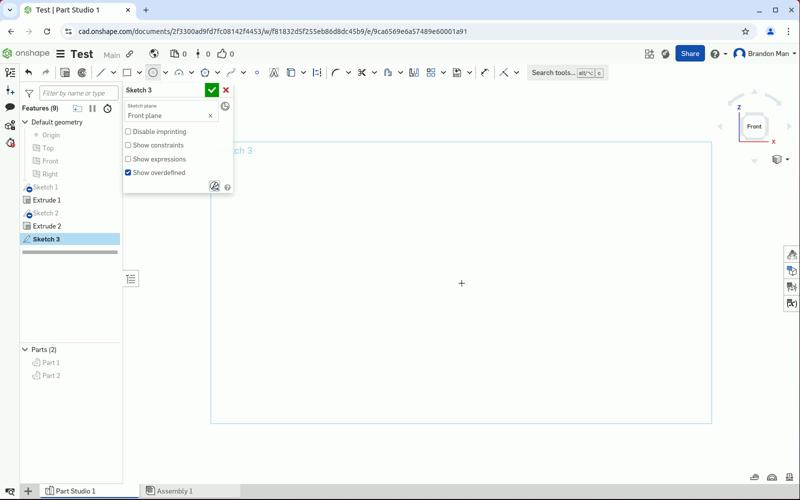
click(461, 282)
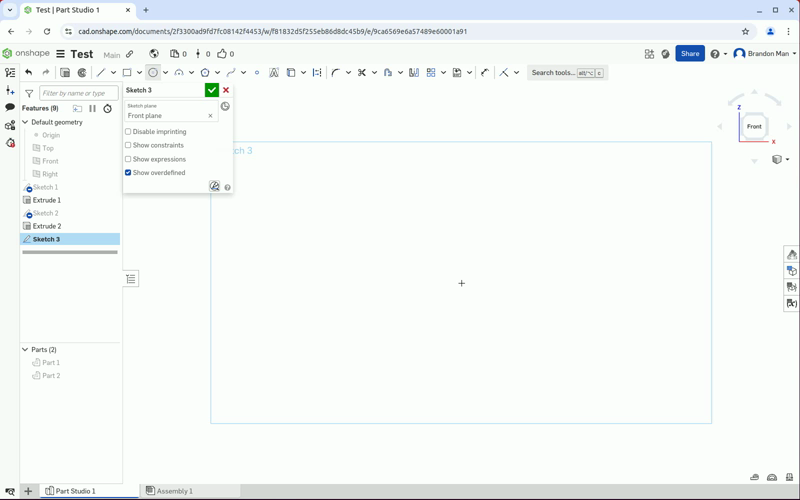
key_up(shift)
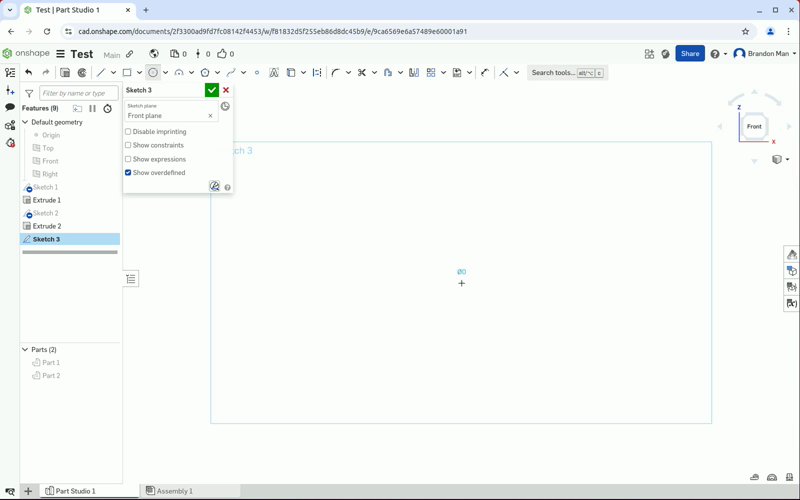
mouse_move(493, 282)
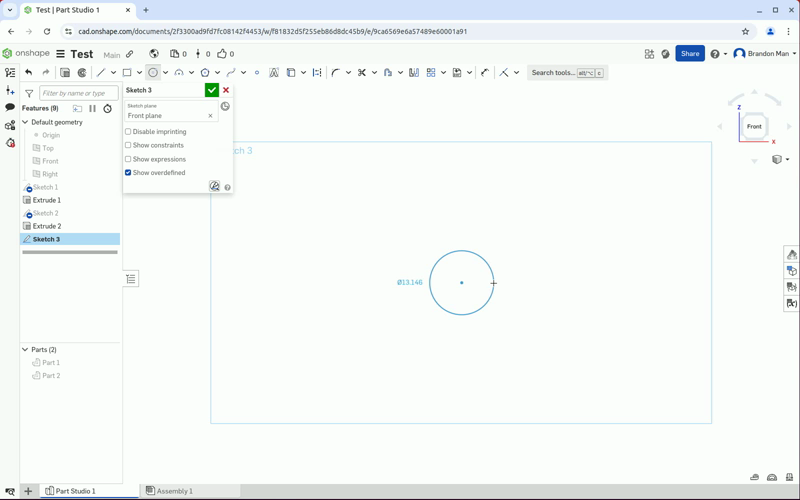
click(493, 282)
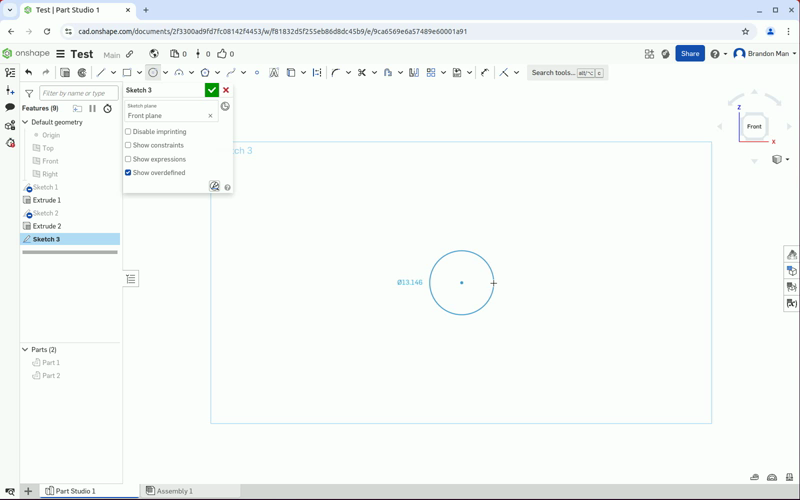
key(esc)
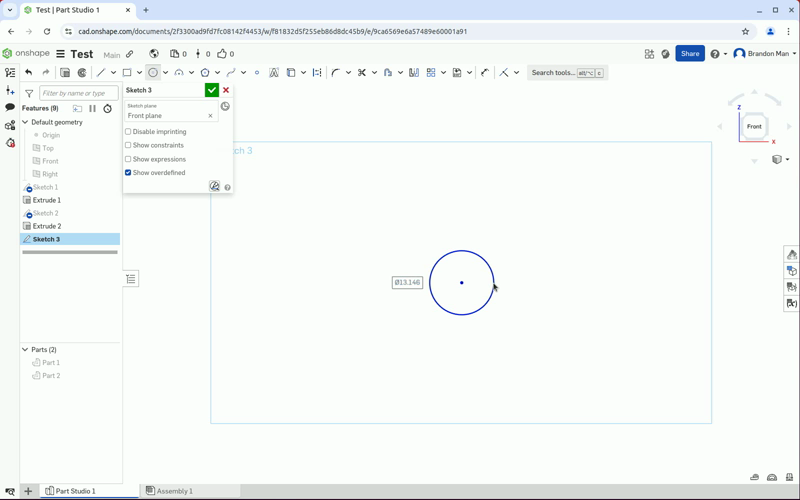
mouse_move(451, 290)
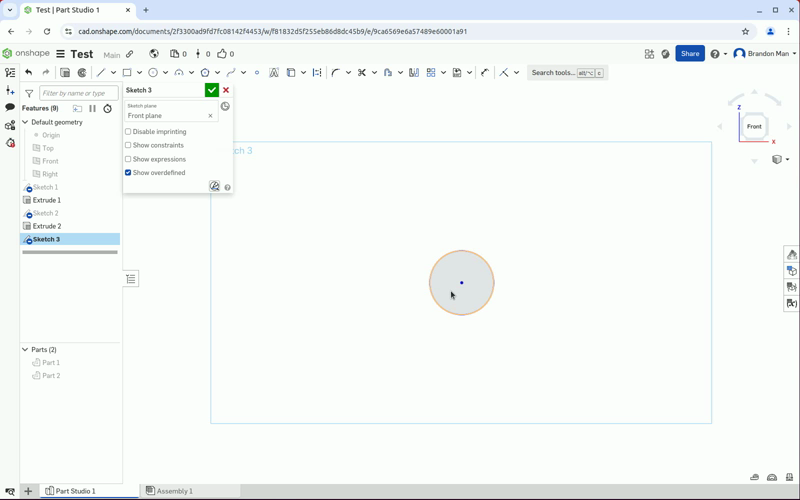
click(451, 290)
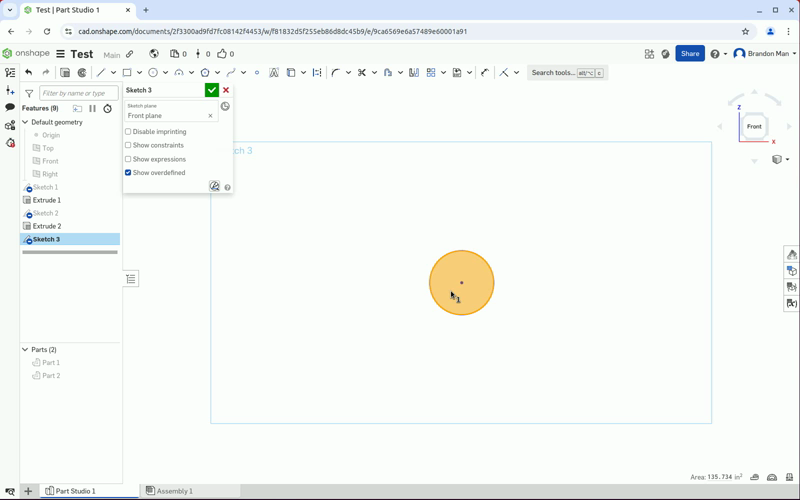
mouse_move(73, 352)
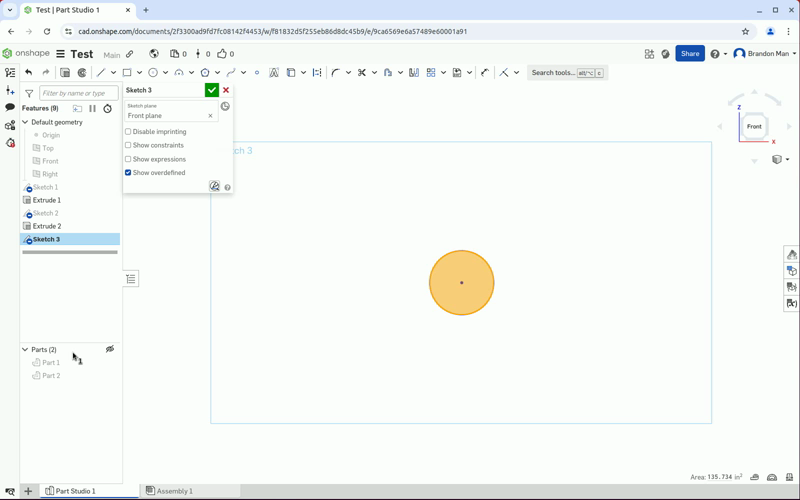
key(shift+y)
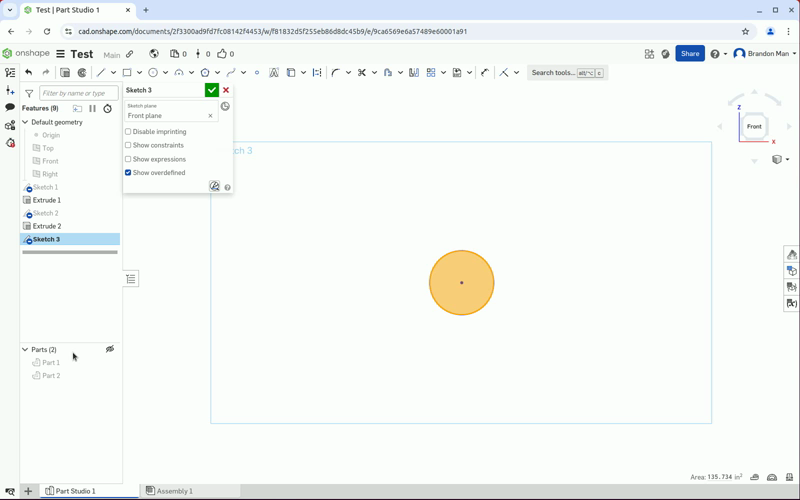
key(shift+e)
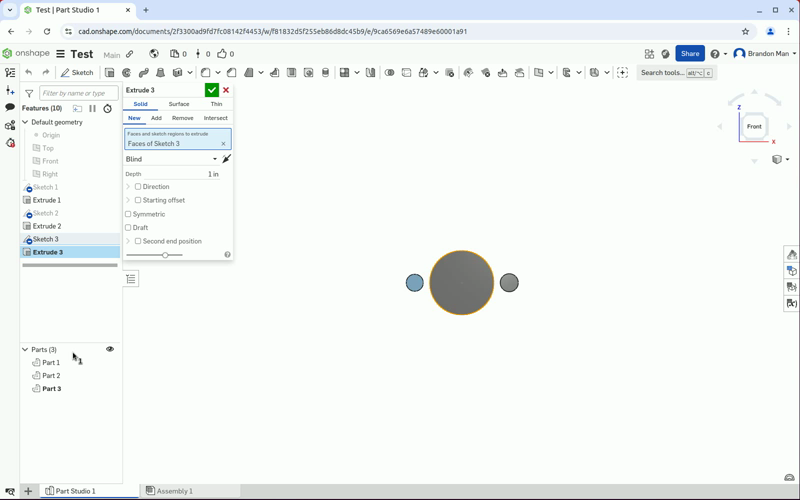
mouse_move(143, 106)
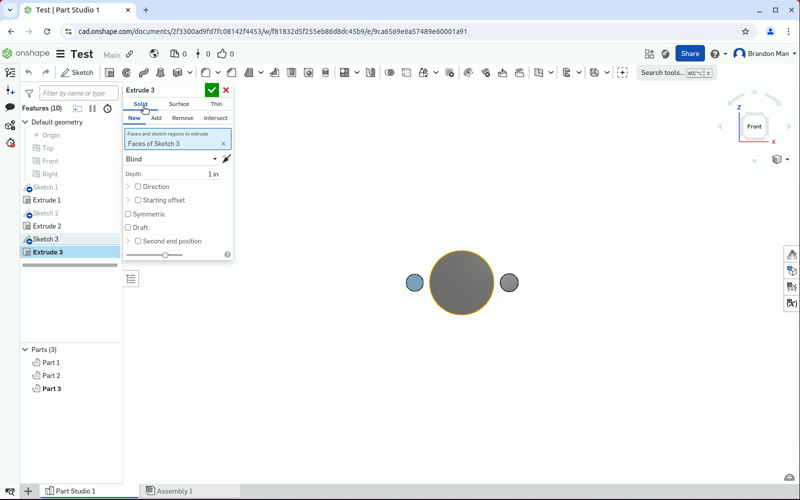
click(143, 106)
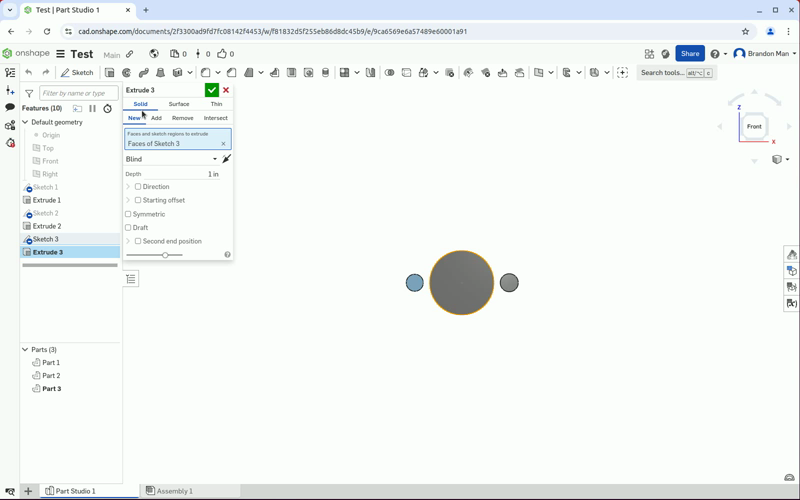
mouse_move(137, 120)
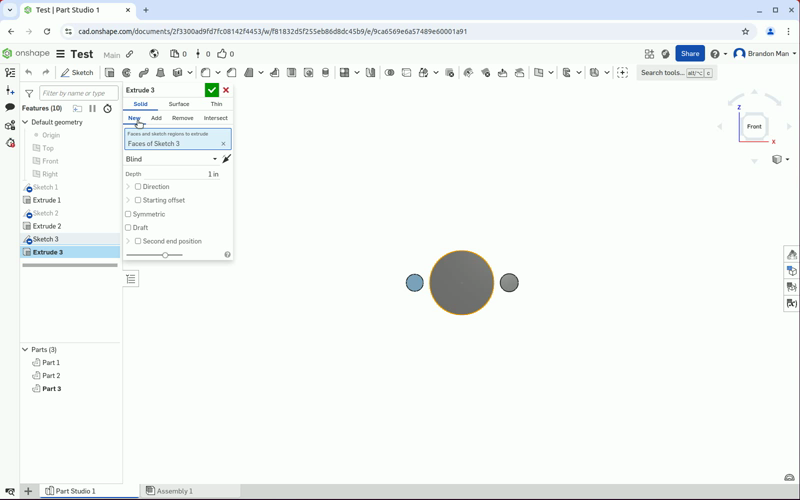
click(137, 120)
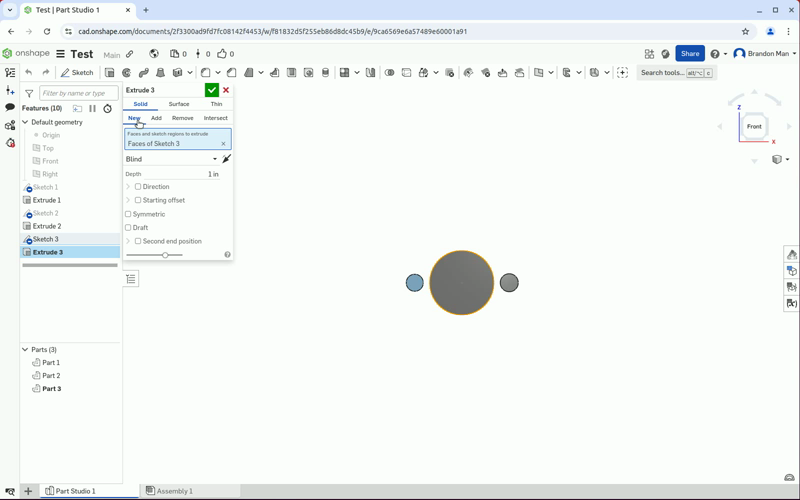
key(tab, 4)
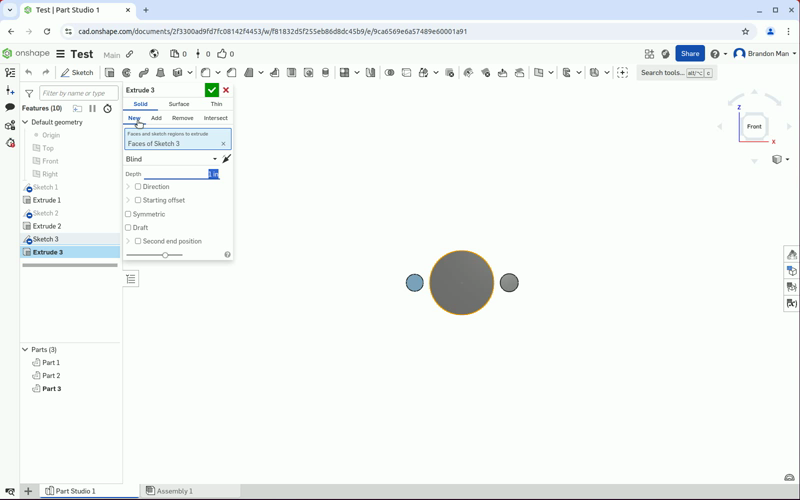
text(20.701)
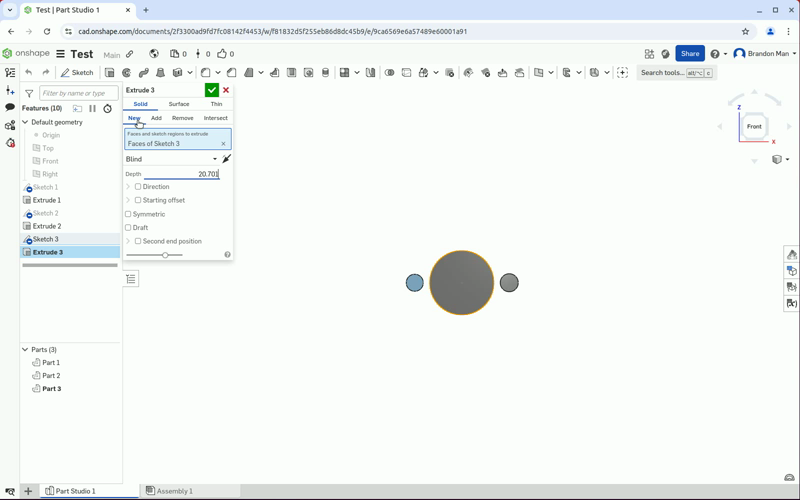
key(enter)
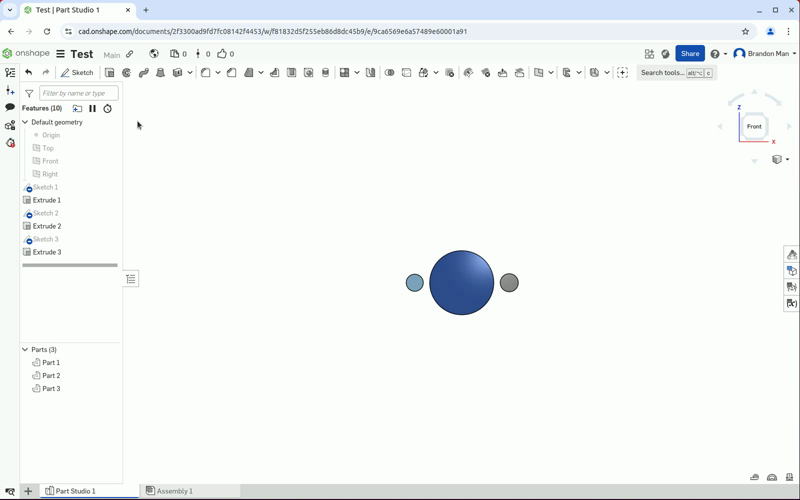
key(shift+h)
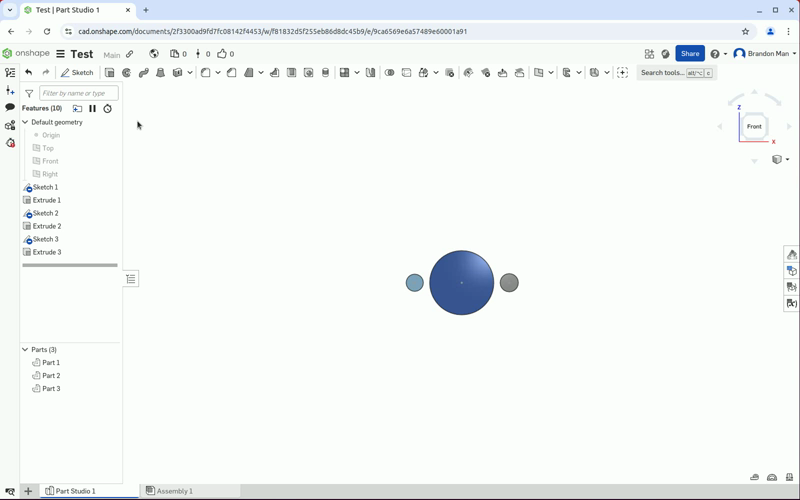
key(shift+h)
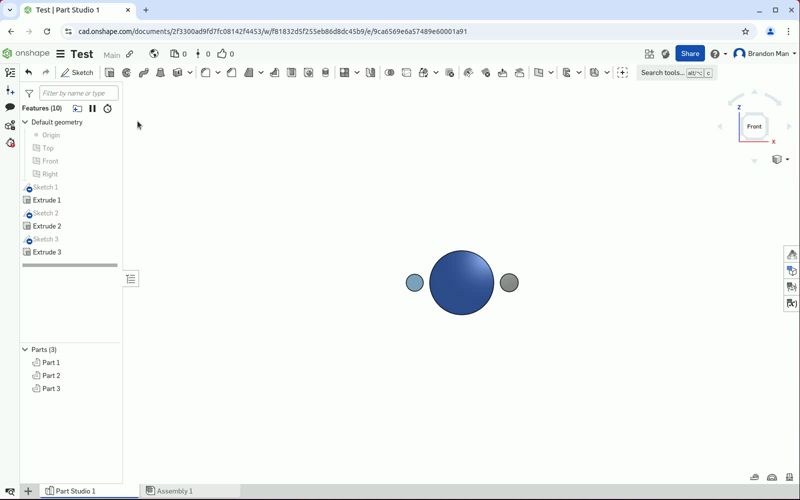
mouse_move(73, 189)
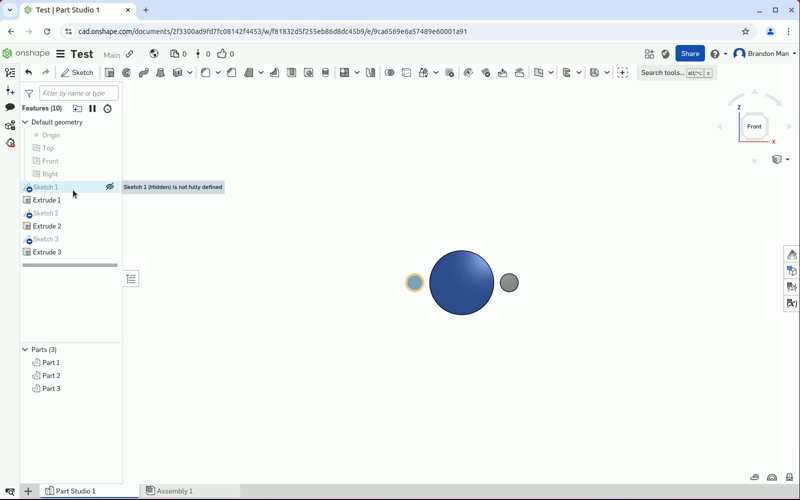
click(73, 189)
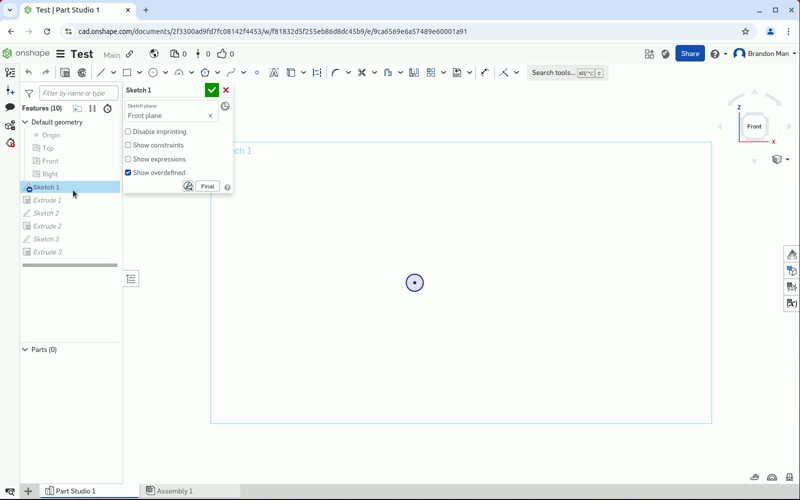
mouse_move(229, 92)
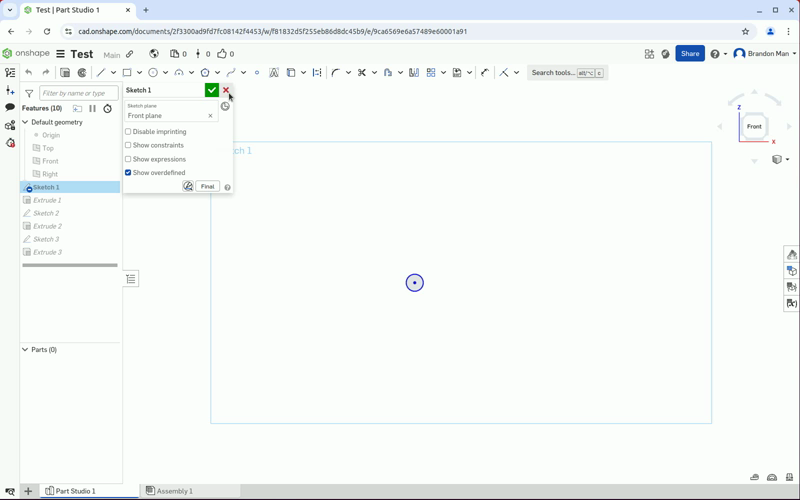
click(229, 92)
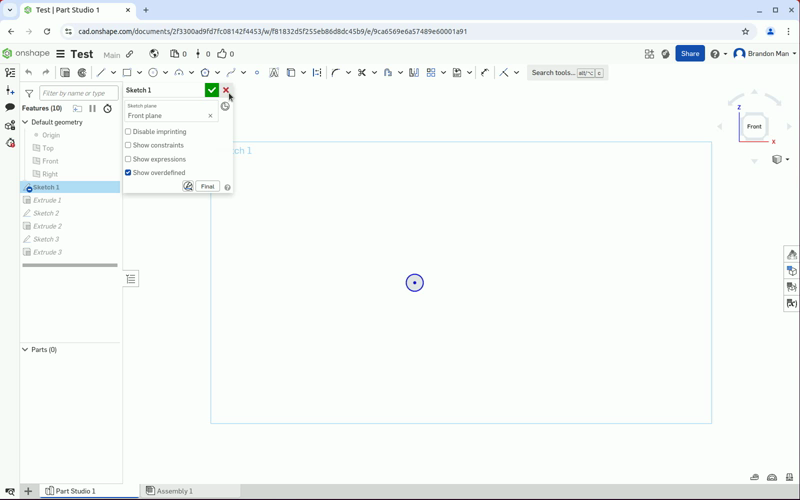
key(shift+s)
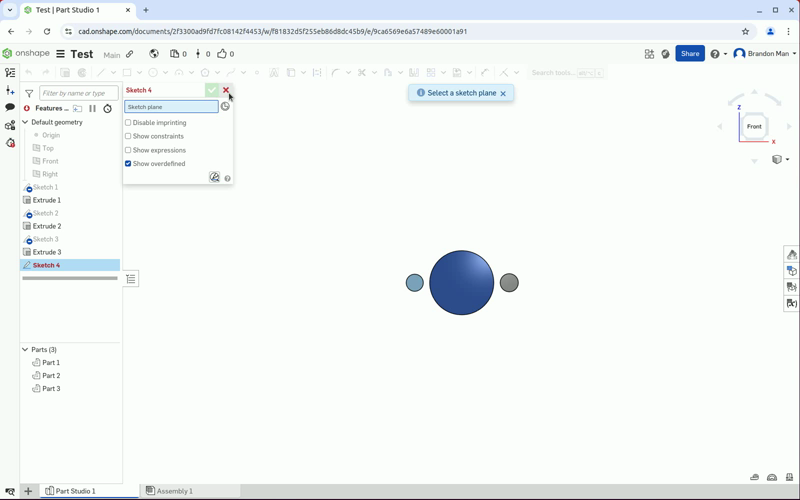
mouse_move(73, 163)
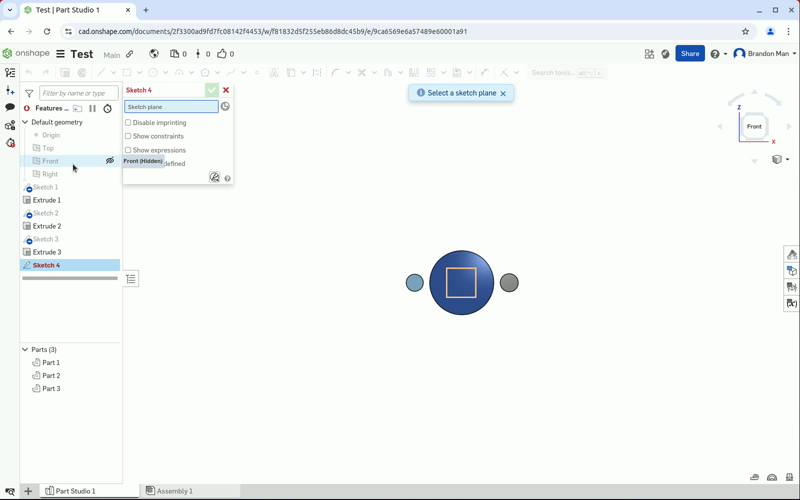
click(73, 163)
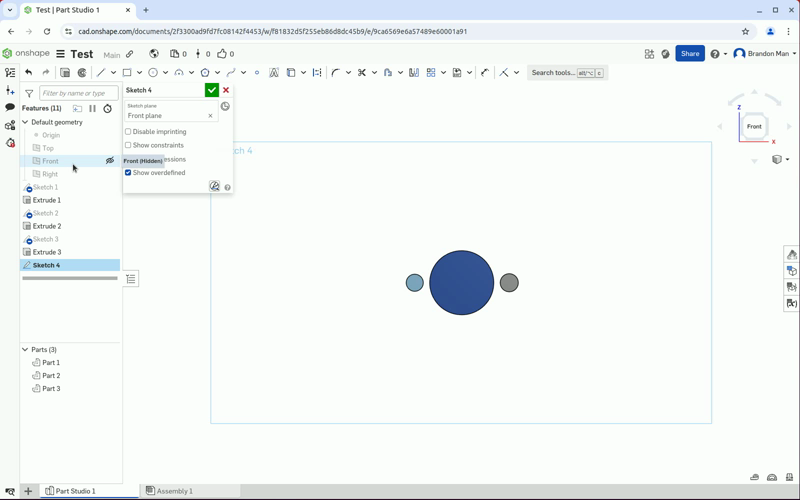
mouse_move(73, 352)
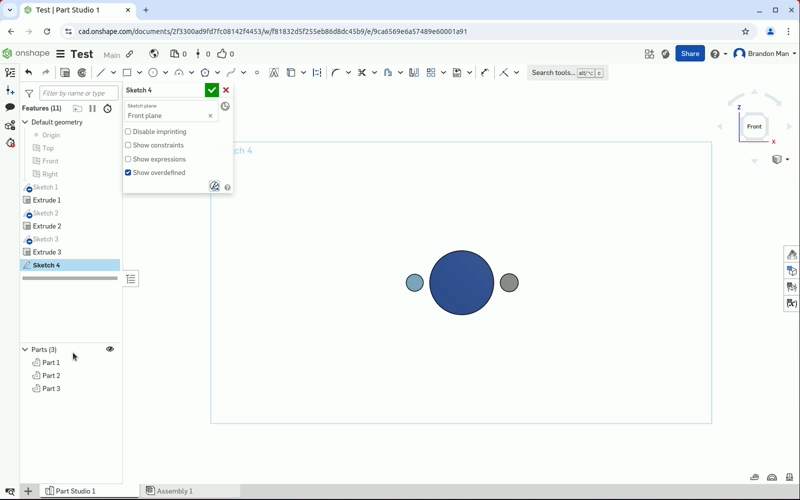
key(y)
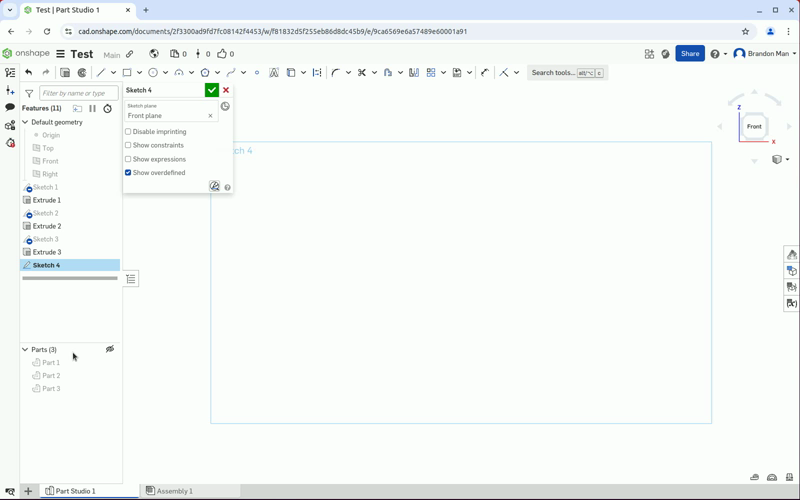
key(l)
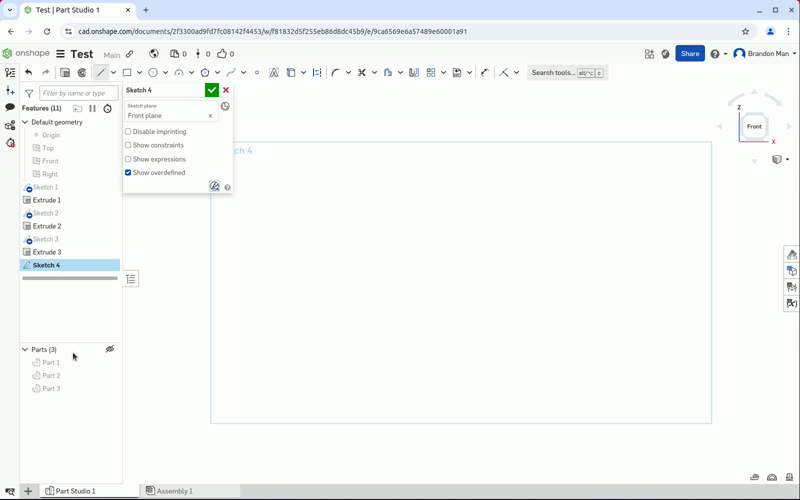
key_down(shift)
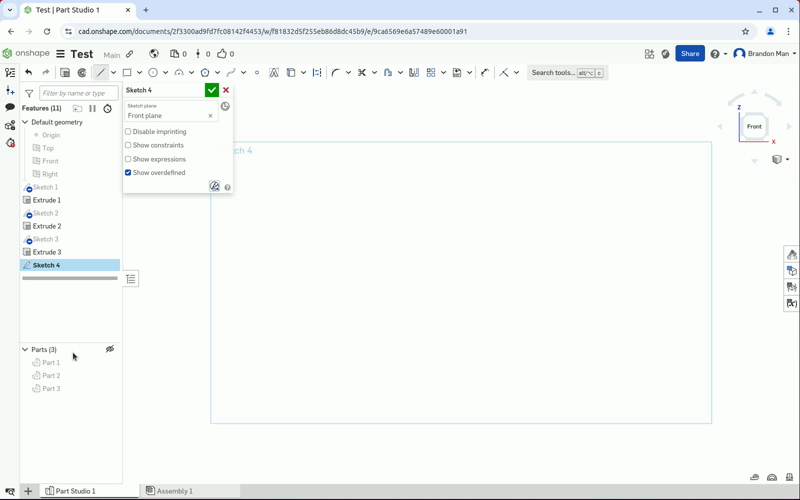
mouse_move(348, 324)
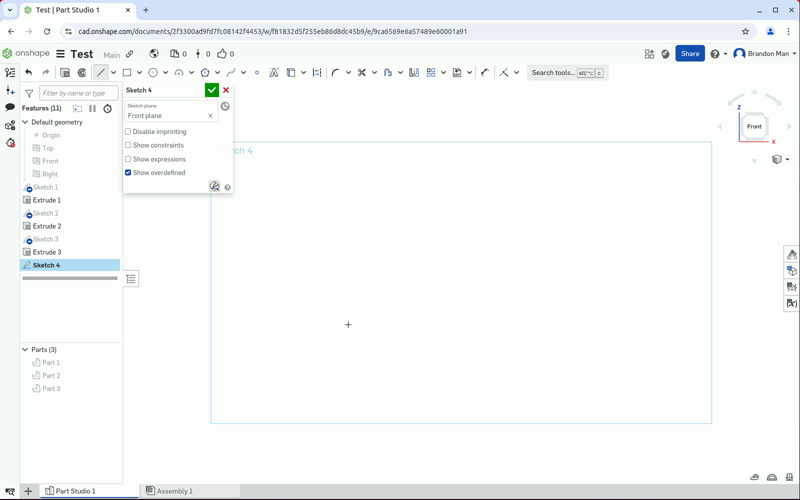
click(348, 324)
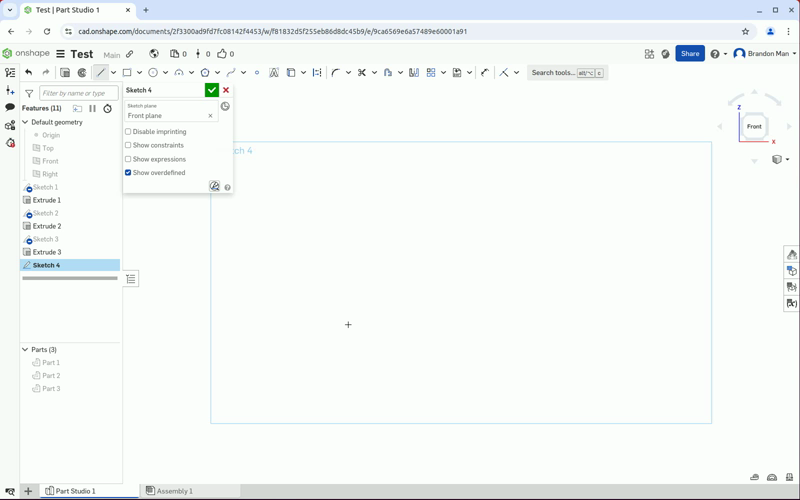
key_up(shift)
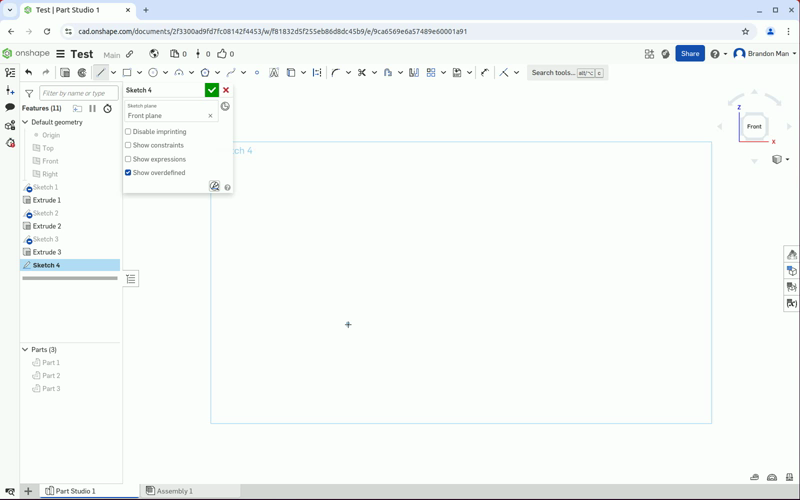
key_down(shift)
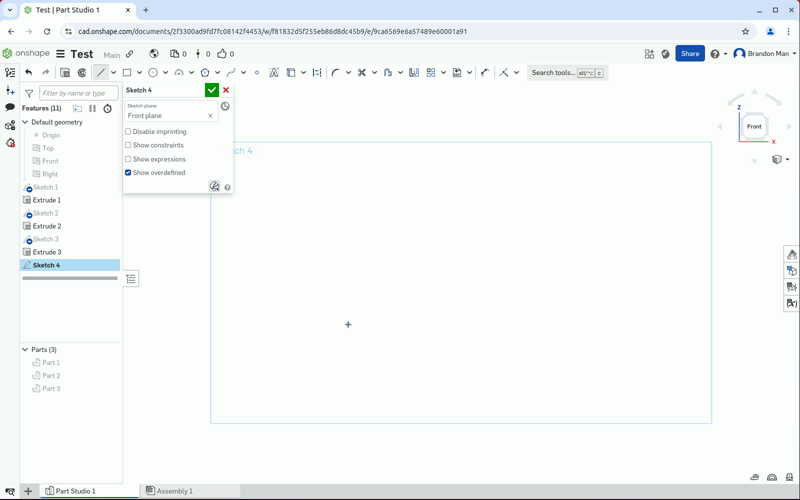
mouse_move(572, 324)
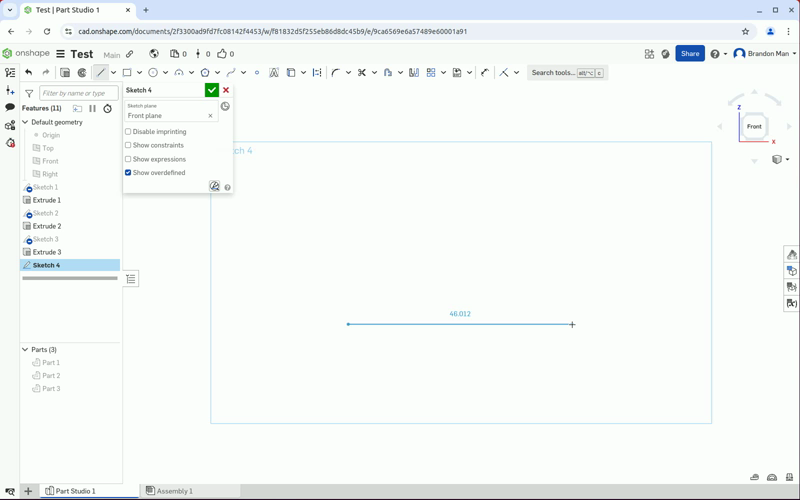
click(572, 324)
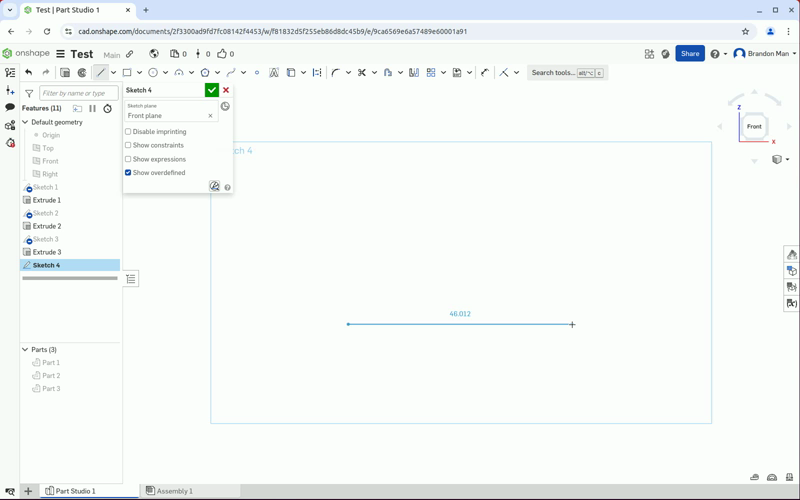
key_up(shift)
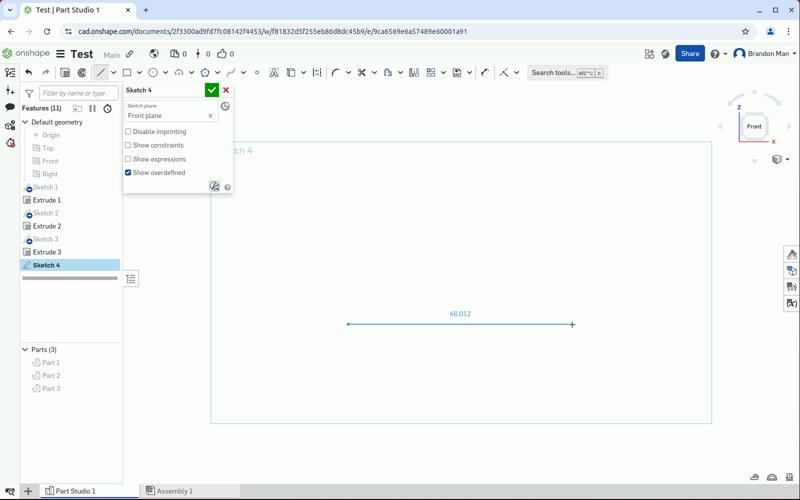
key_down(shift)
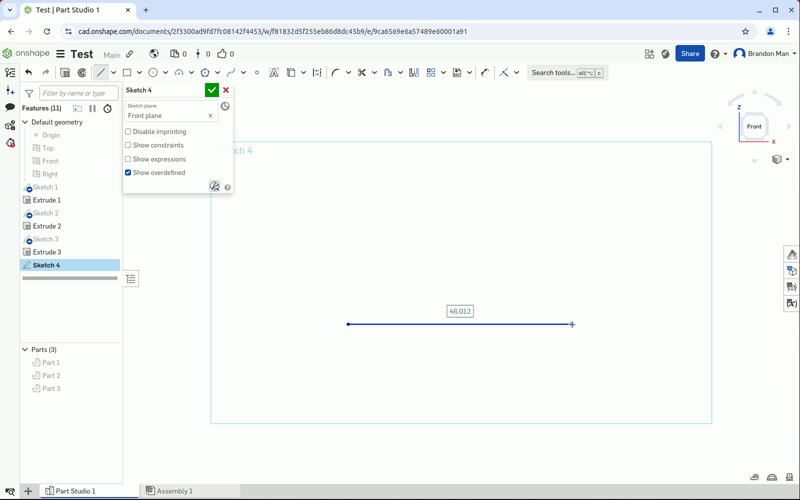
mouse_move(572, 241)
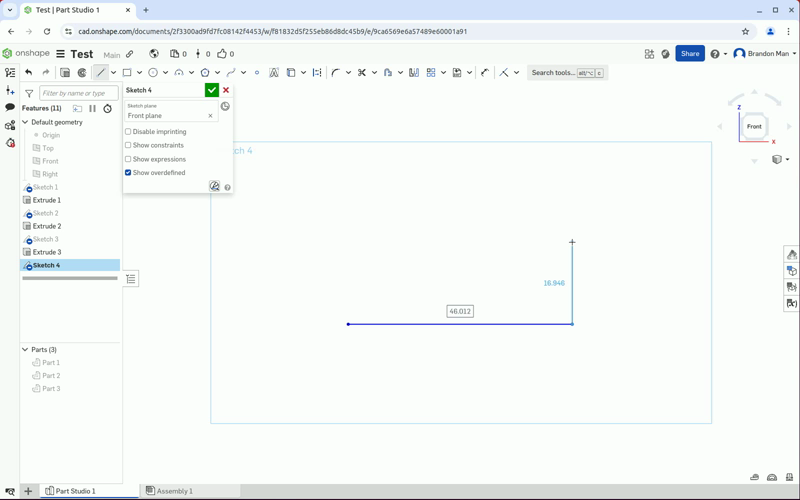
click(572, 241)
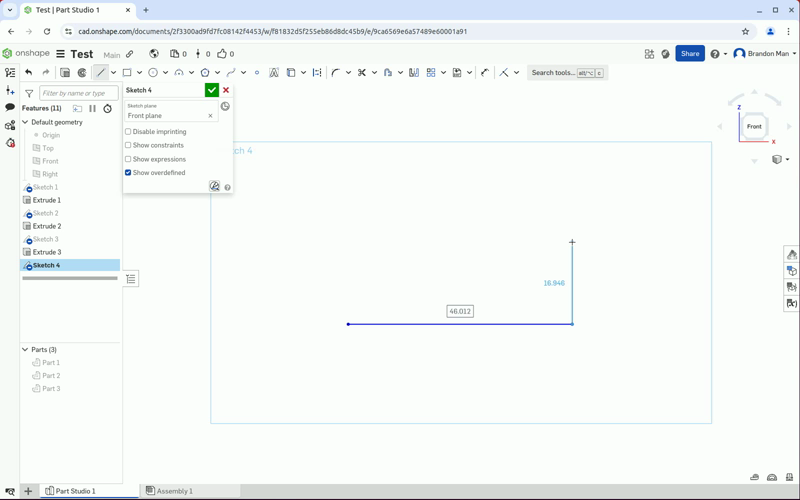
key_up(shift)
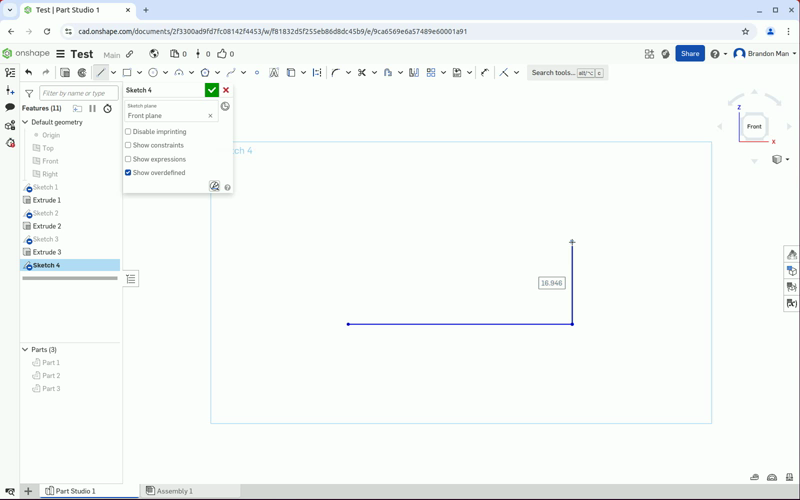
key_down(shift)
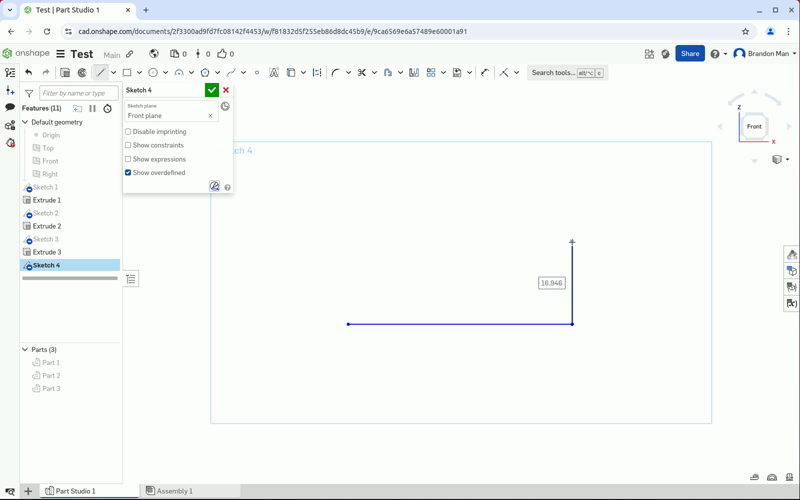
mouse_move(348, 241)
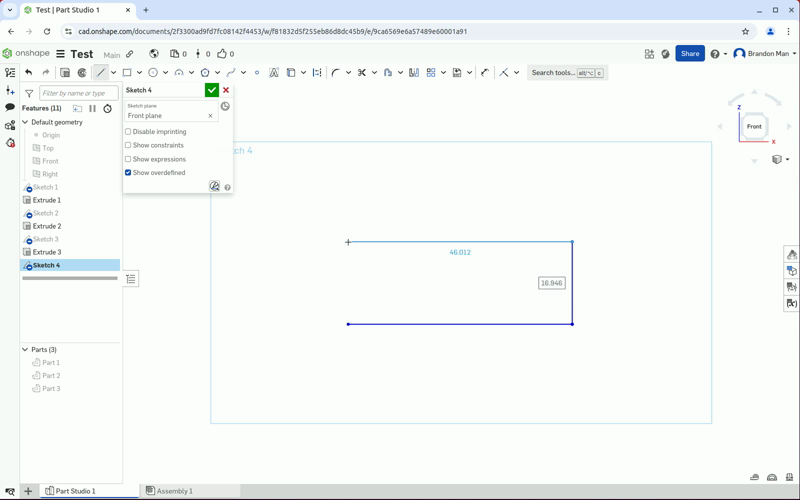
click(348, 241)
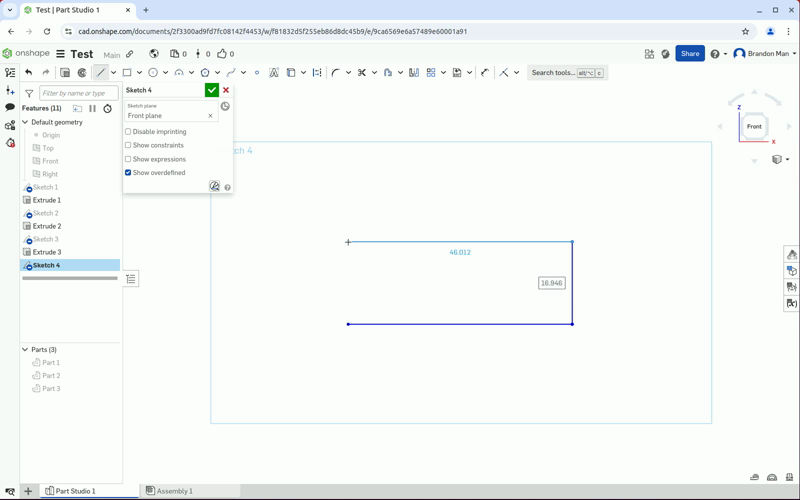
key_up(shift)
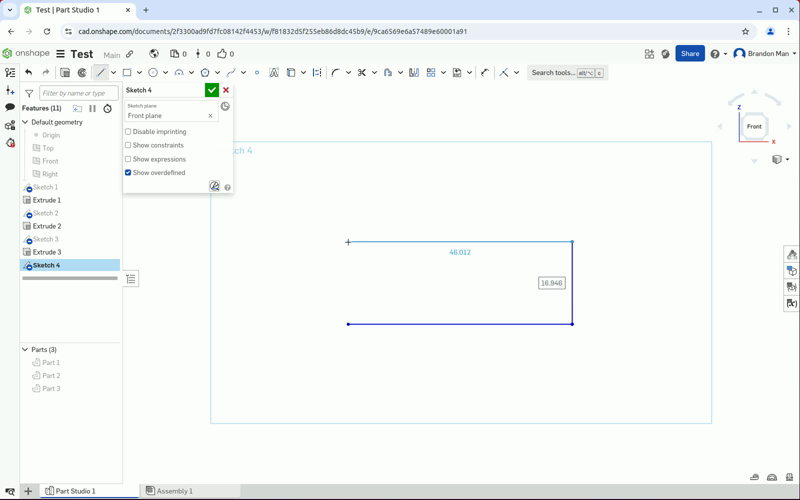
key_down(shift)
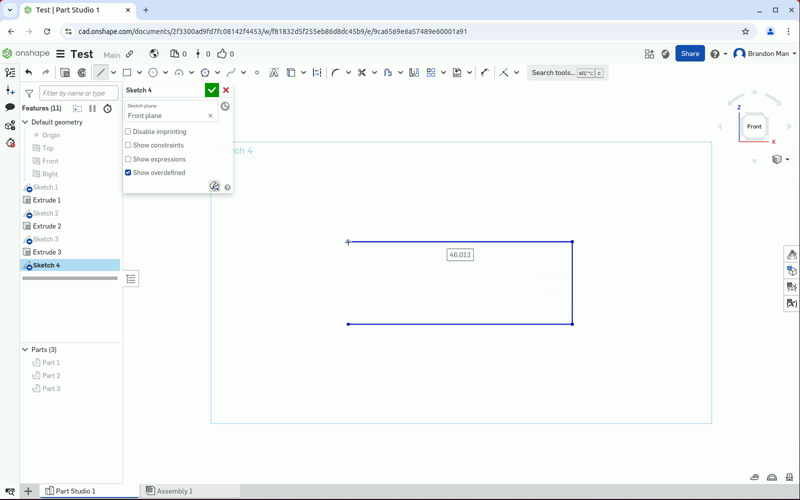
mouse_move(348, 324)
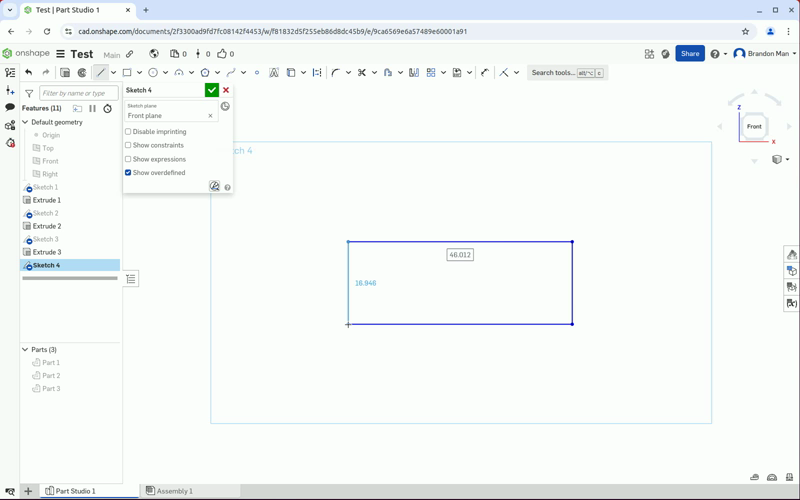
key_up(shift)
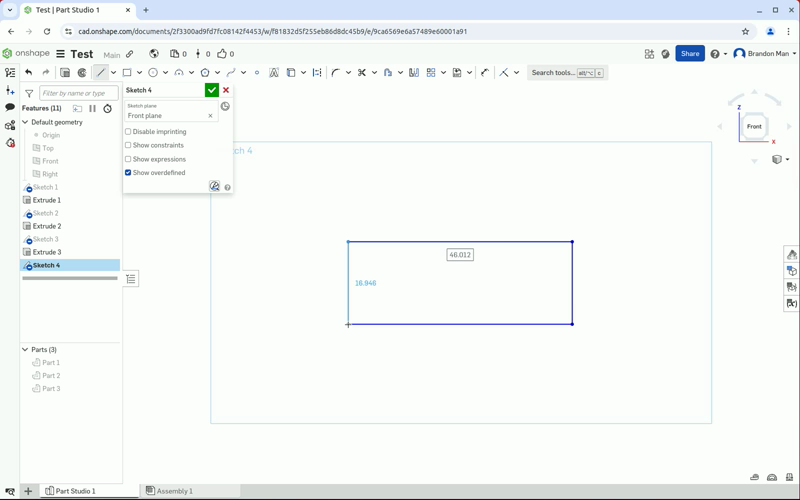
click(348, 324)
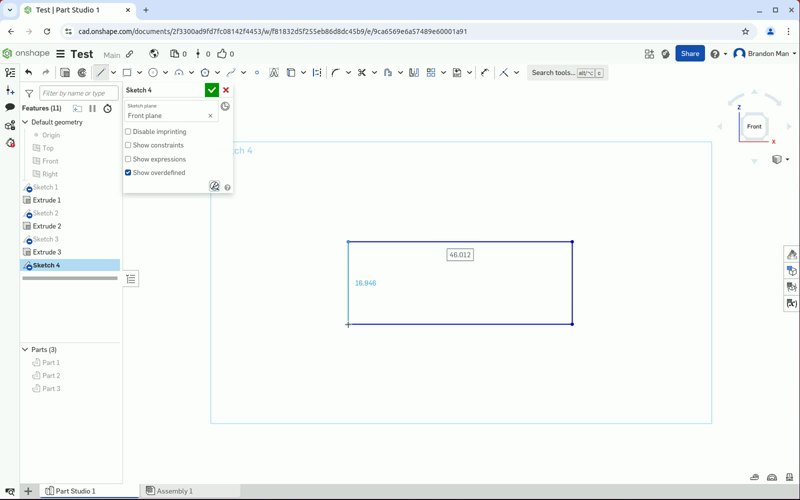
key(esc)
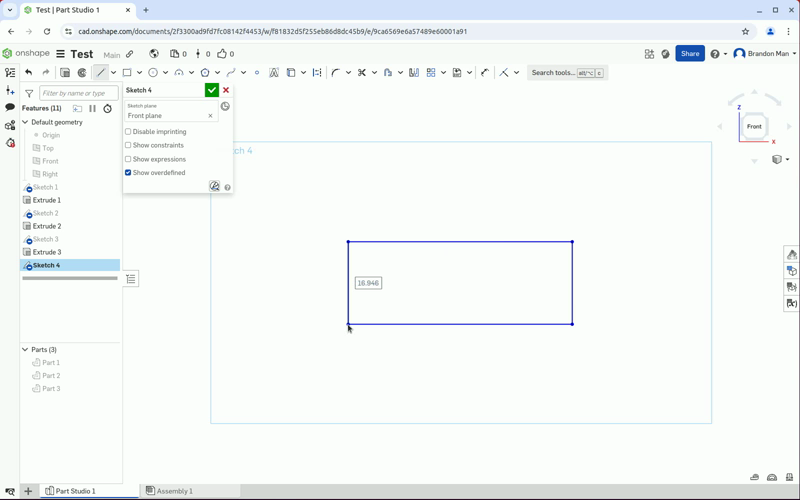
key(c)
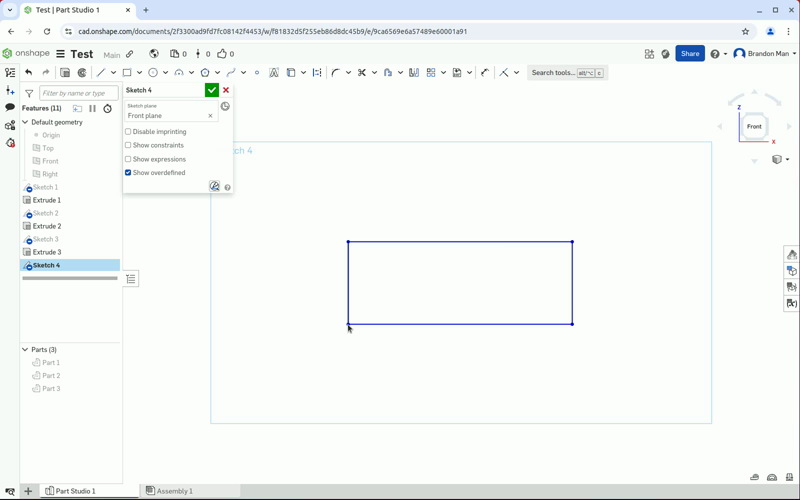
key_down(shift)
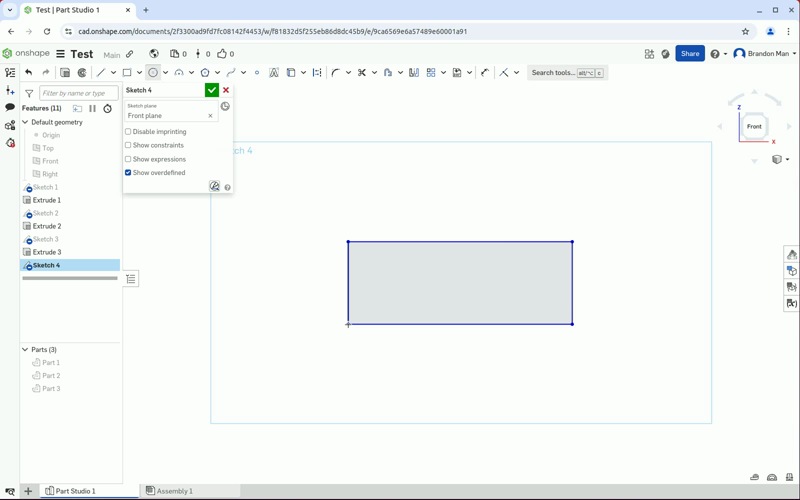
mouse_move(414, 283)
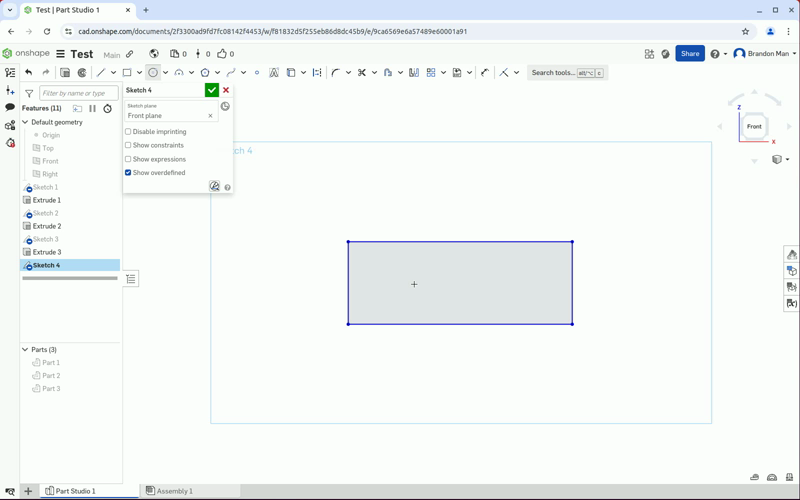
click(414, 283)
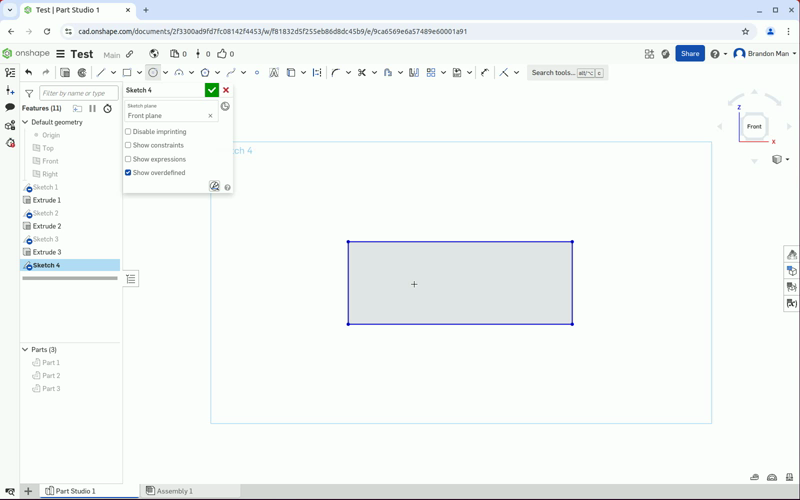
key_up(shift)
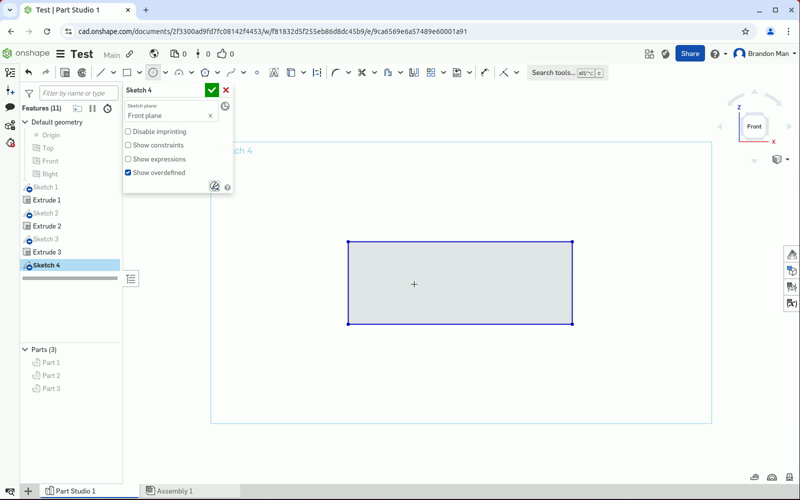
mouse_move(421, 283)
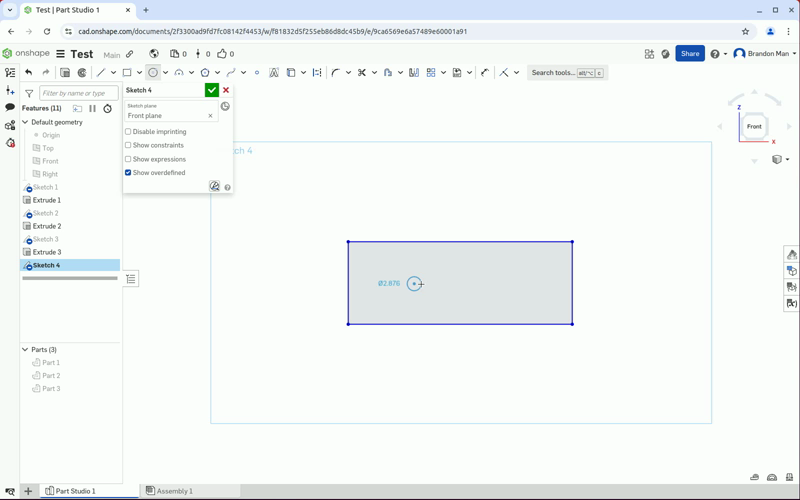
click(421, 283)
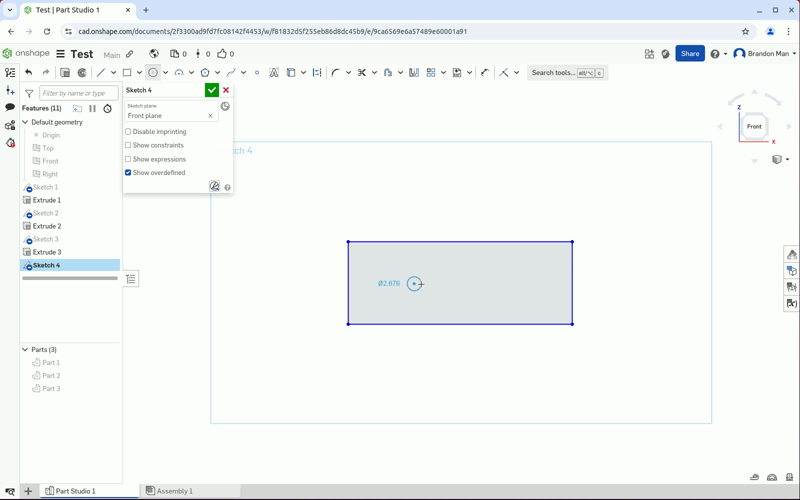
key(esc)
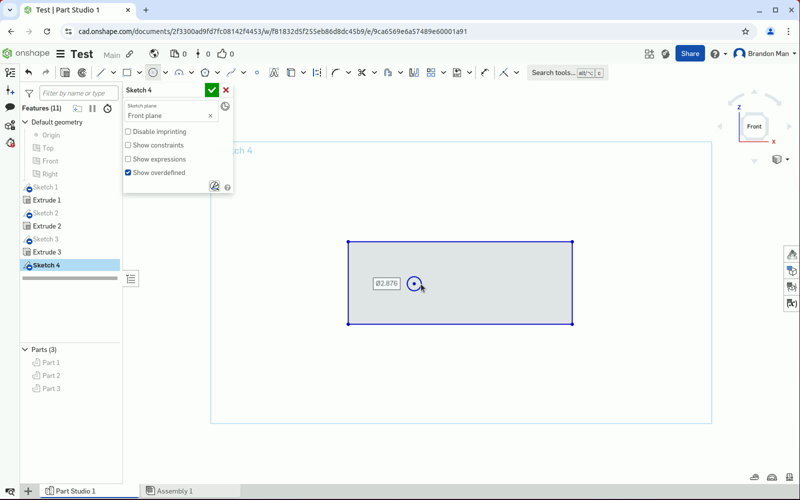
key(c)
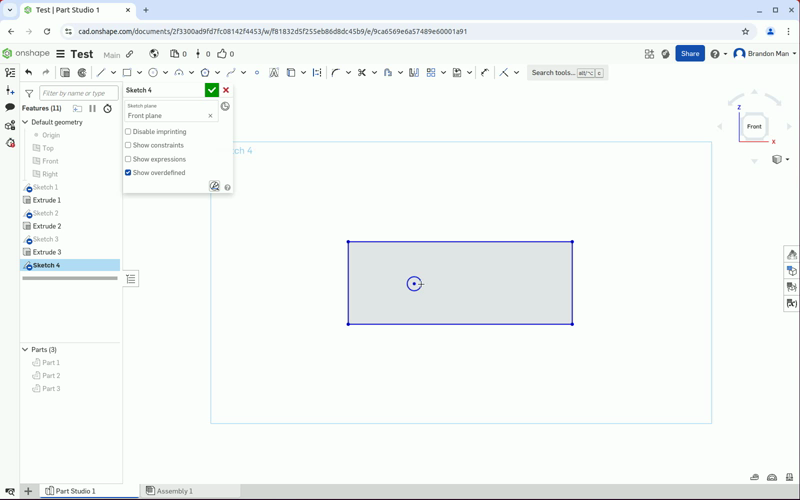
key_down(shift)
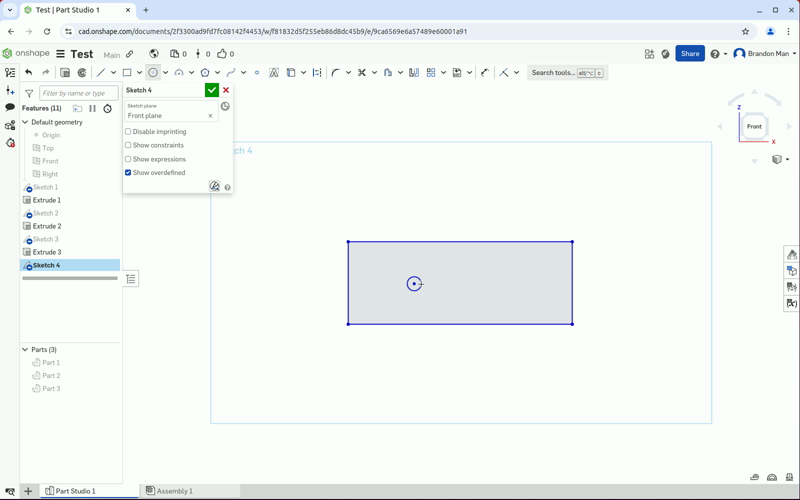
mouse_move(461, 283)
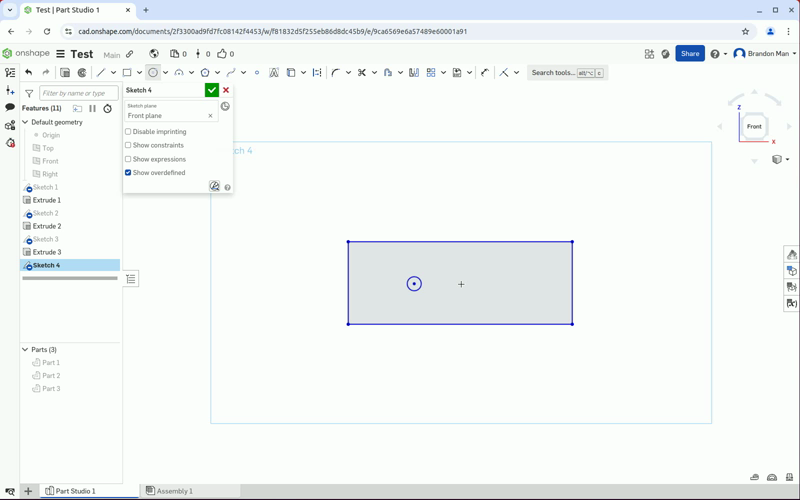
click(461, 283)
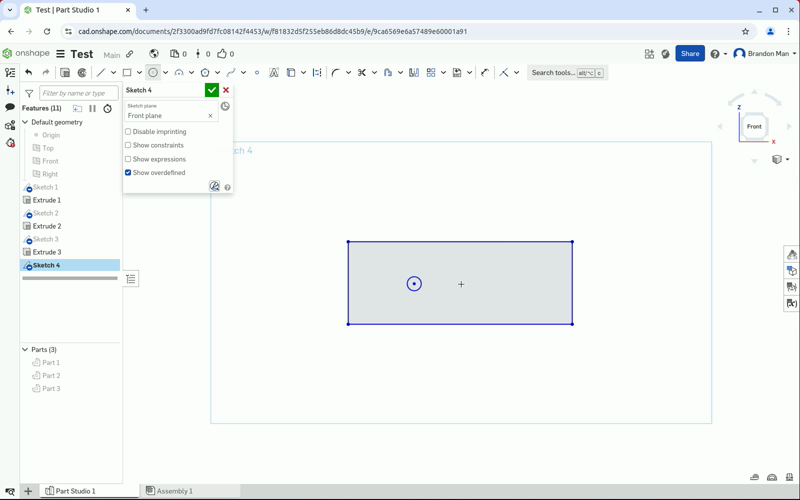
key_up(shift)
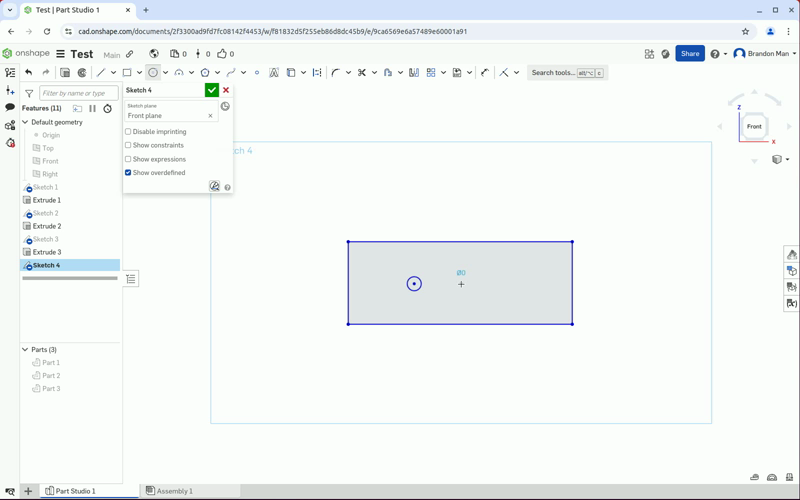
mouse_move(492, 283)
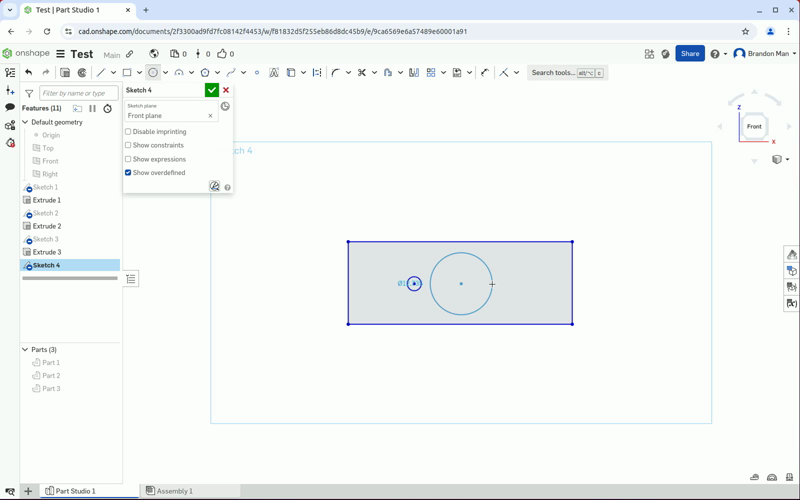
click(492, 283)
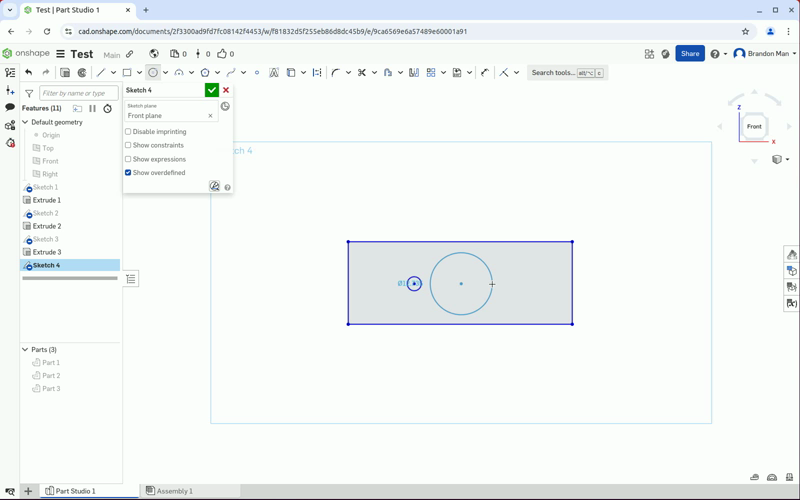
key(esc)
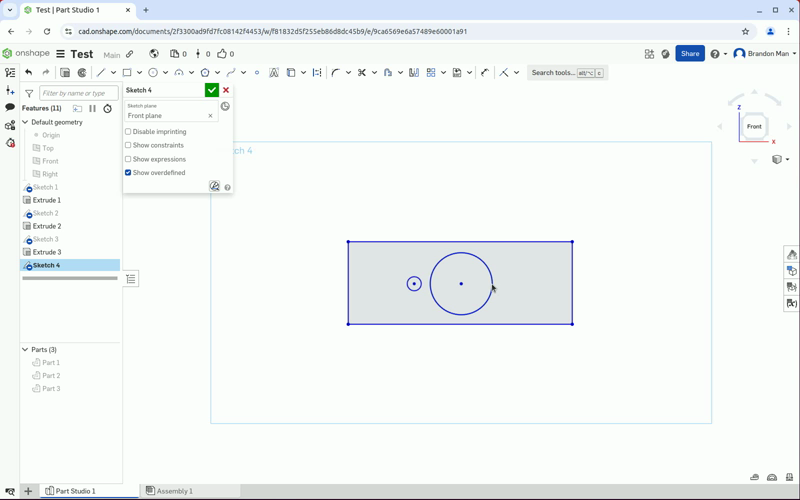
key(c)
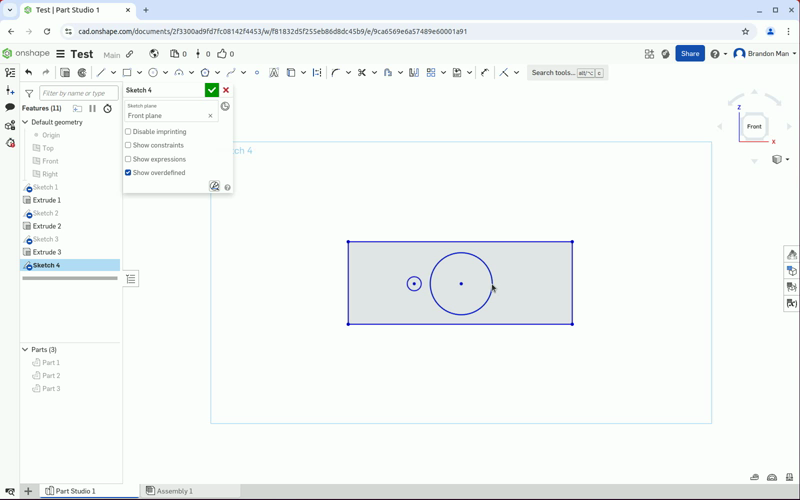
key_down(shift)
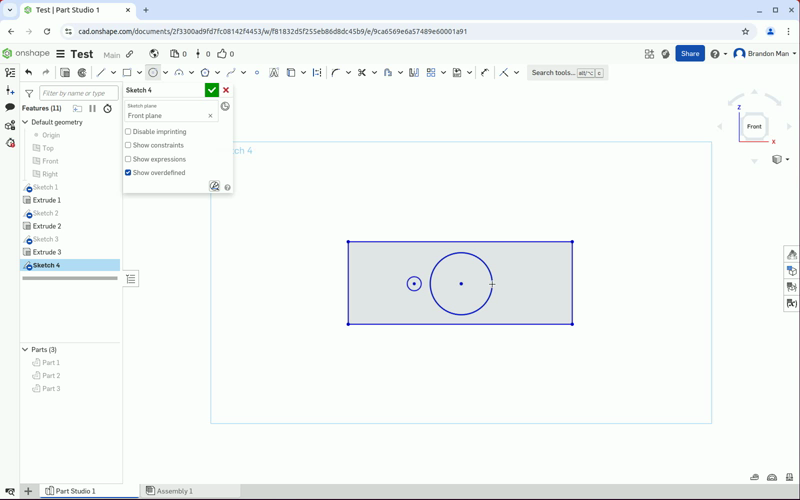
mouse_move(506, 283)
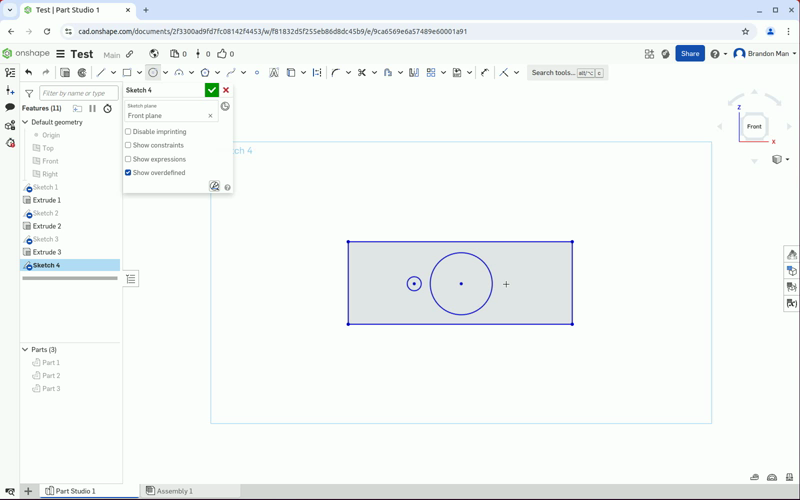
click(506, 283)
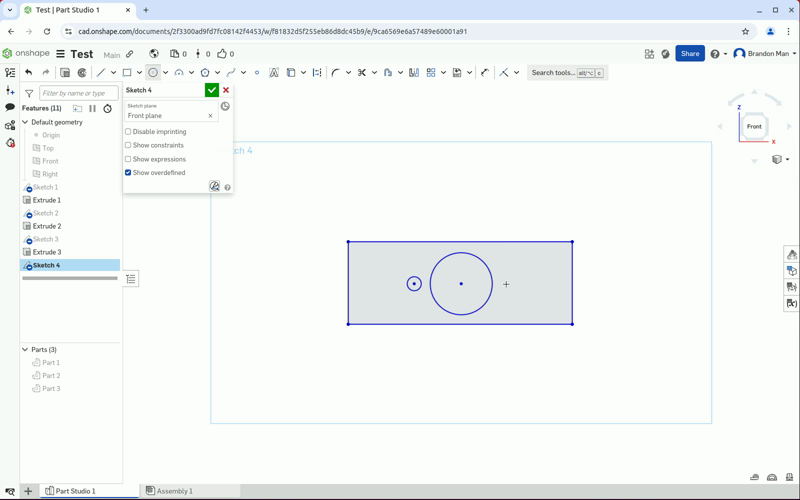
key_up(shift)
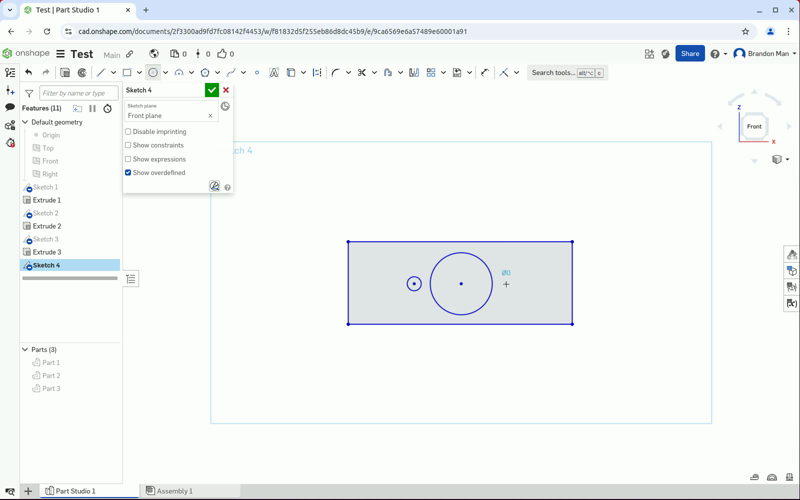
mouse_move(513, 283)
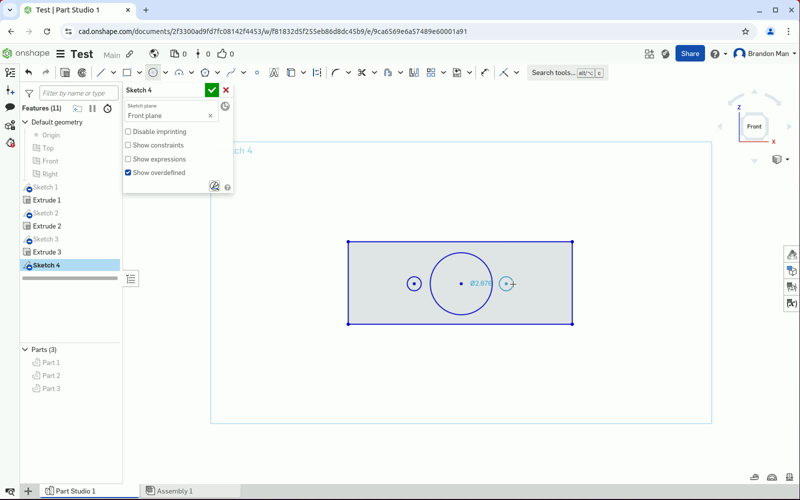
click(513, 283)
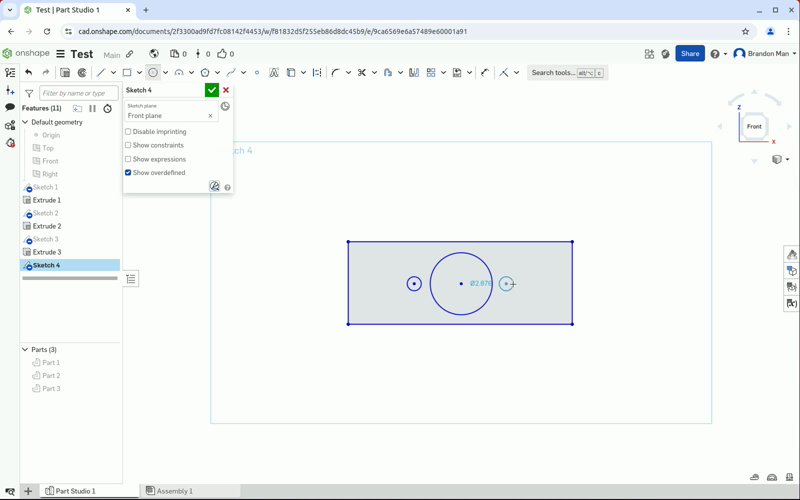
key(esc)
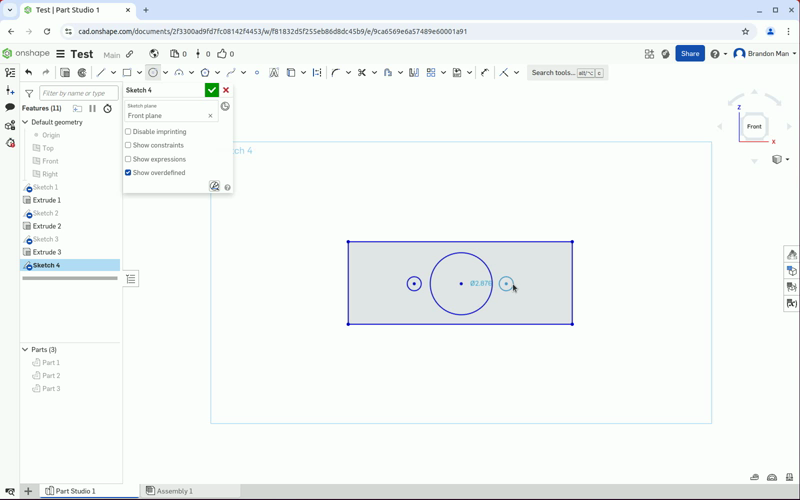
mouse_move(388, 270)
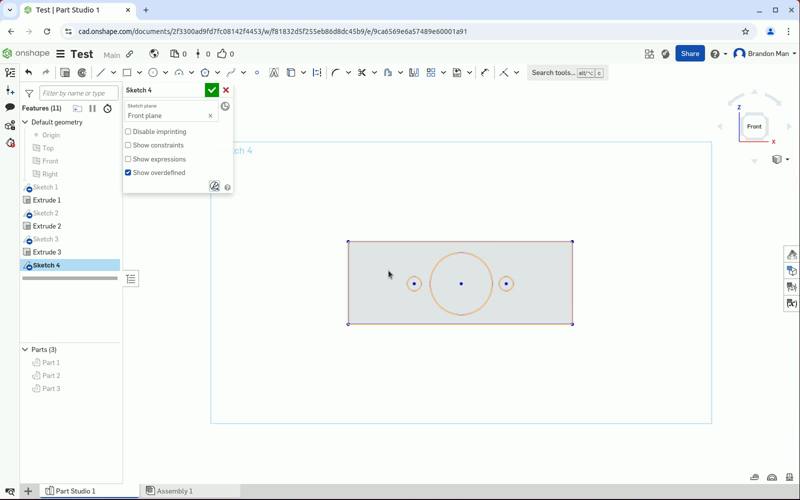
click(388, 270)
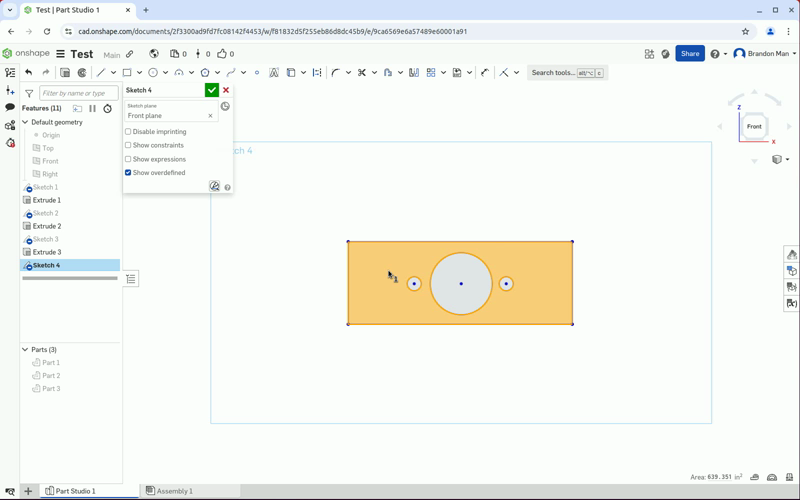
mouse_move(73, 352)
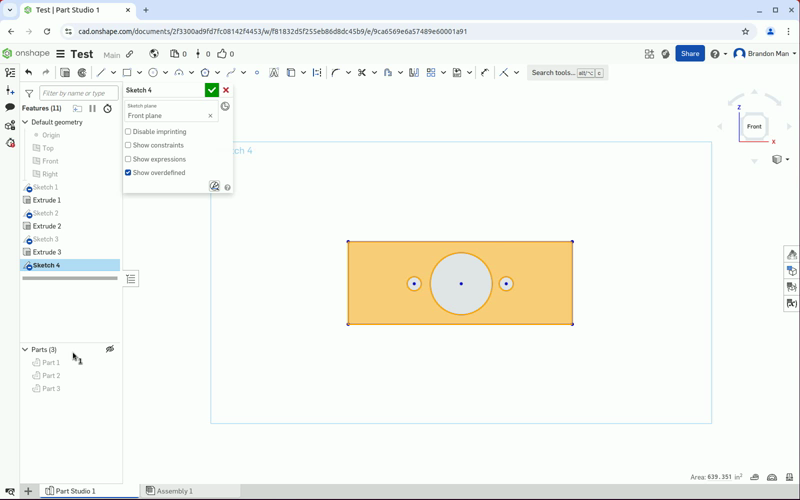
key(shift+y)
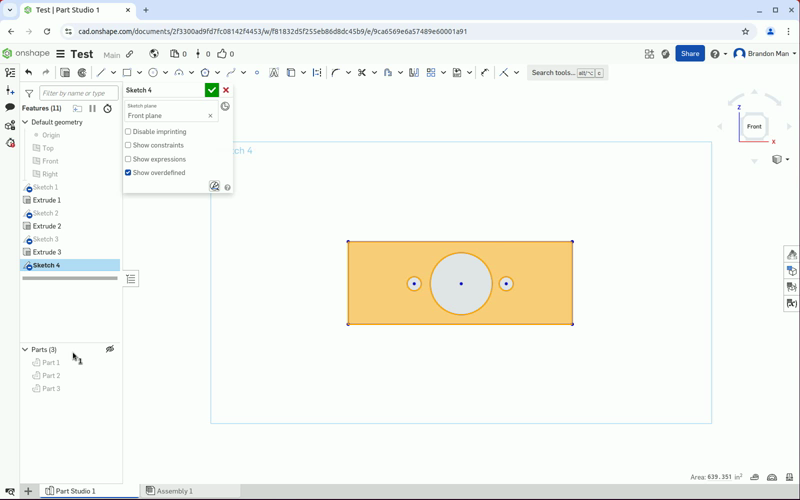
key(shift+e)
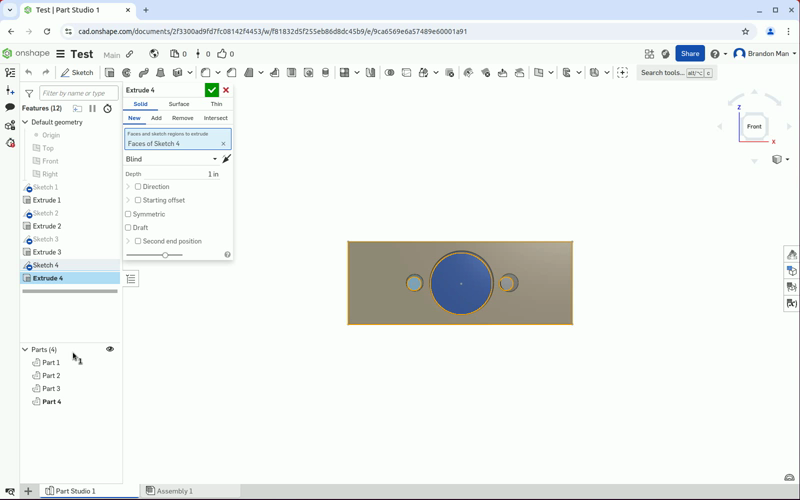
mouse_move(143, 106)
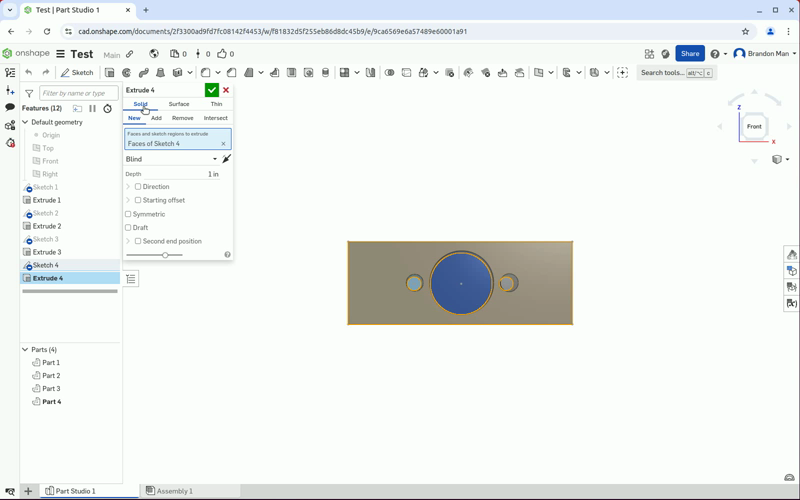
click(143, 106)
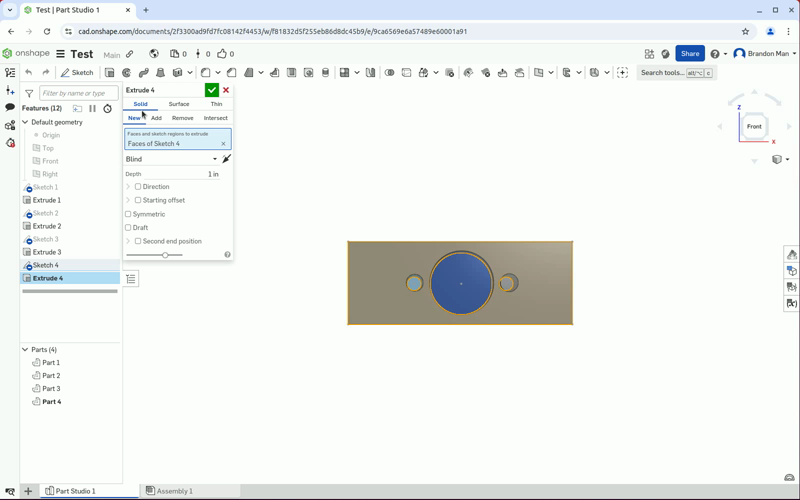
mouse_move(137, 120)
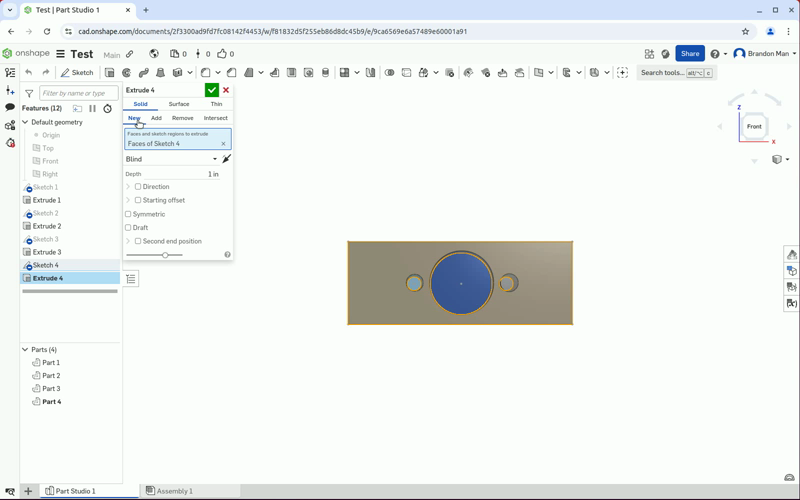
click(137, 120)
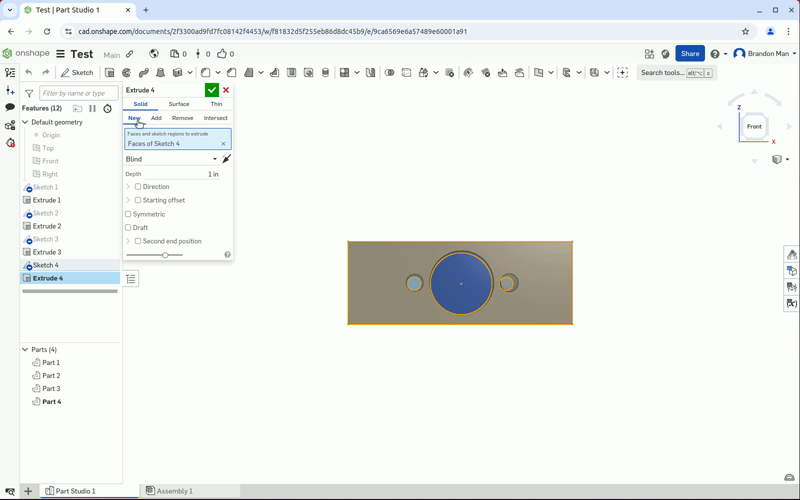
key(tab, 4)
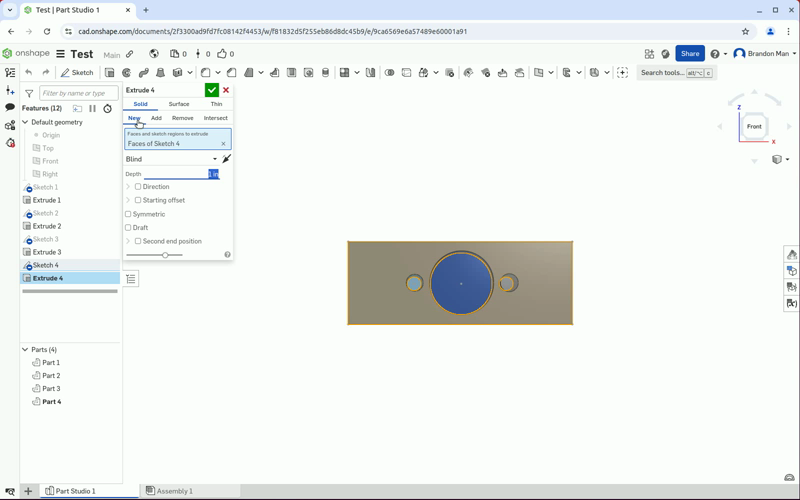
text(20.701)
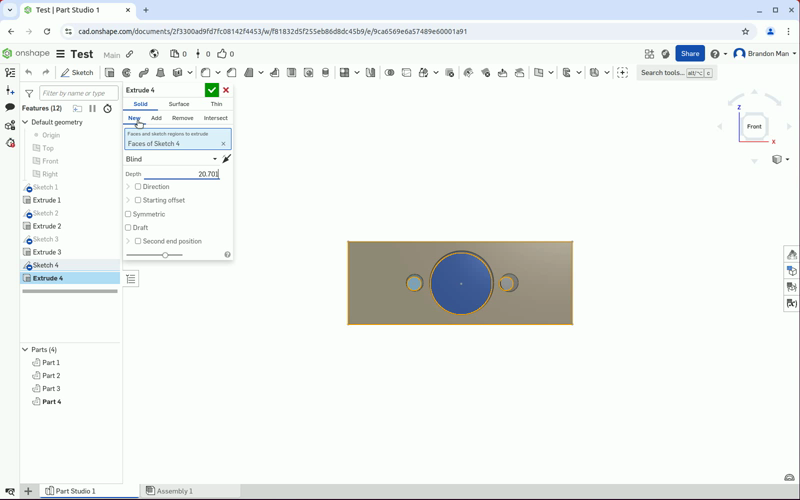
key(enter)
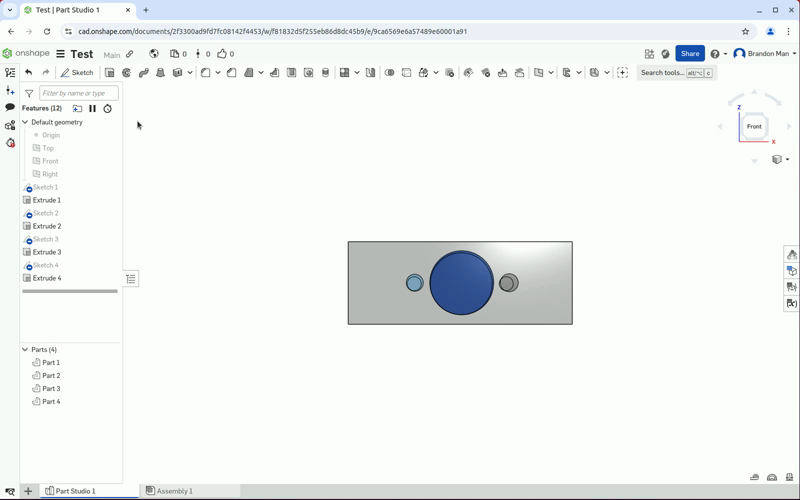
key(shift+h)
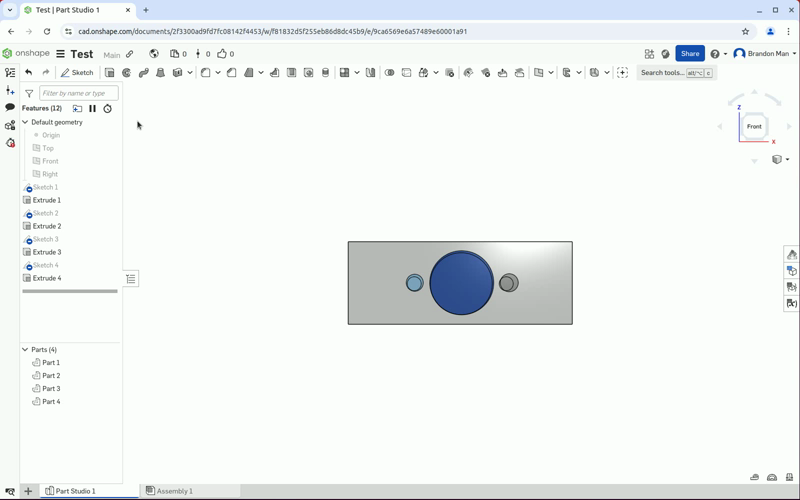
key(shift+h)
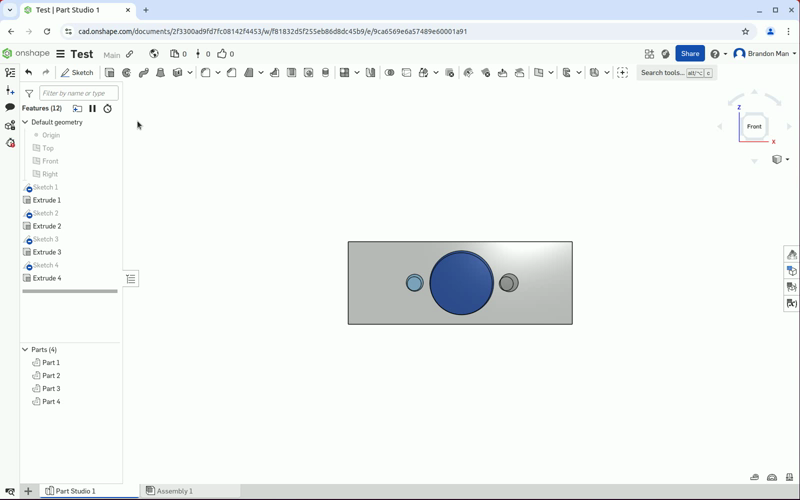
mouse_move(73, 189)
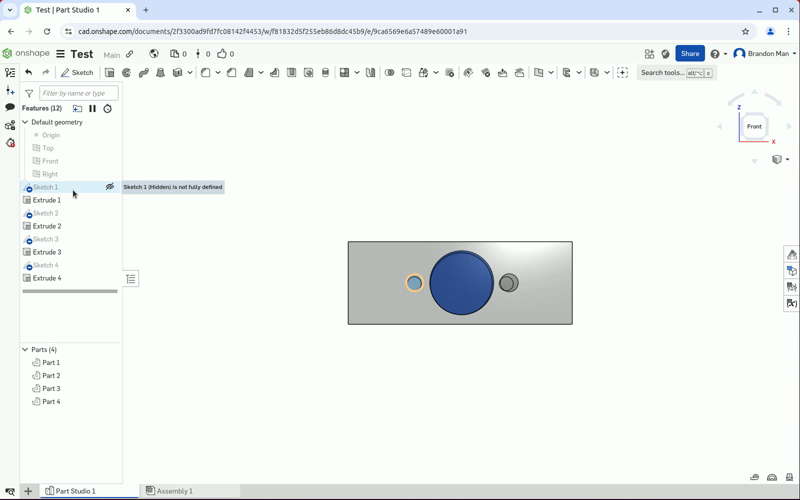
click(73, 189)
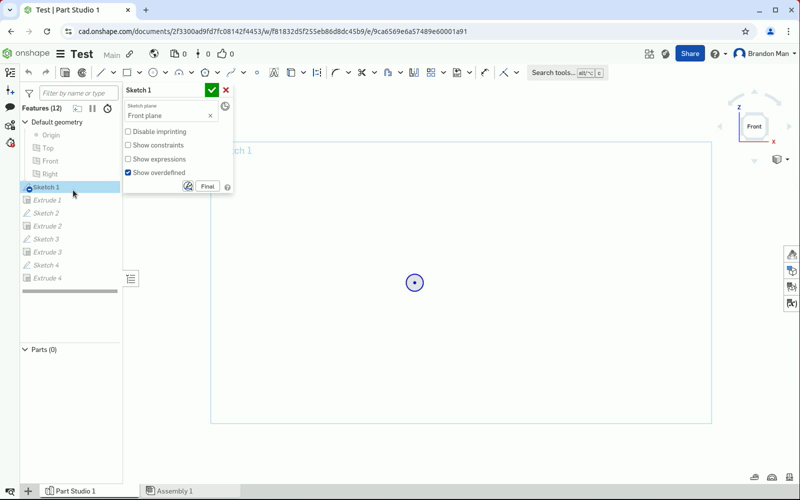
mouse_move(229, 92)
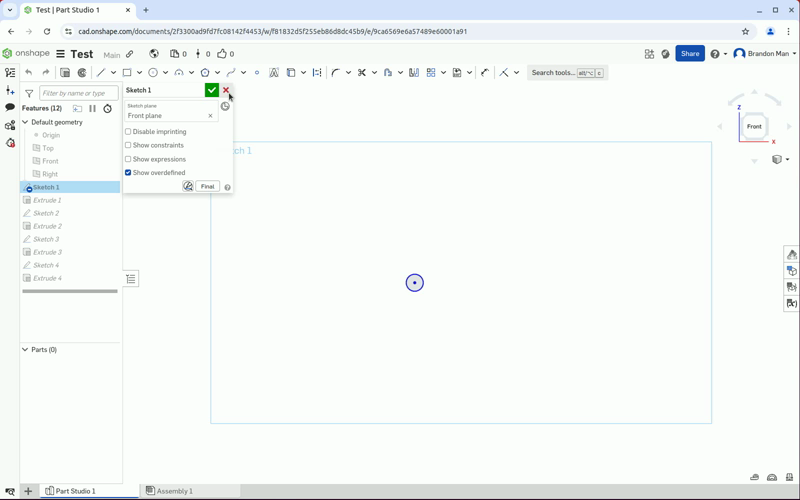
click(229, 92)
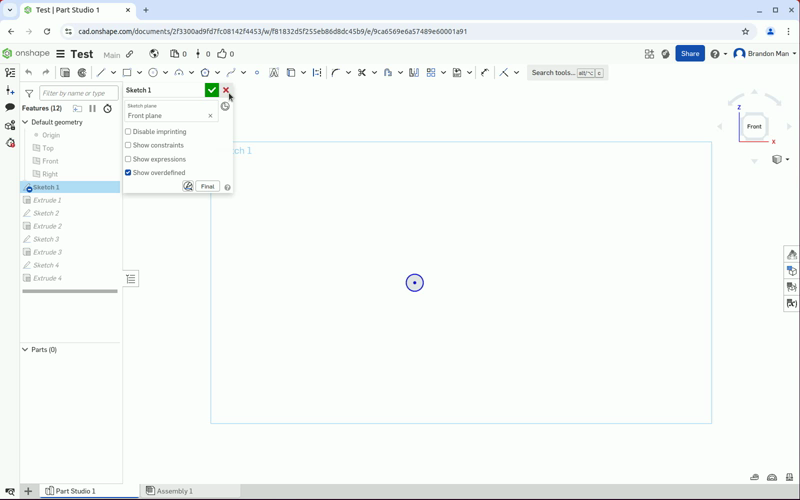
key(shift+s)
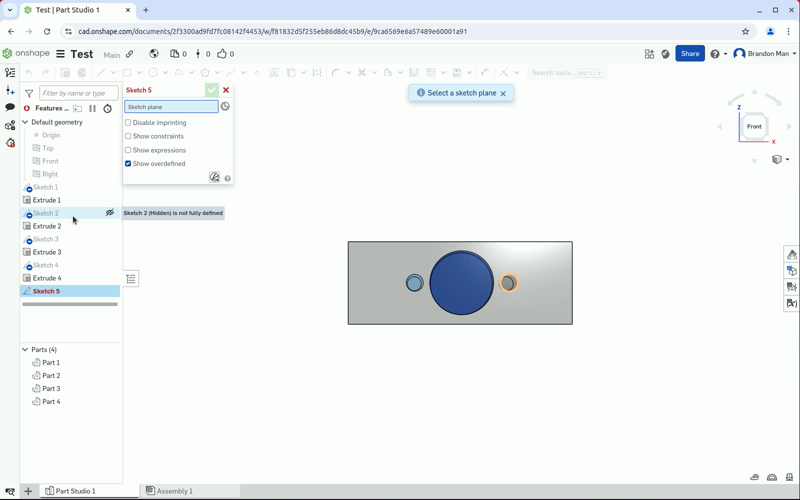
scroll(3)
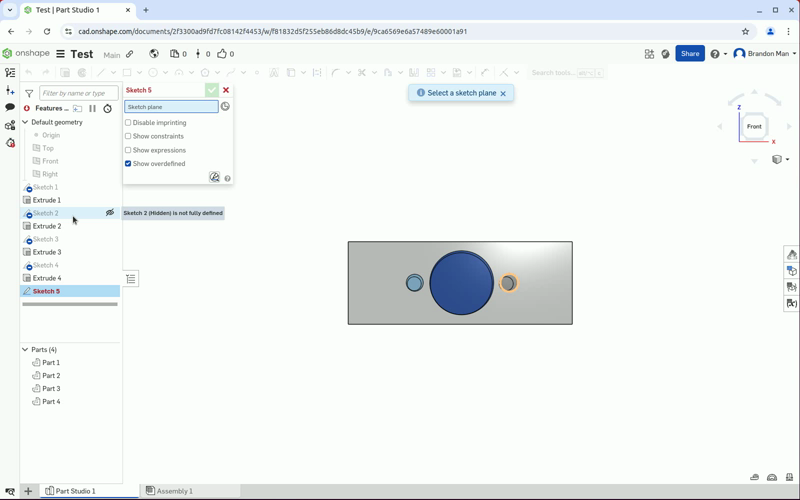
mouse_move(73, 163)
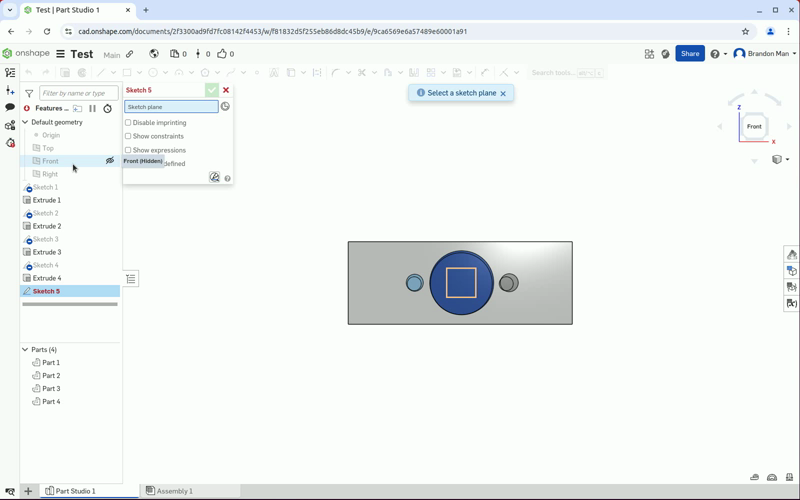
click(73, 163)
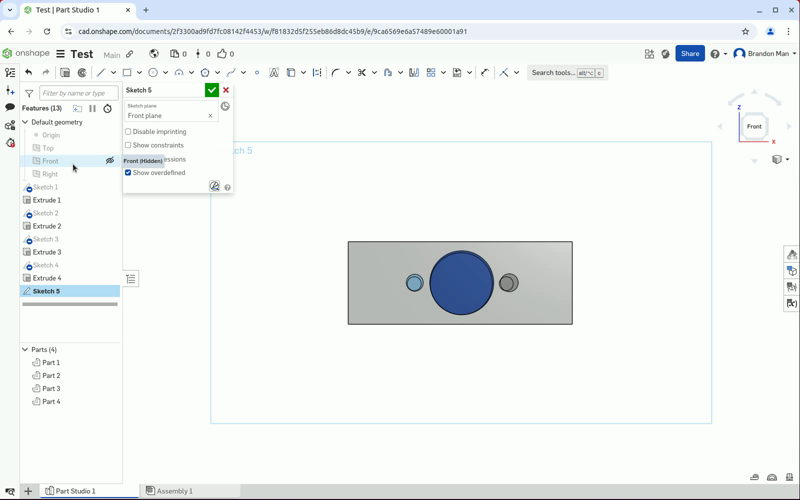
mouse_move(73, 352)
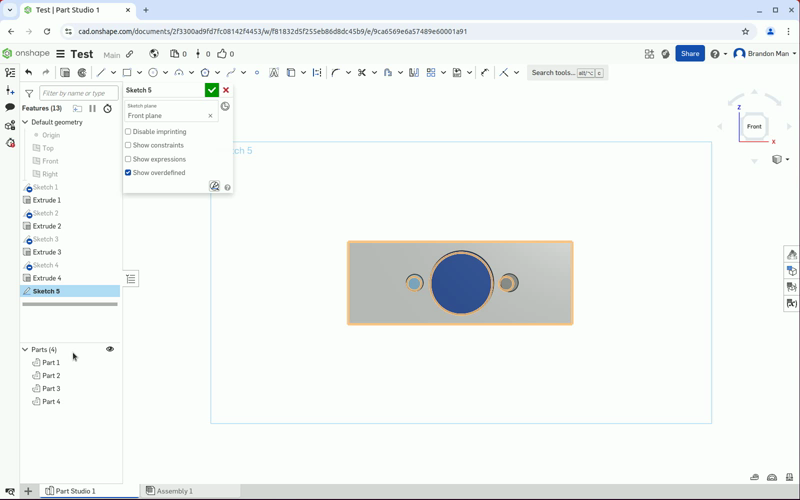
key(y)
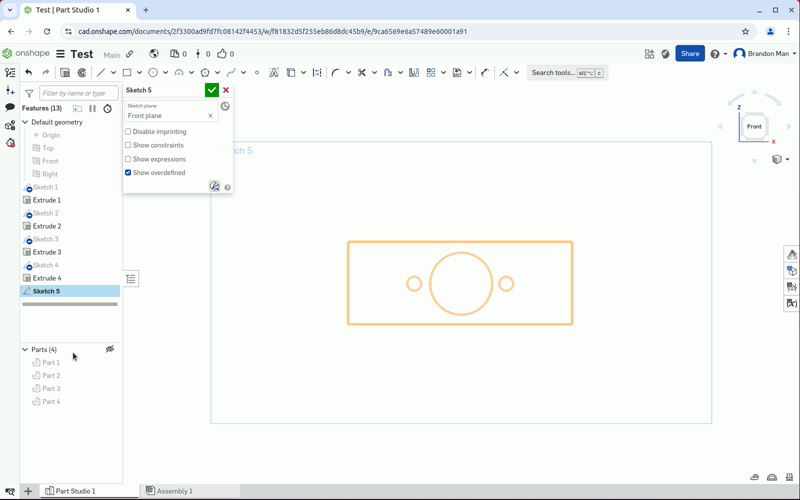
key(c)
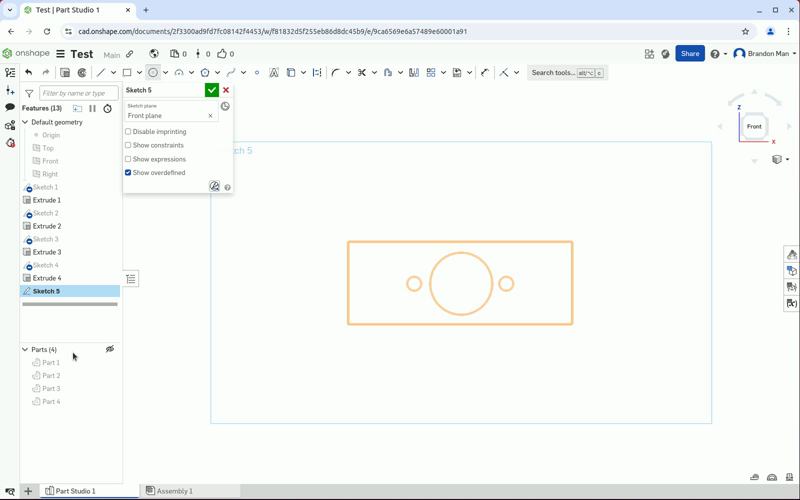
key_down(shift)
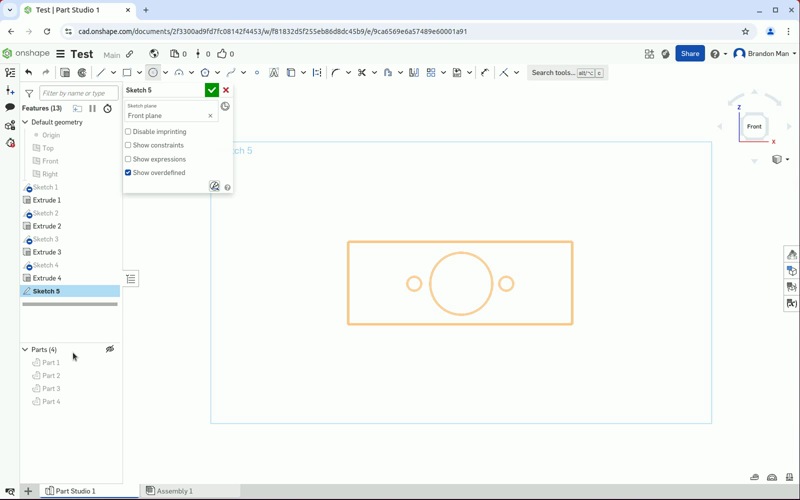
mouse_move(509, 282)
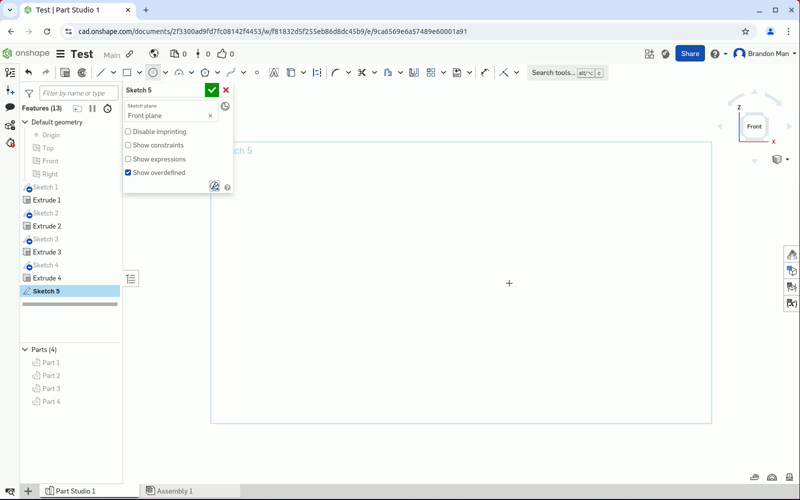
click(509, 282)
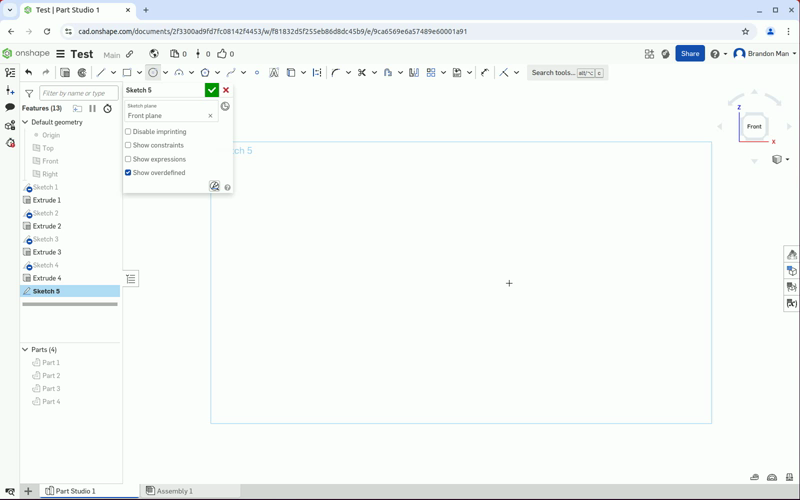
key_up(shift)
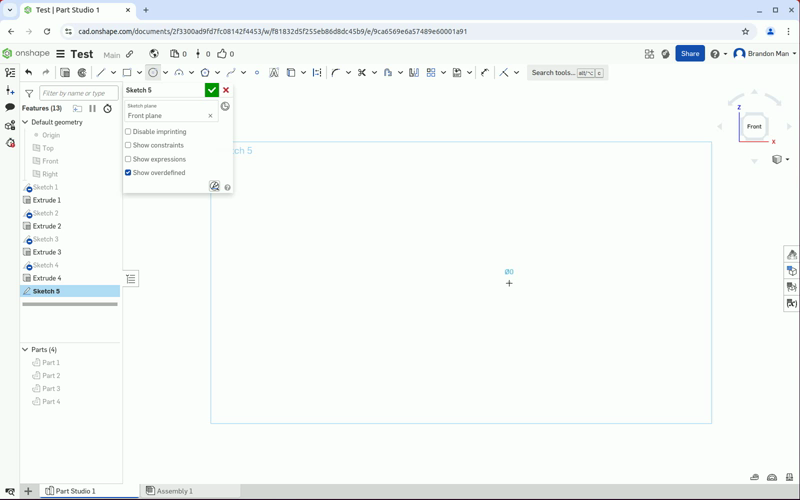
mouse_move(518, 282)
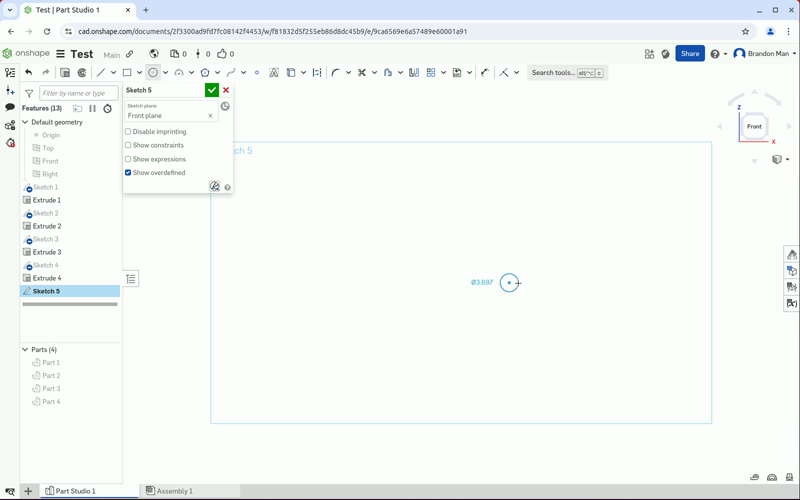
click(518, 282)
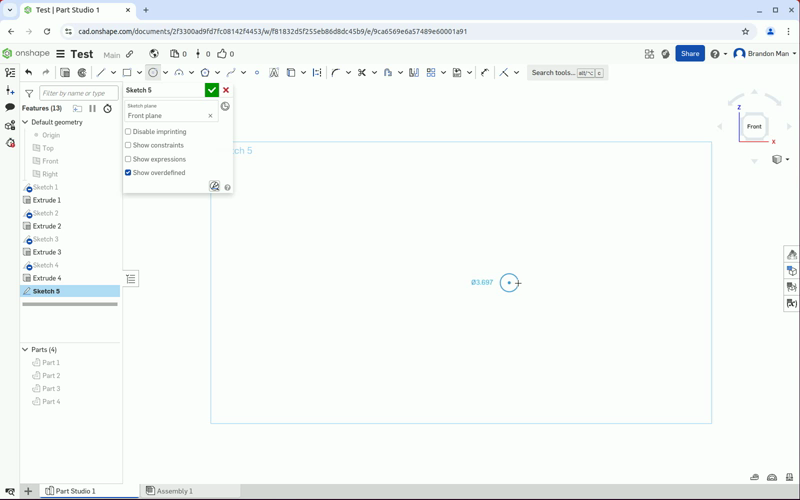
key(esc)
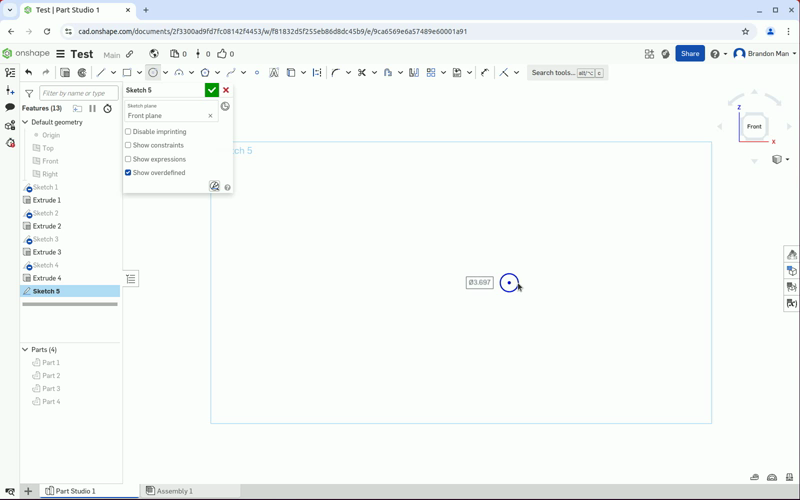
mouse_move(507, 281)
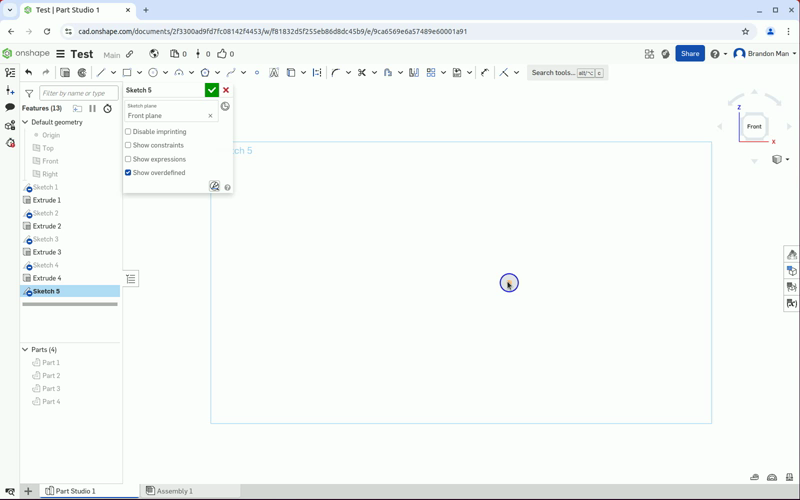
scroll(6)
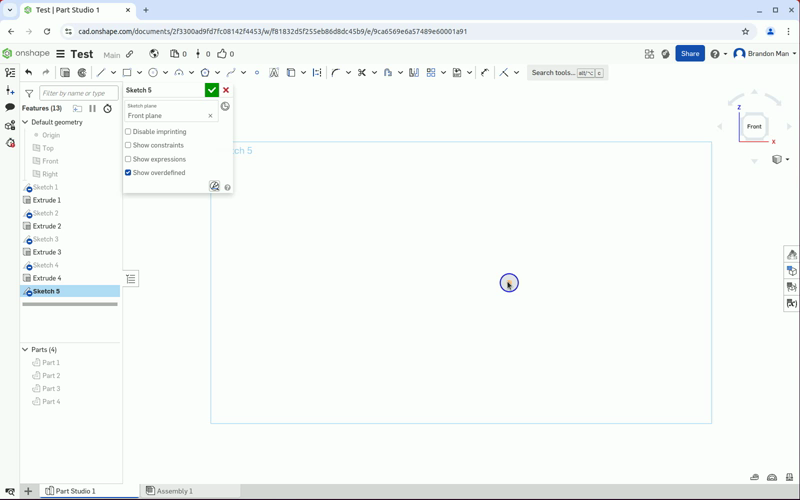
scroll(6)
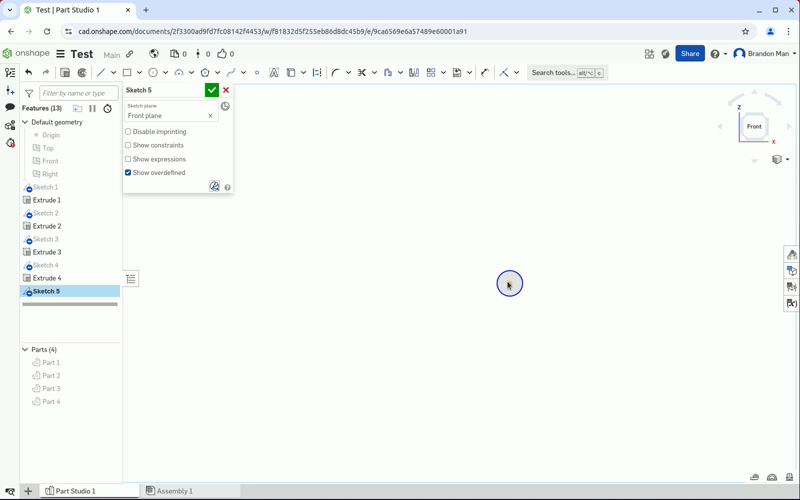
scroll(6)
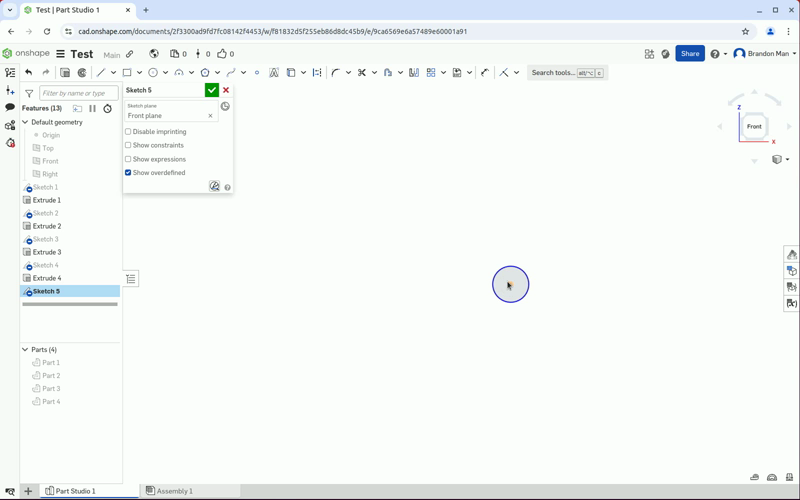
scroll(6)
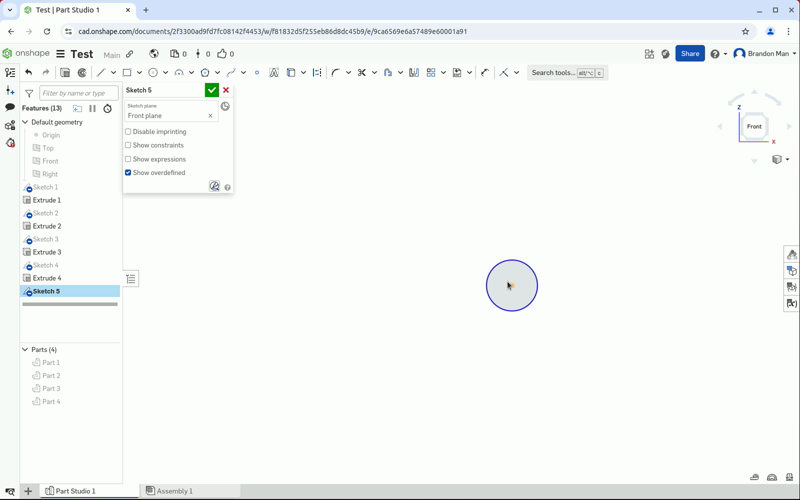
scroll(6)
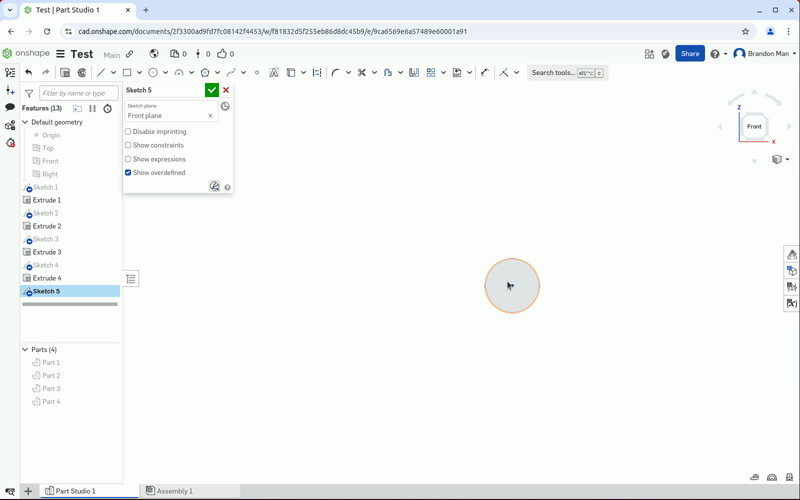
scroll(6)
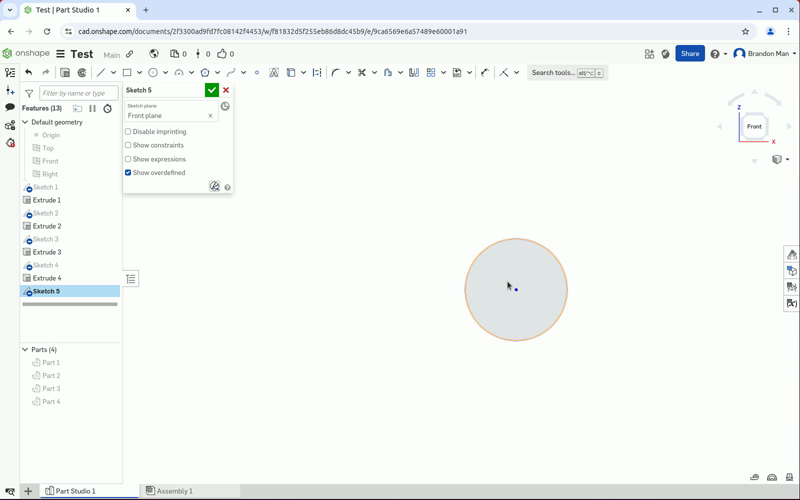
scroll(6)
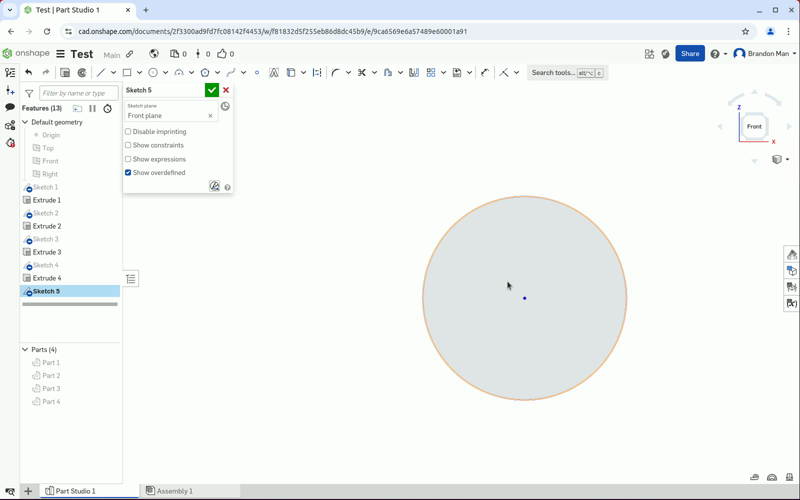
click(507, 281)
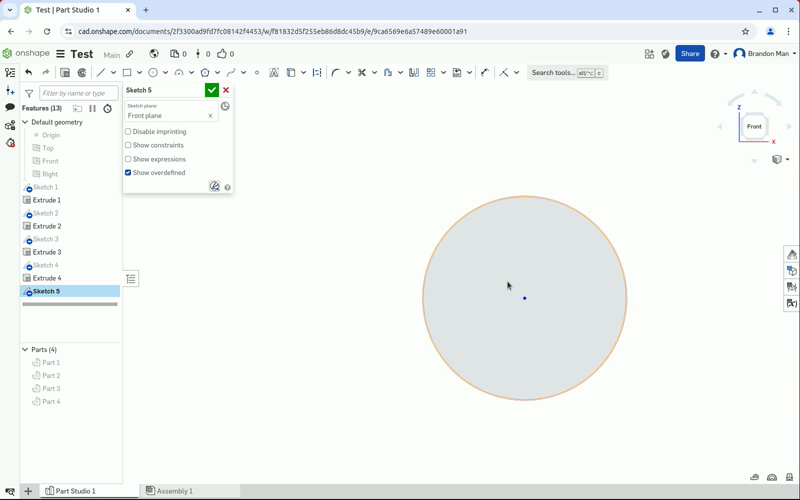
scroll(-6)
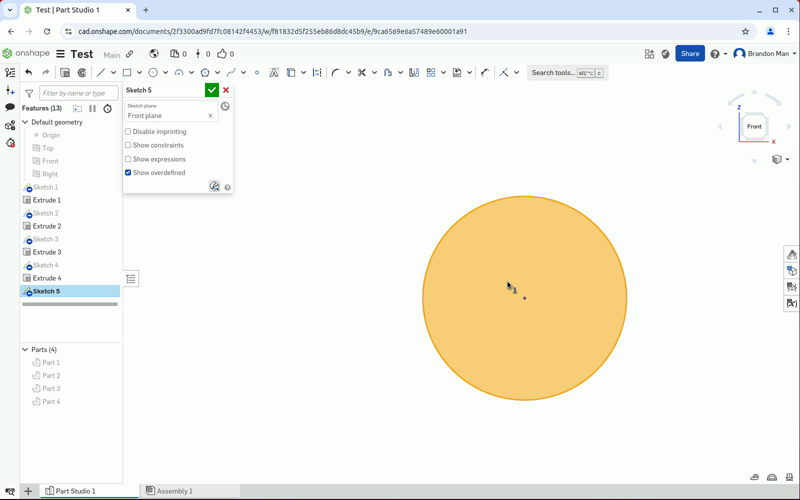
scroll(-6)
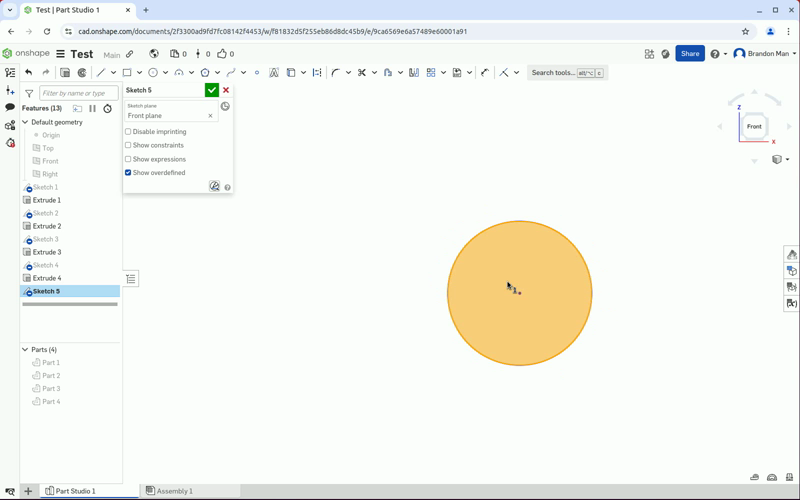
scroll(-6)
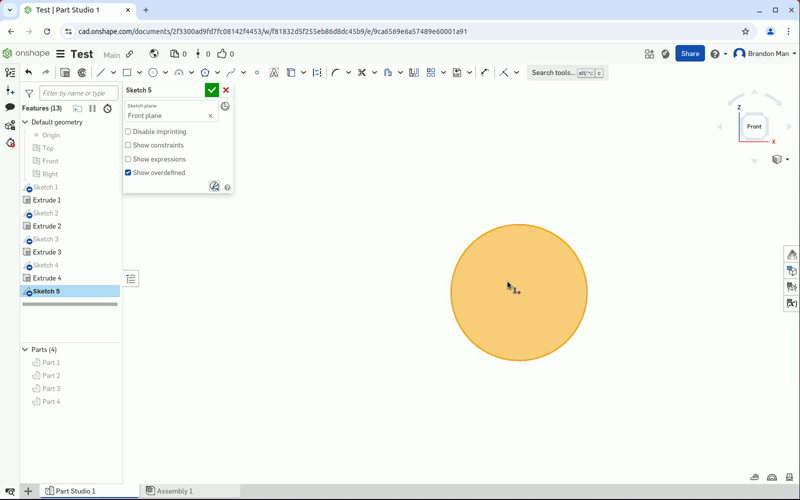
scroll(-6)
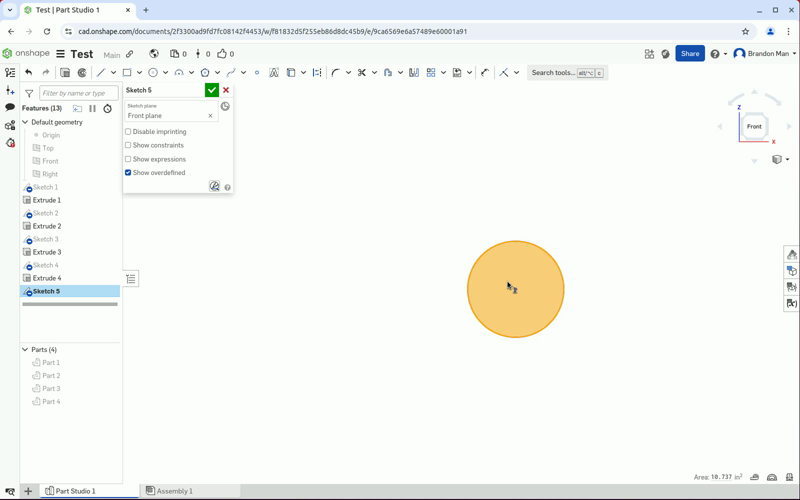
scroll(-6)
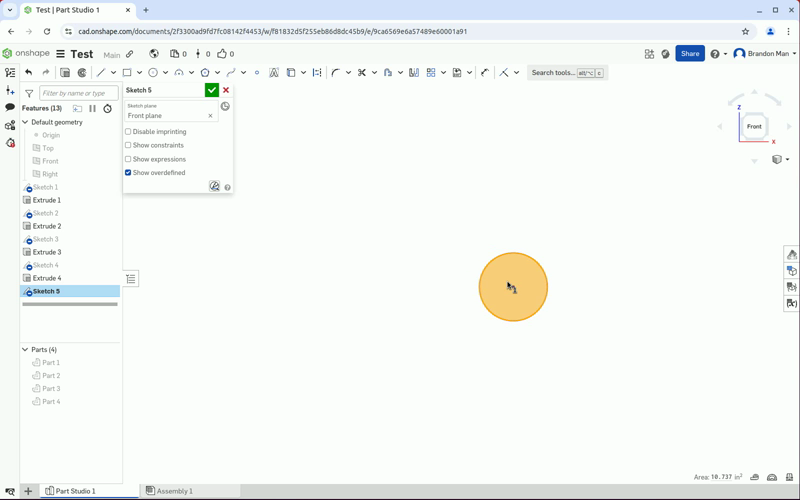
scroll(-6)
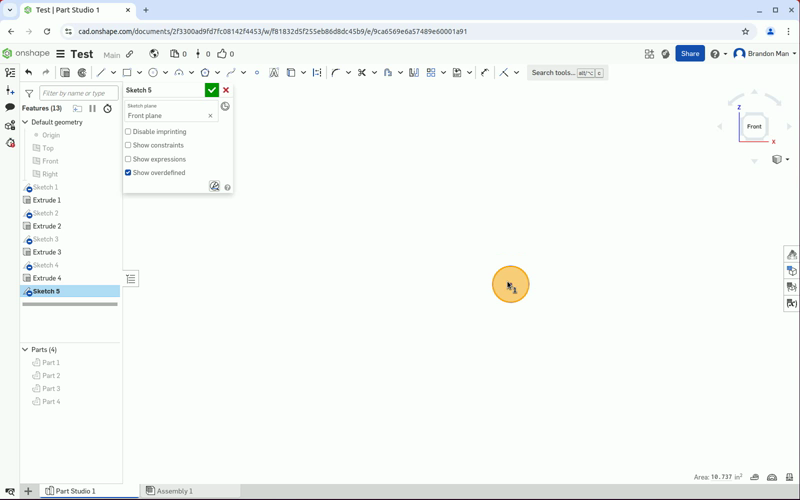
scroll(-6)
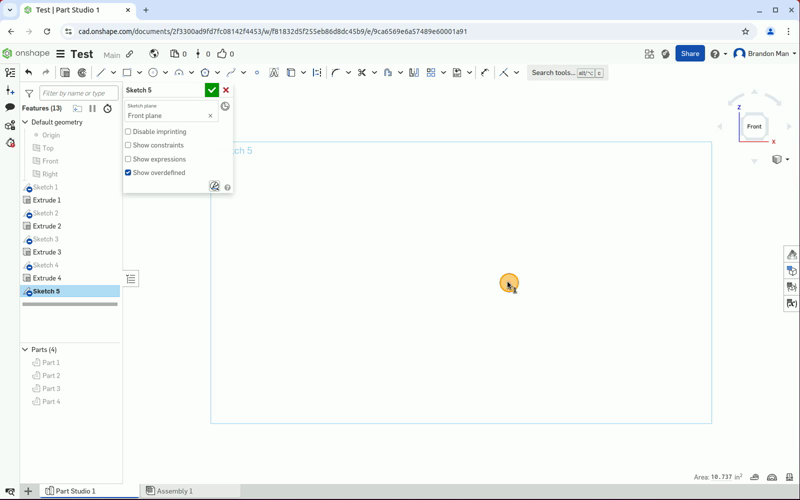
mouse_move(73, 352)
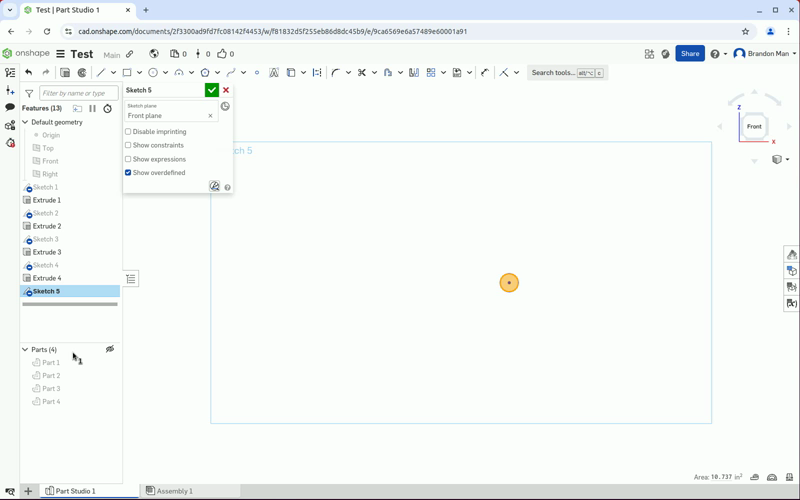
key(shift+y)
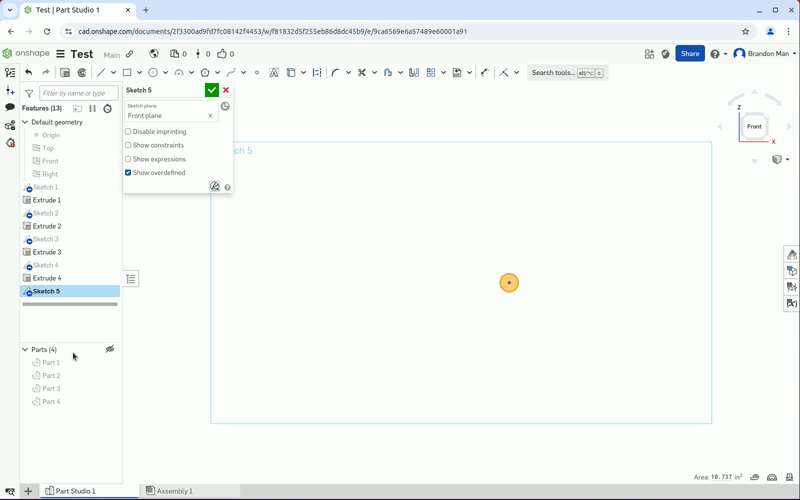
key(shift+e)
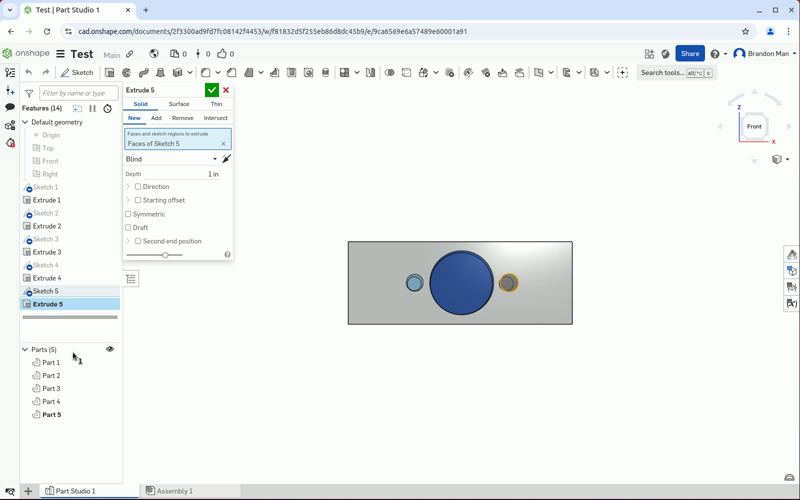
mouse_move(143, 106)
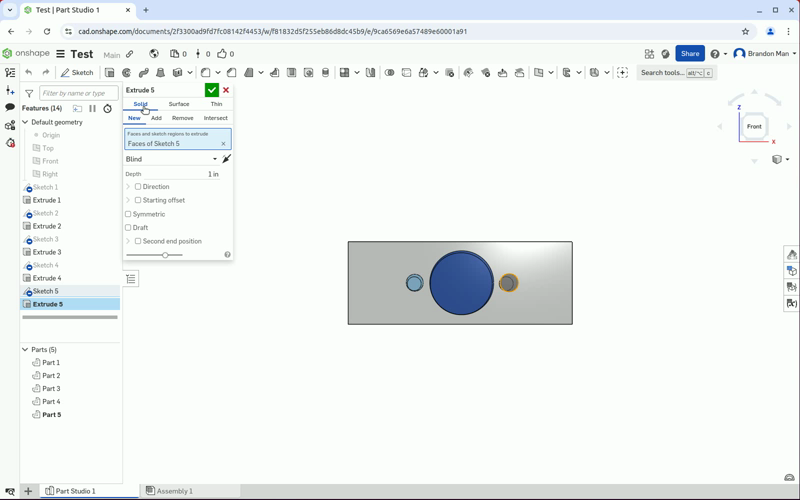
click(143, 106)
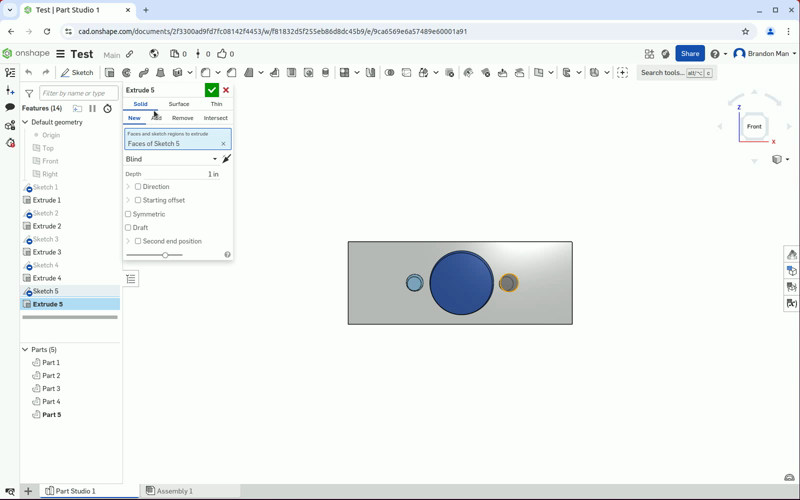
mouse_move(186, 120)
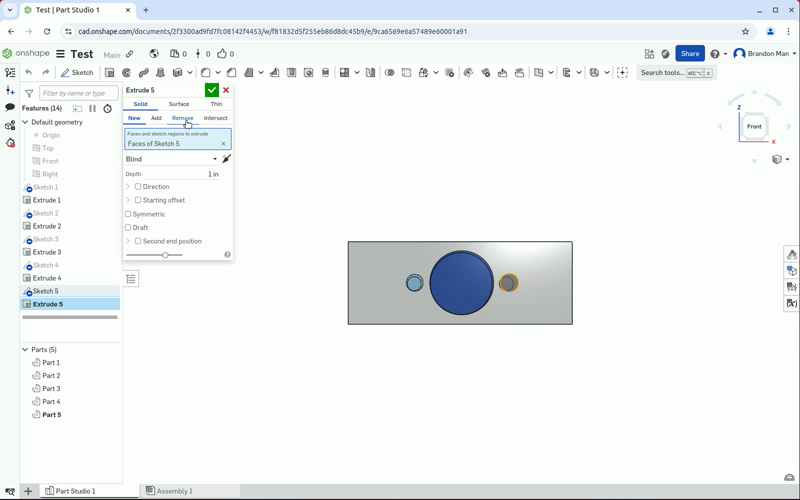
click(186, 120)
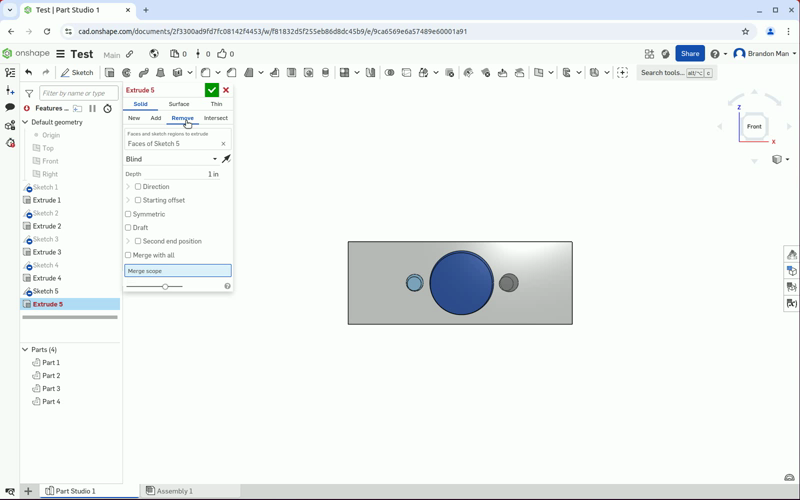
key(tab, 4)
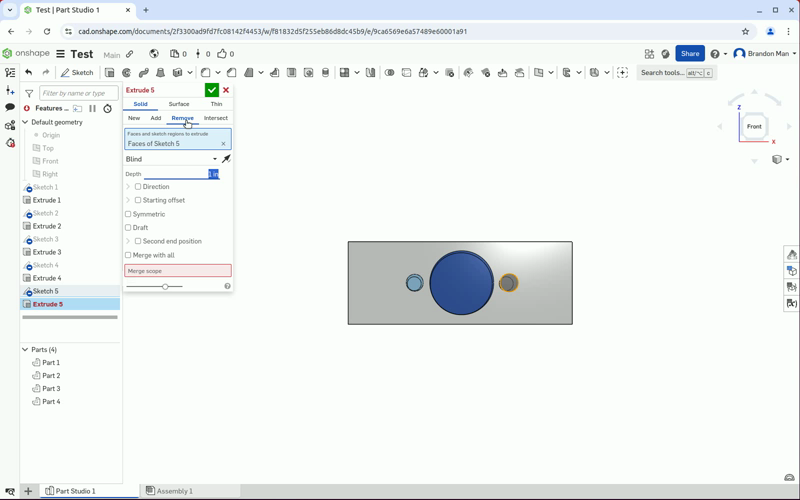
text(-16.128)
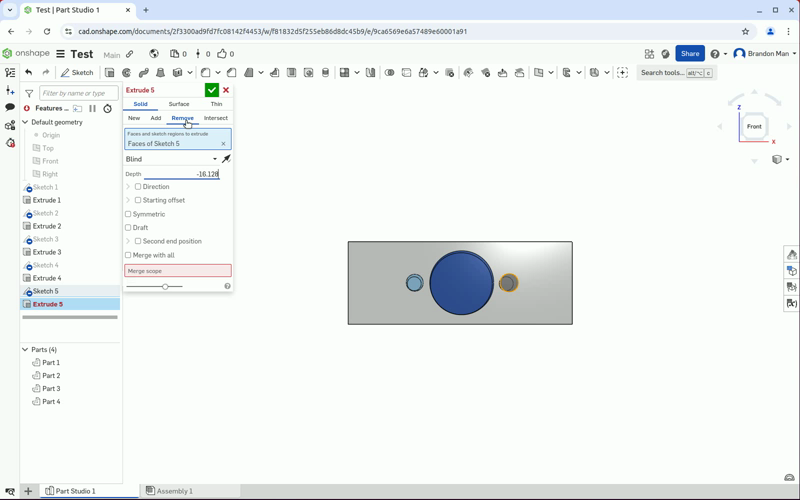
key(tab, 6)
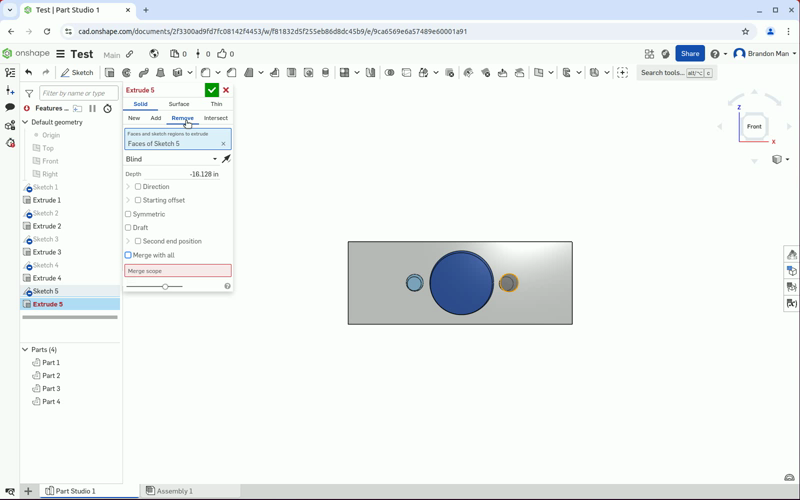
key(space)
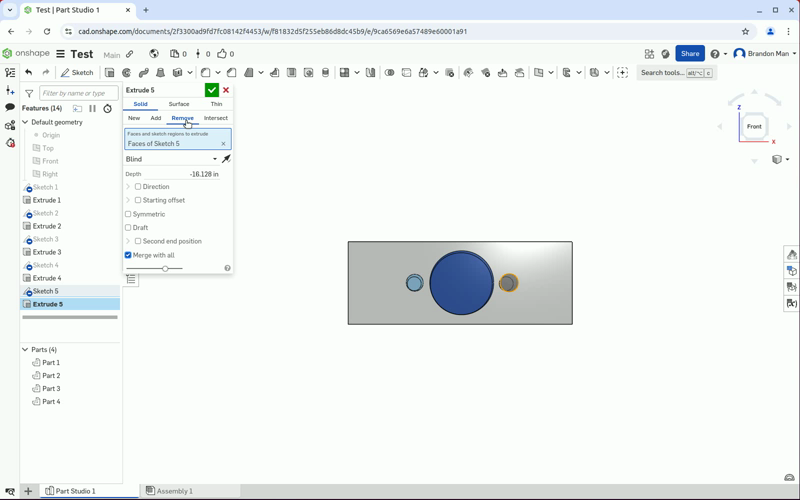
key(enter)
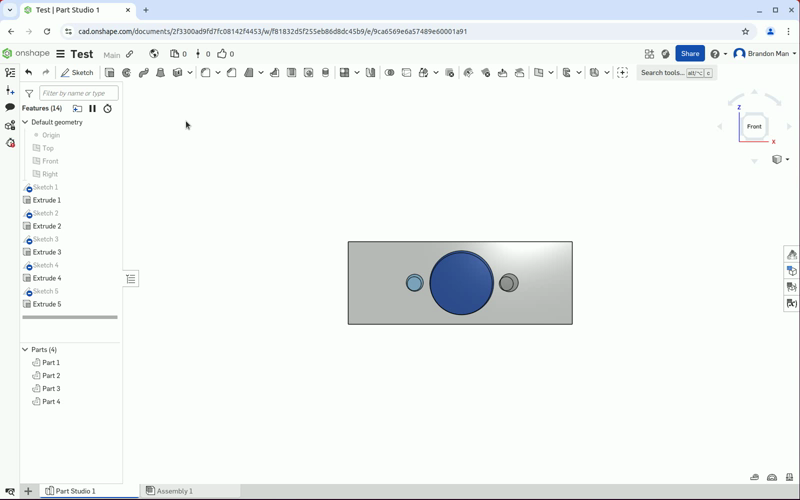
key(shift+h)
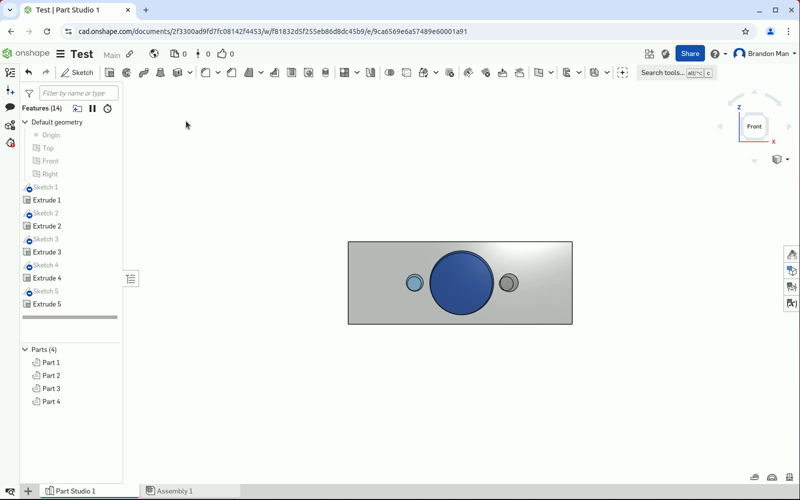
key(shift+h)
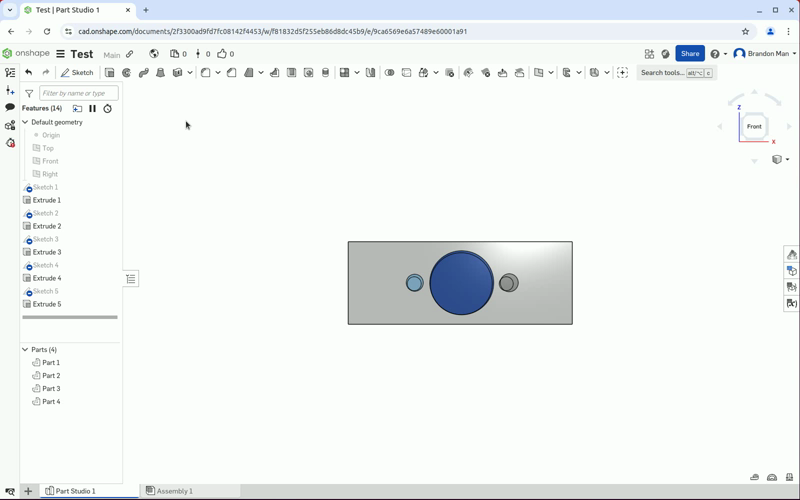
mouse_move(73, 189)
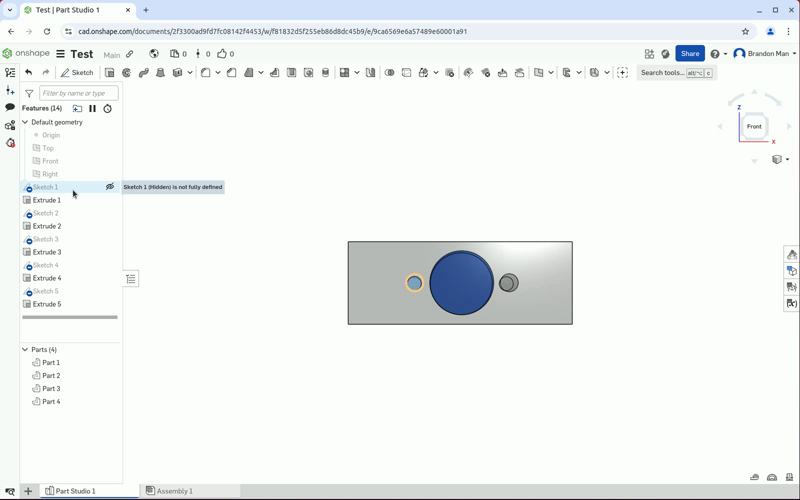
click(73, 189)
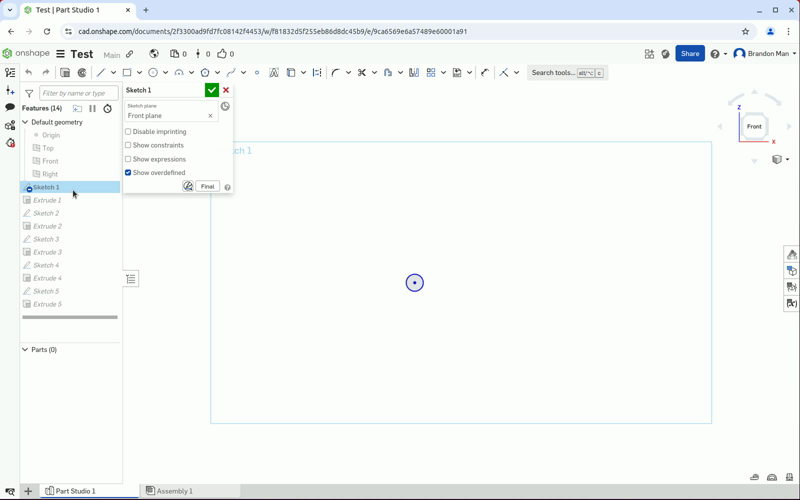
mouse_move(229, 92)
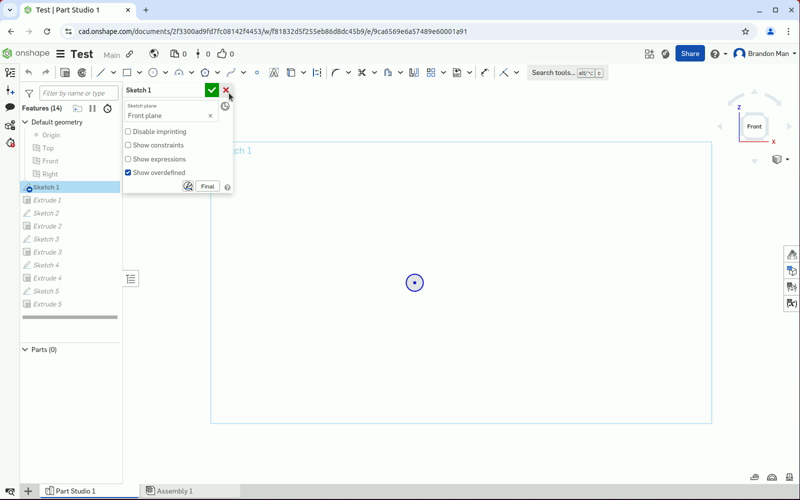
click(229, 92)
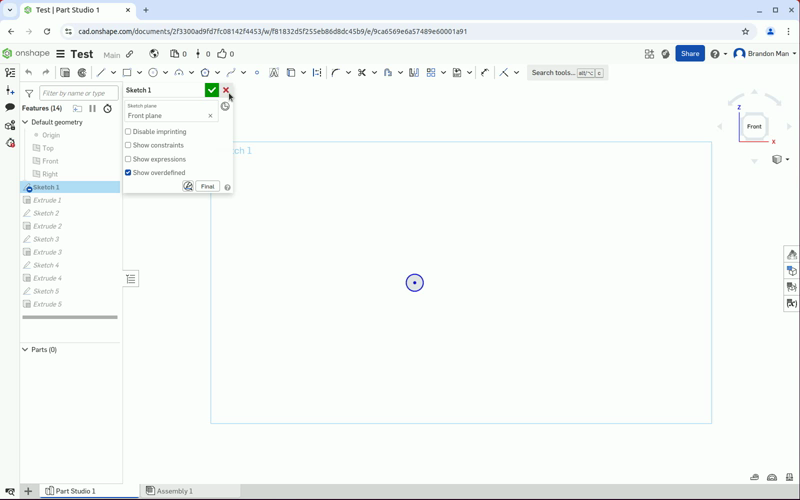
key(shift+s)
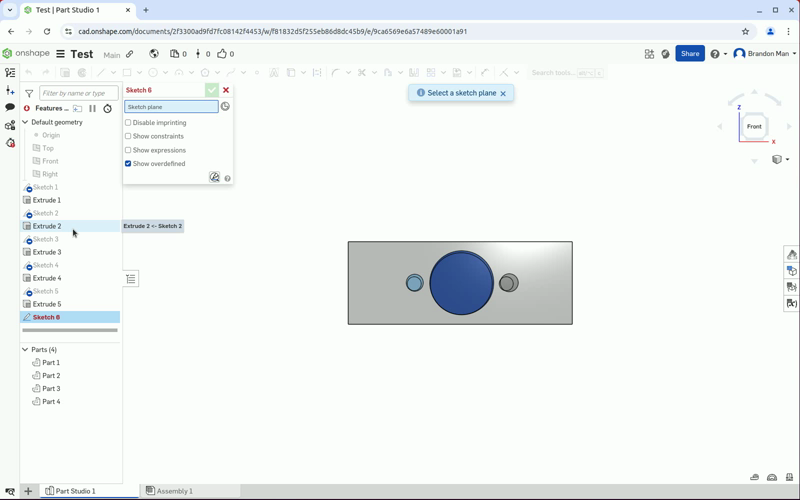
scroll(3)
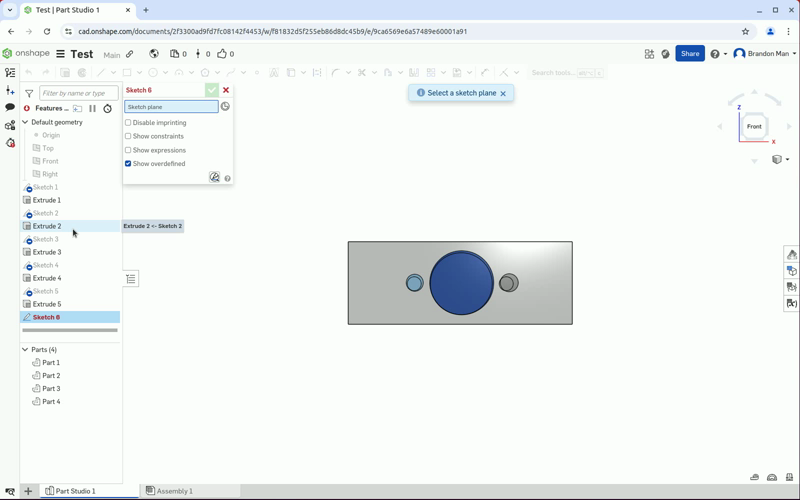
mouse_move(73, 163)
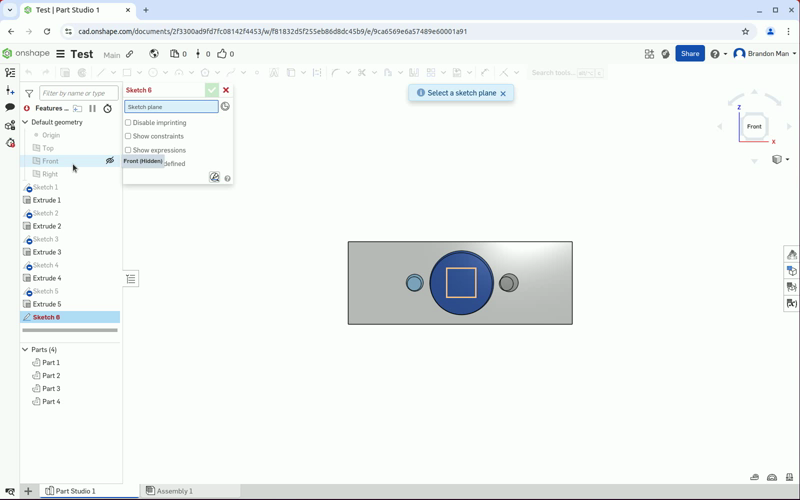
click(73, 163)
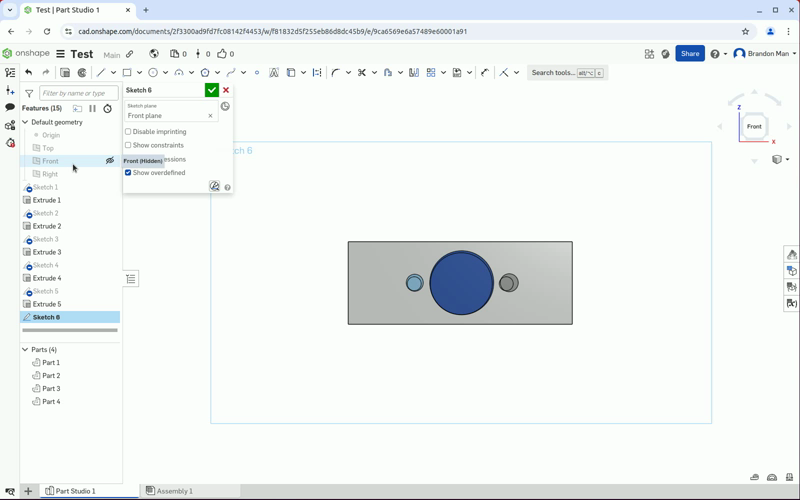
mouse_move(73, 352)
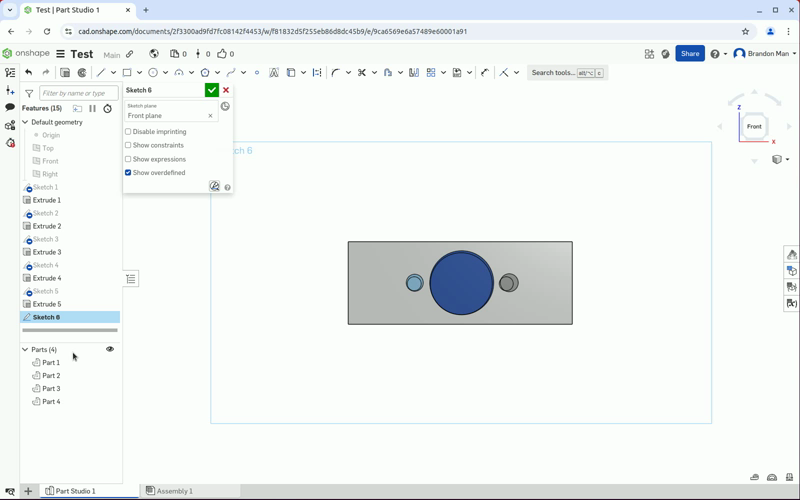
key(y)
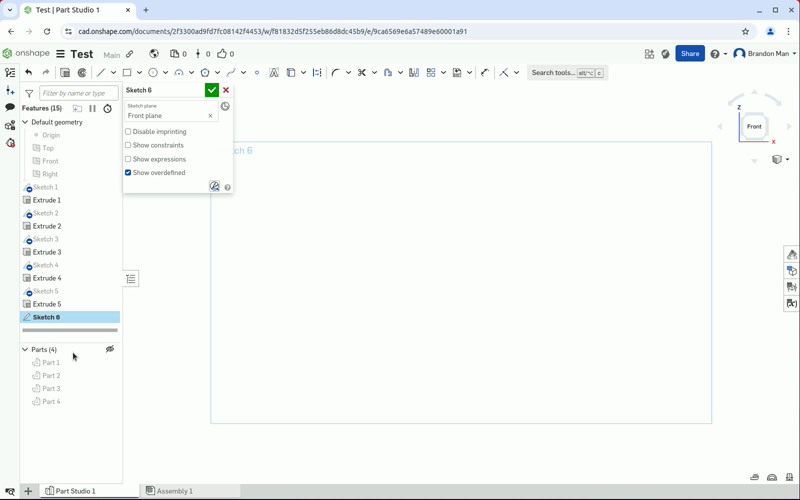
key(c)
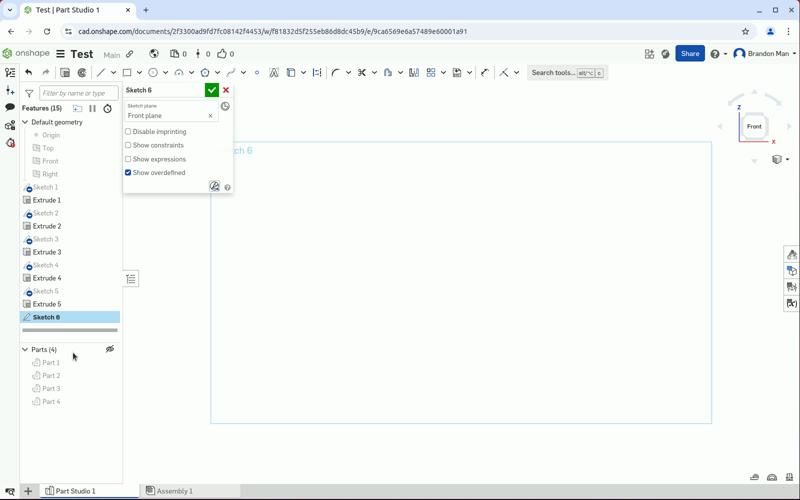
key_down(shift)
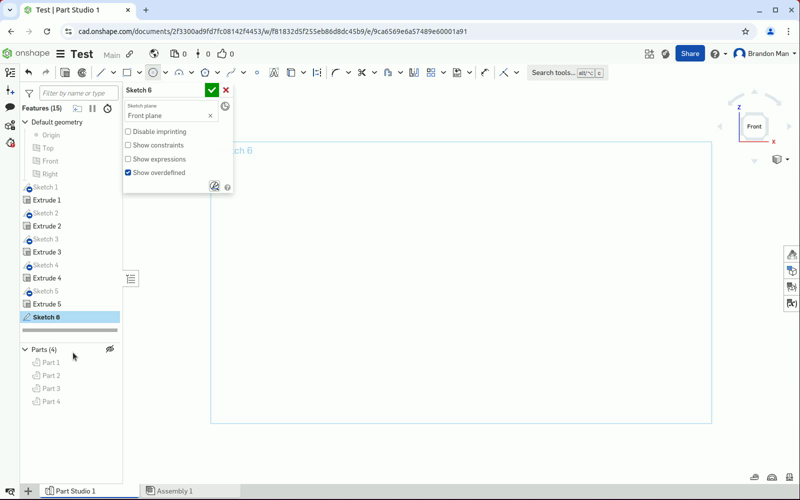
mouse_move(414, 282)
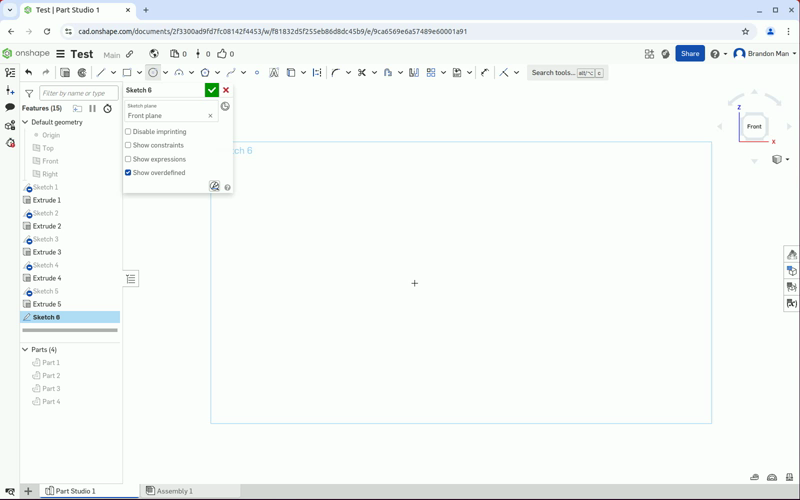
click(414, 282)
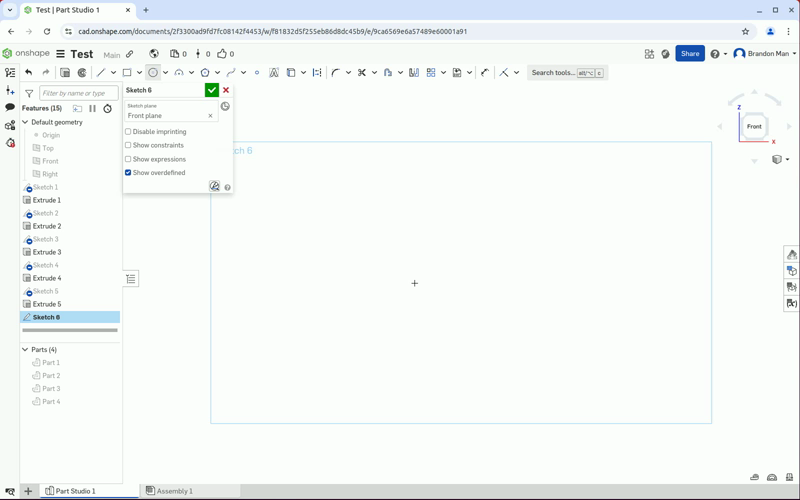
key_up(shift)
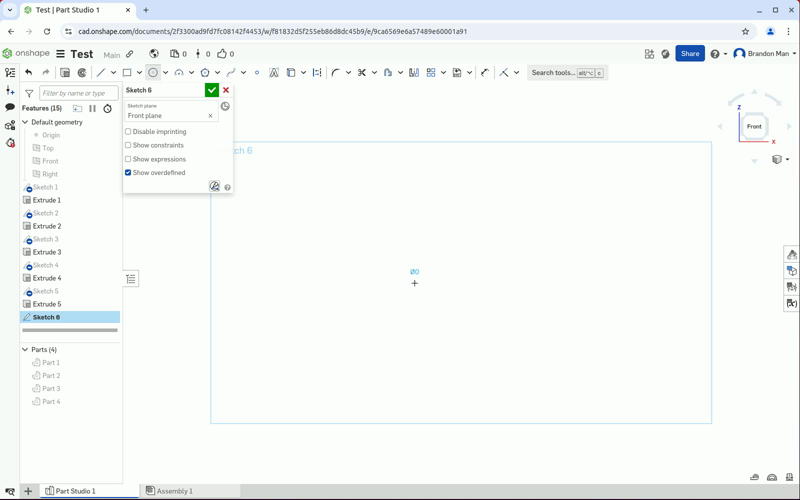
mouse_move(423, 282)
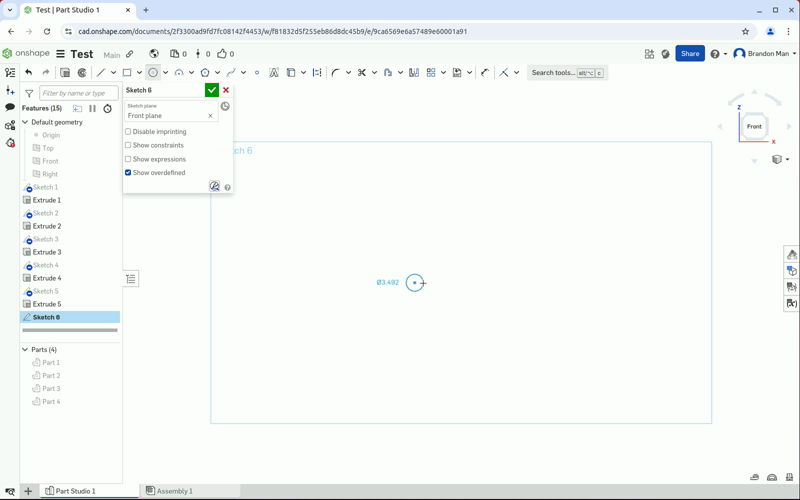
click(423, 282)
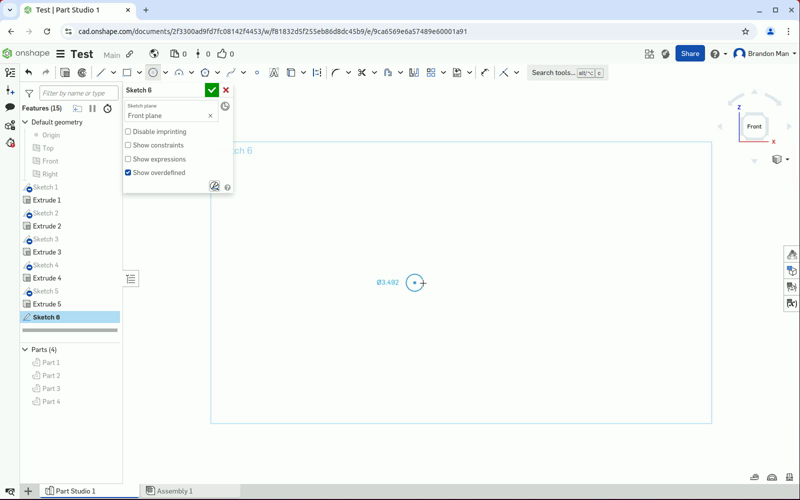
key(esc)
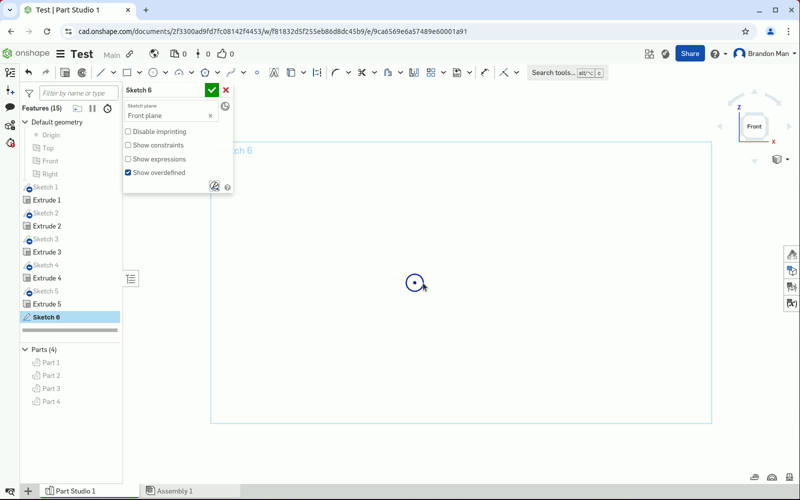
mouse_move(412, 283)
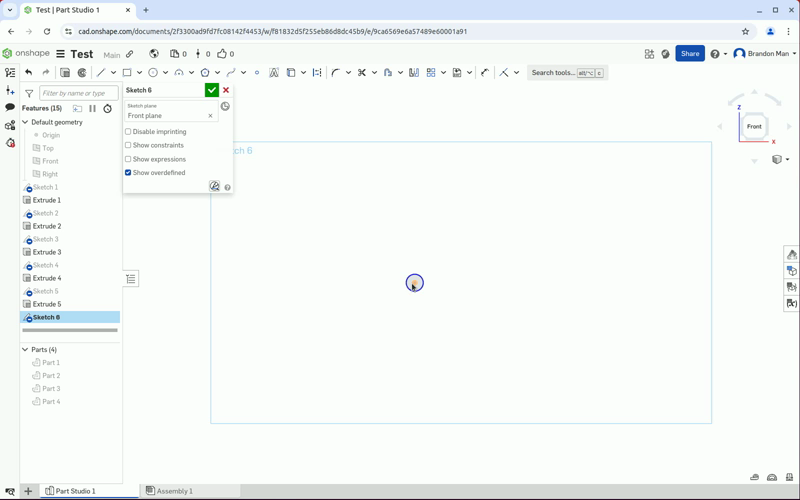
scroll(6)
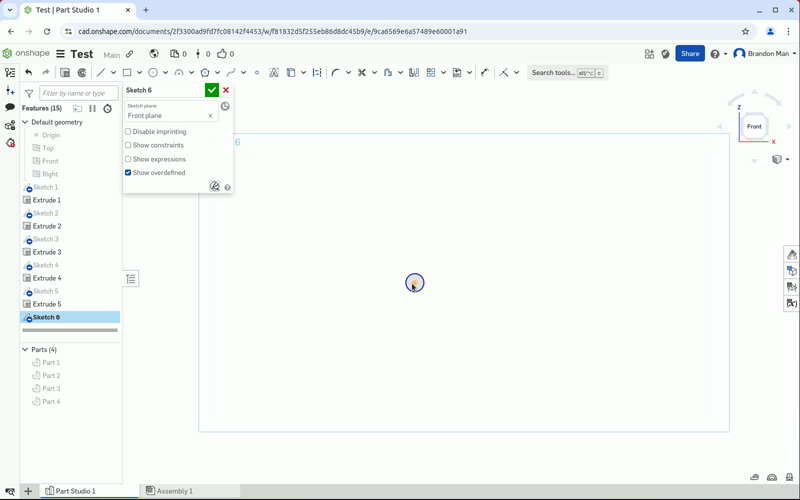
scroll(6)
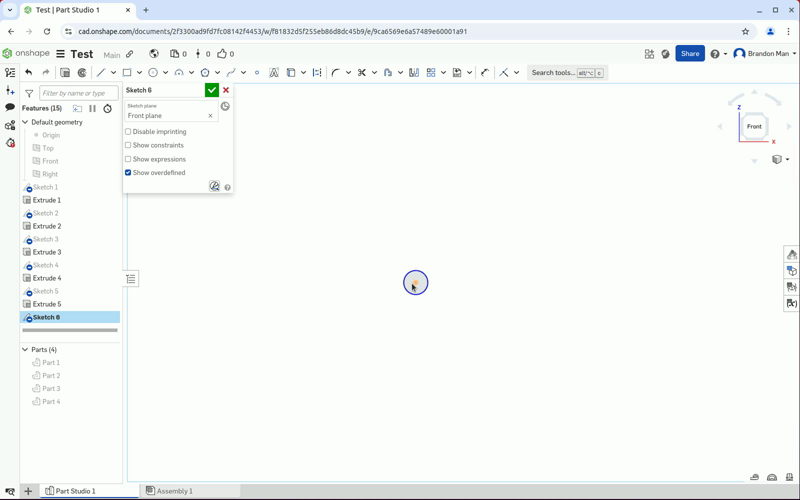
scroll(6)
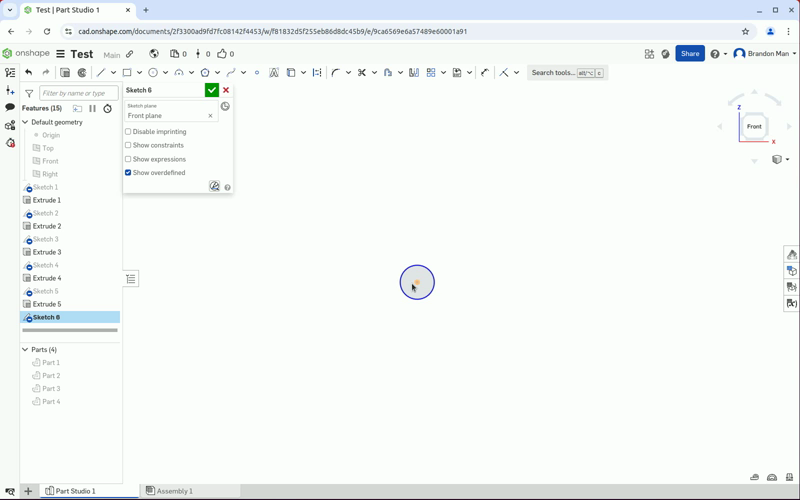
scroll(6)
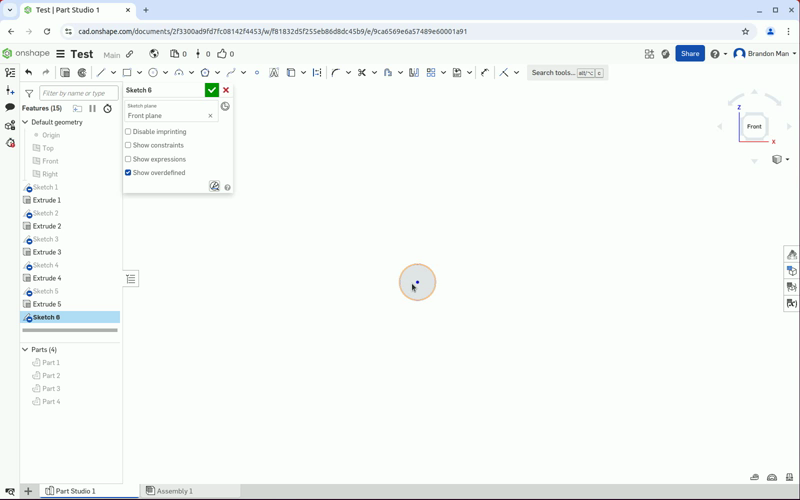
scroll(6)
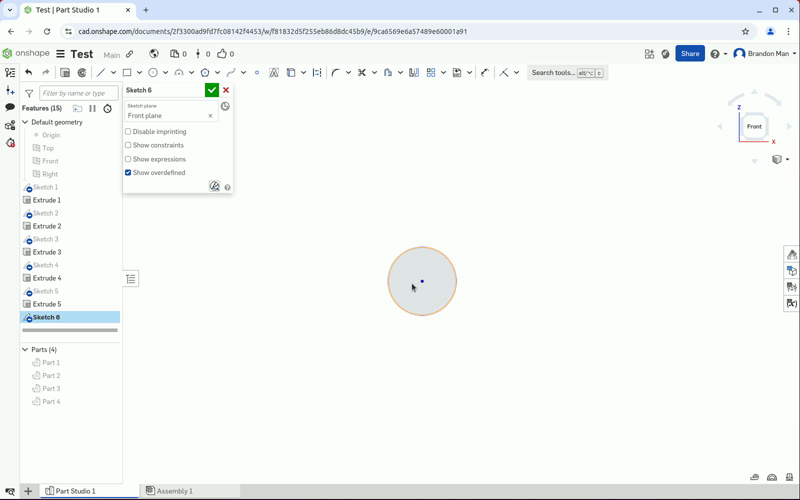
scroll(6)
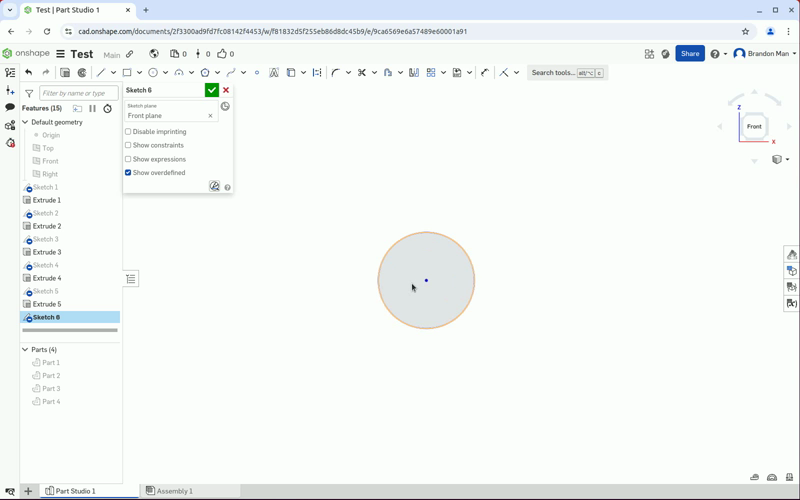
scroll(6)
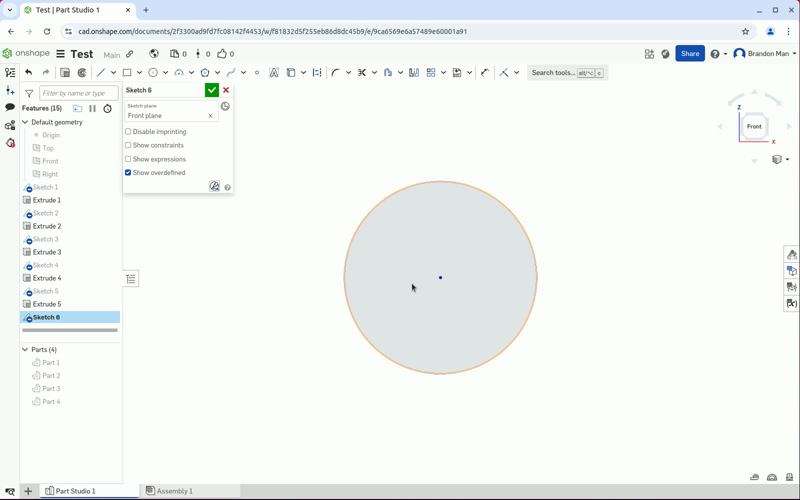
click(412, 283)
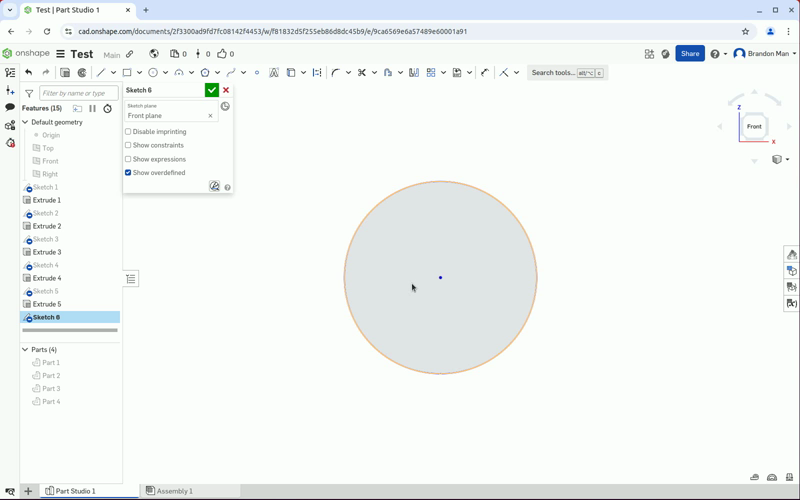
scroll(-6)
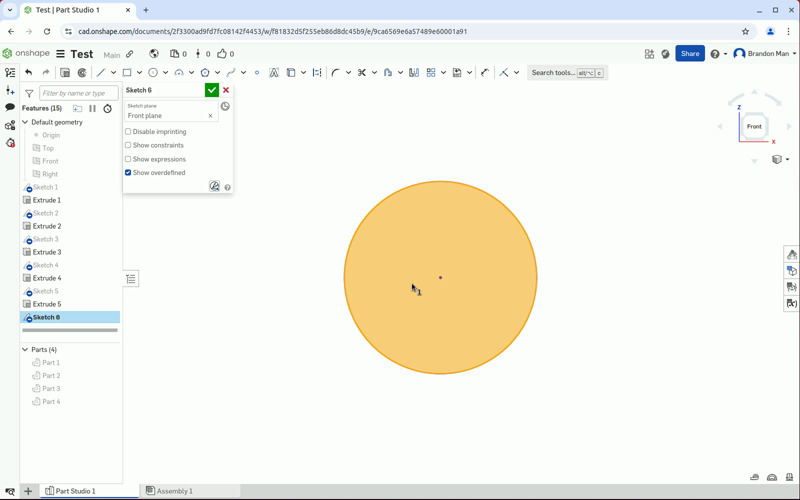
scroll(-6)
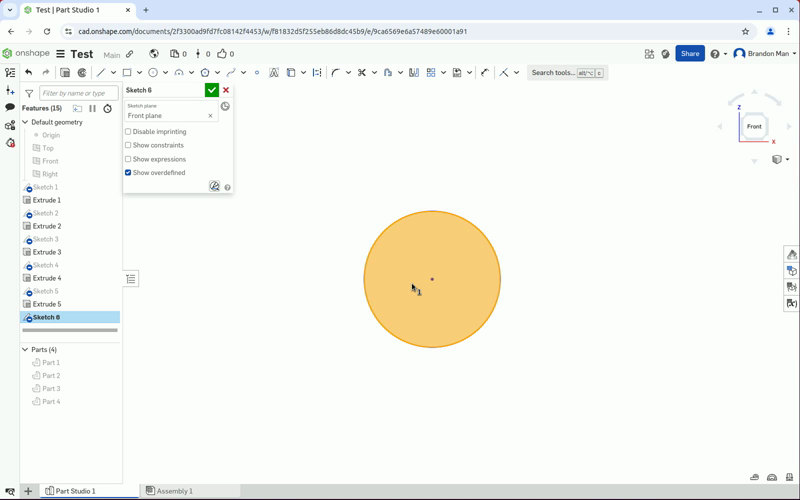
scroll(-6)
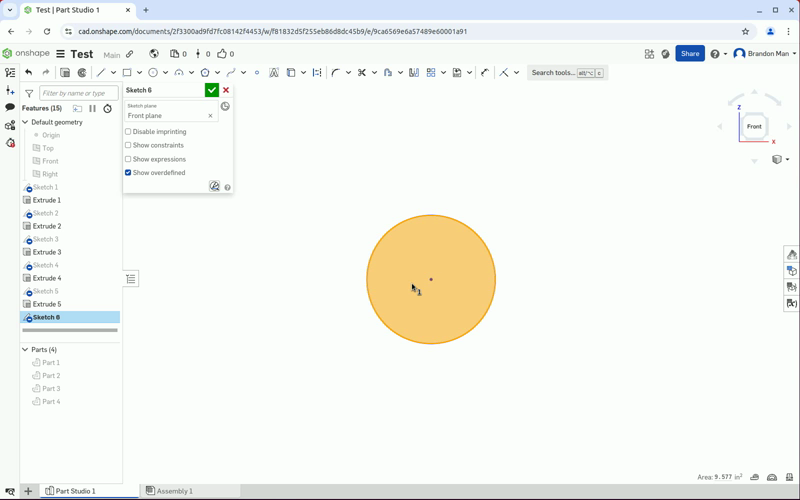
scroll(-6)
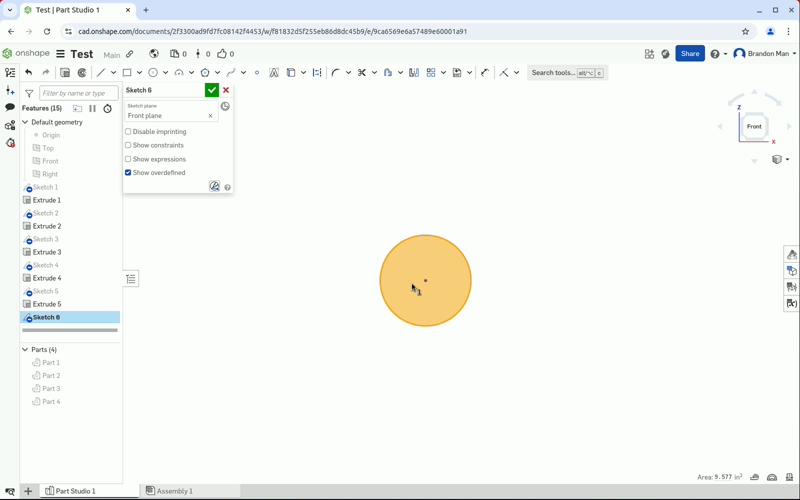
scroll(-6)
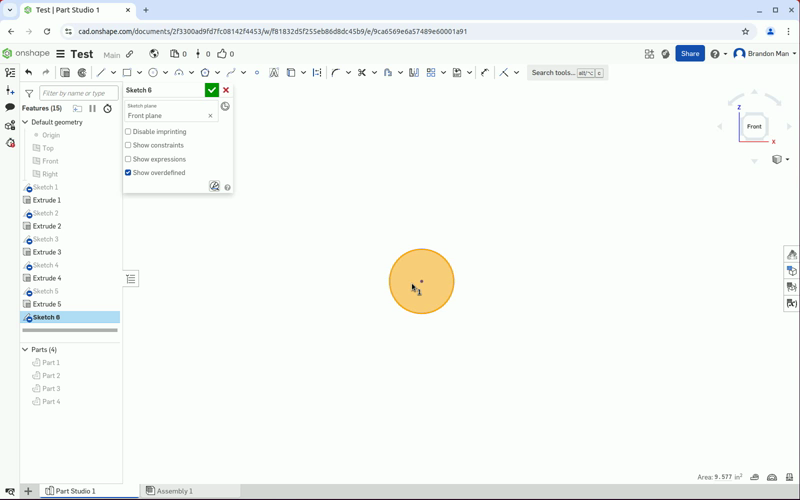
scroll(-6)
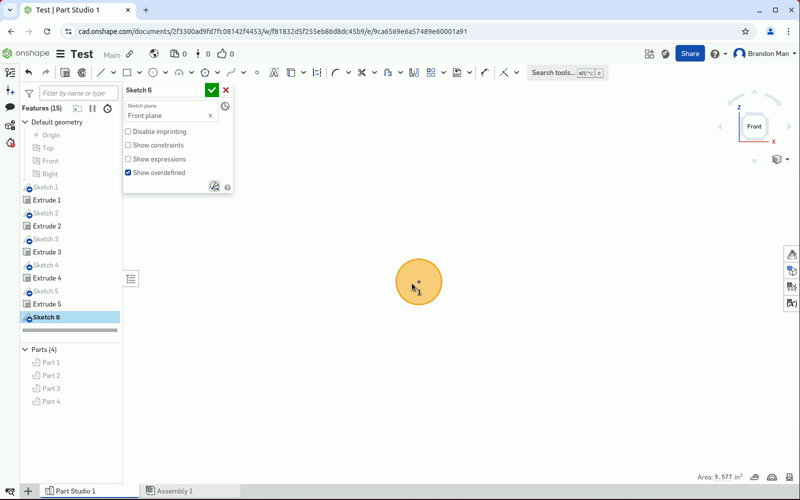
scroll(-6)
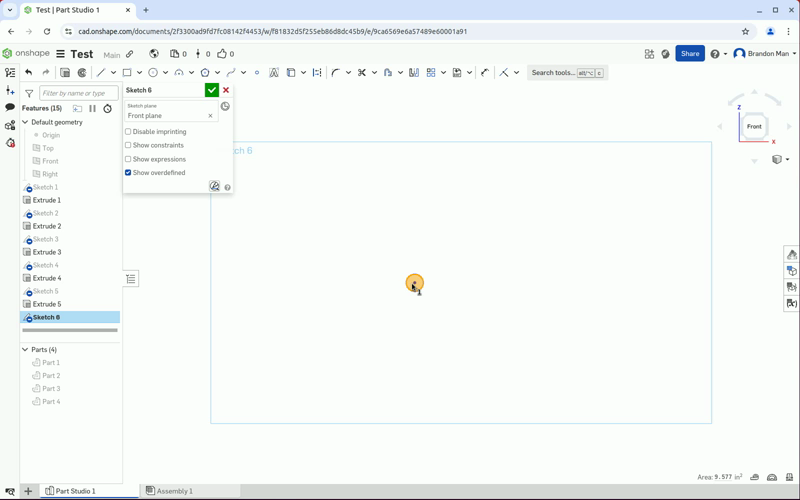
mouse_move(73, 352)
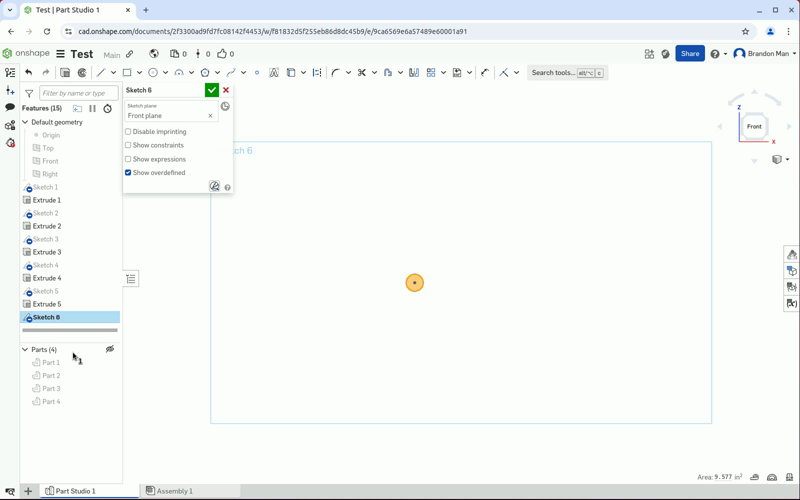
key(shift+y)
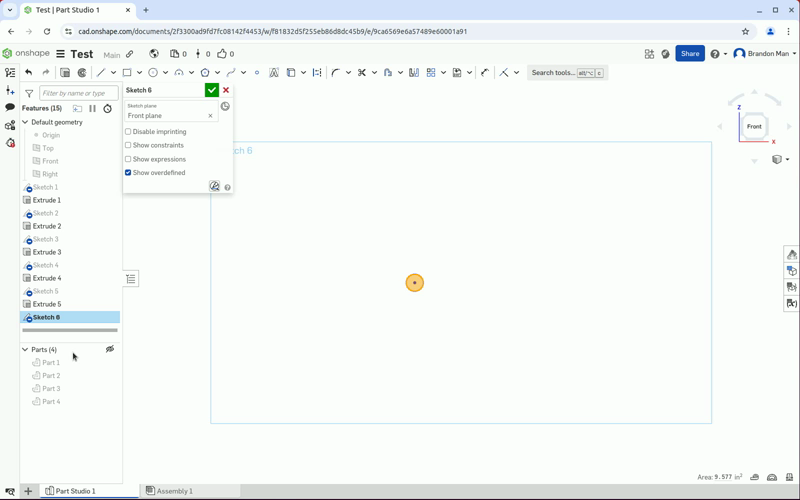
key(shift+e)
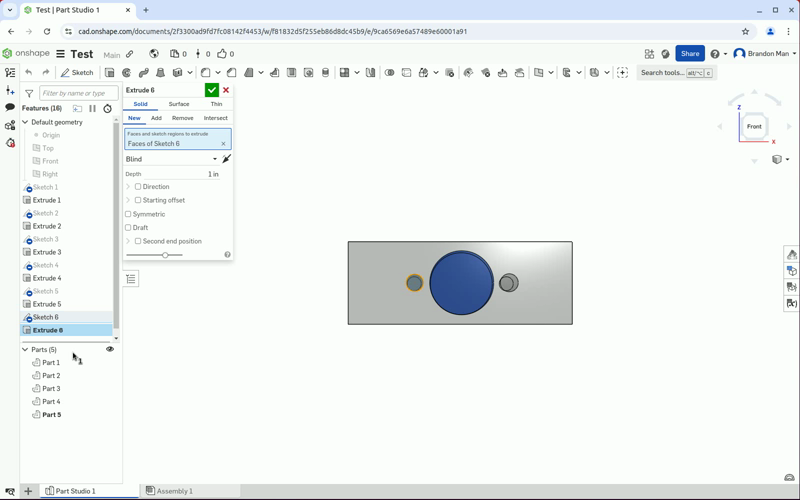
mouse_move(143, 106)
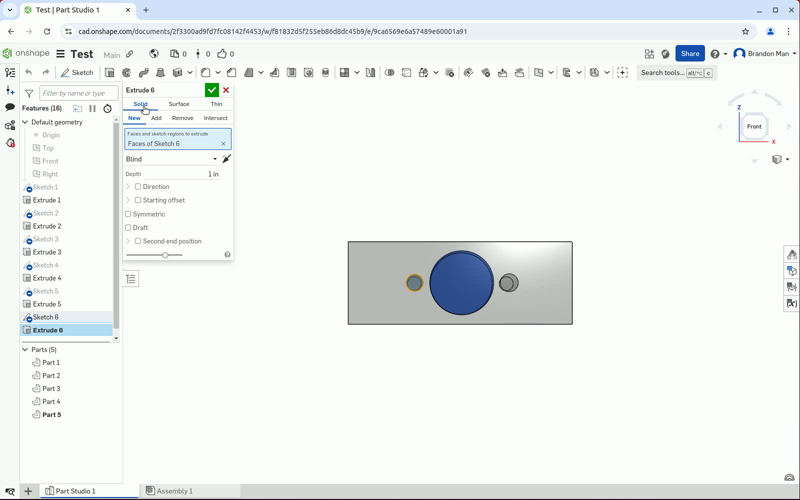
click(143, 106)
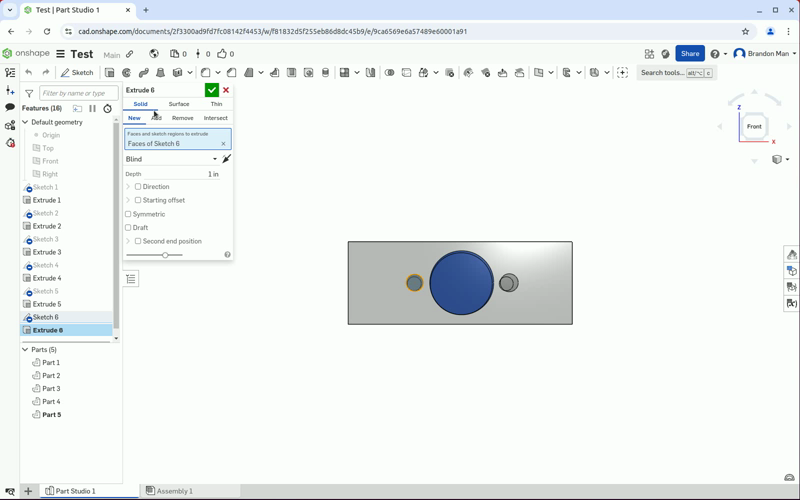
mouse_move(186, 120)
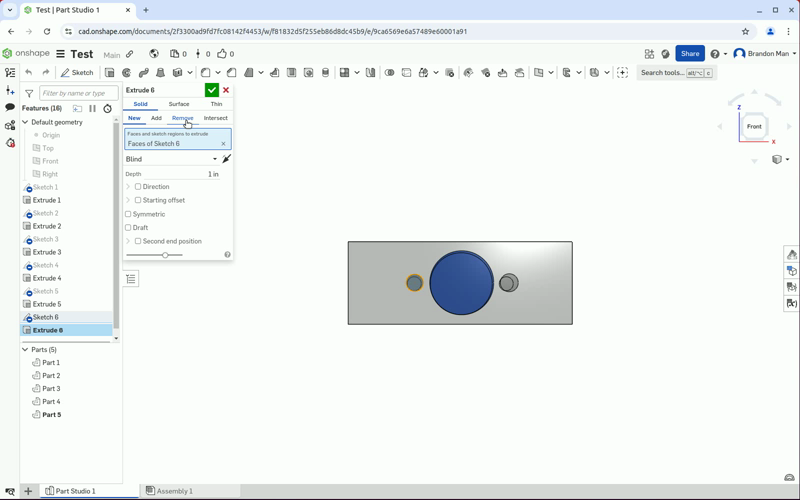
click(186, 120)
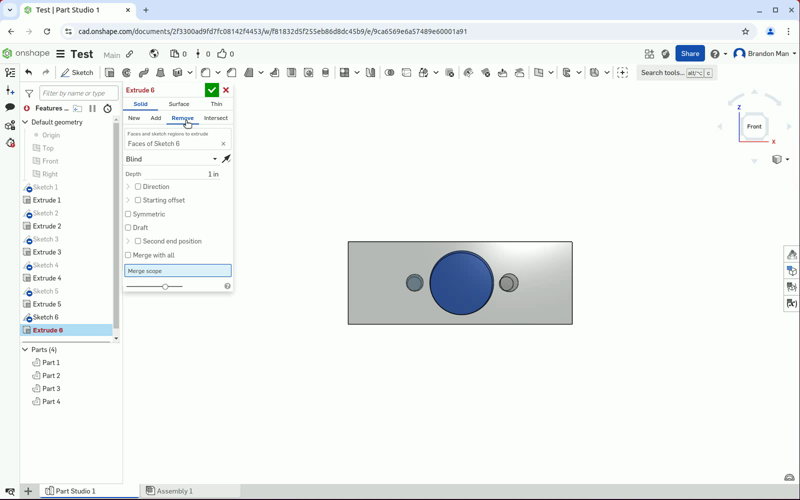
key(tab, 4)
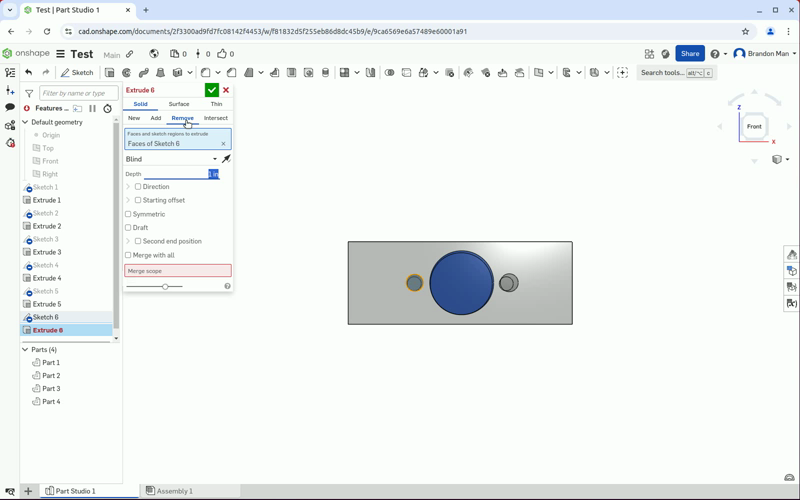
text(-16.128)
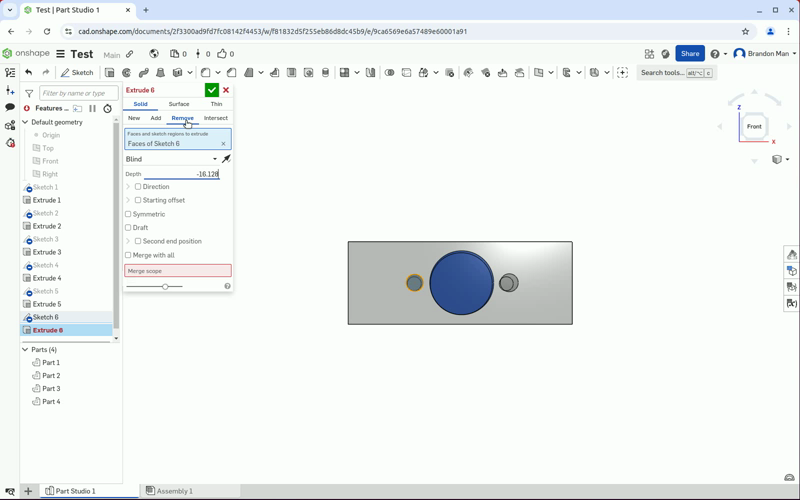
key(tab, 6)
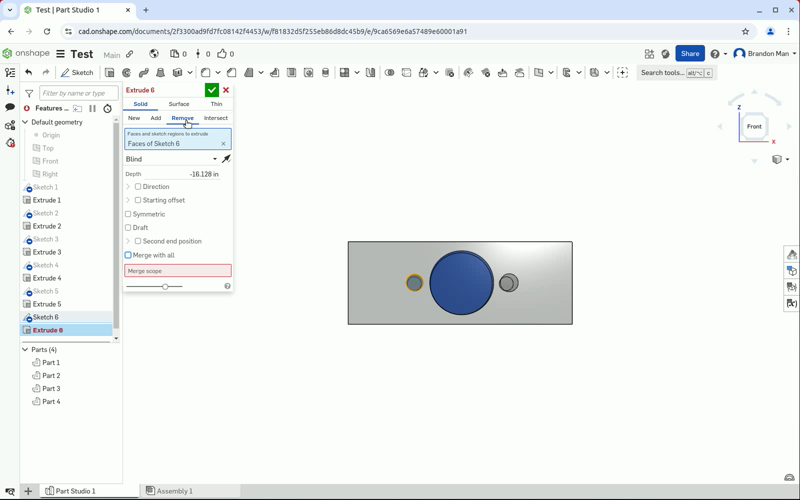
key(space)
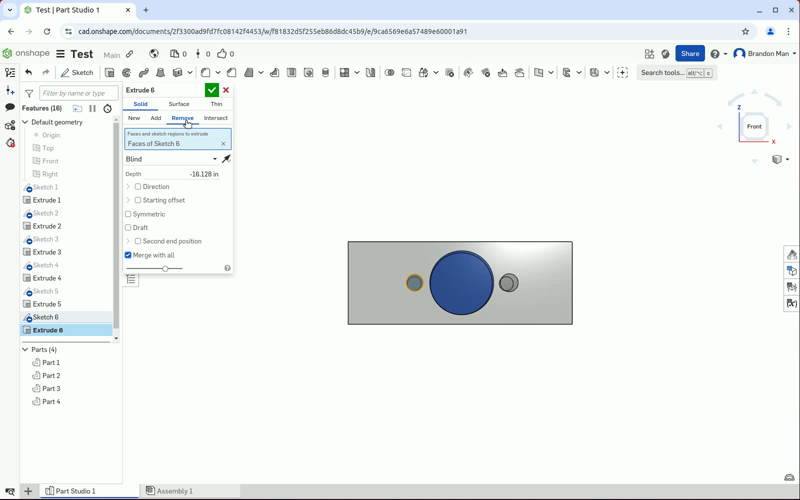
key(enter)
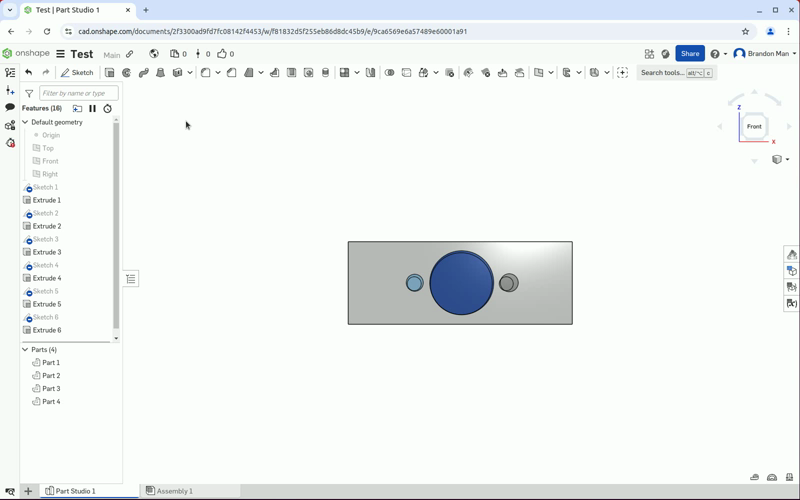
key(shift+h)
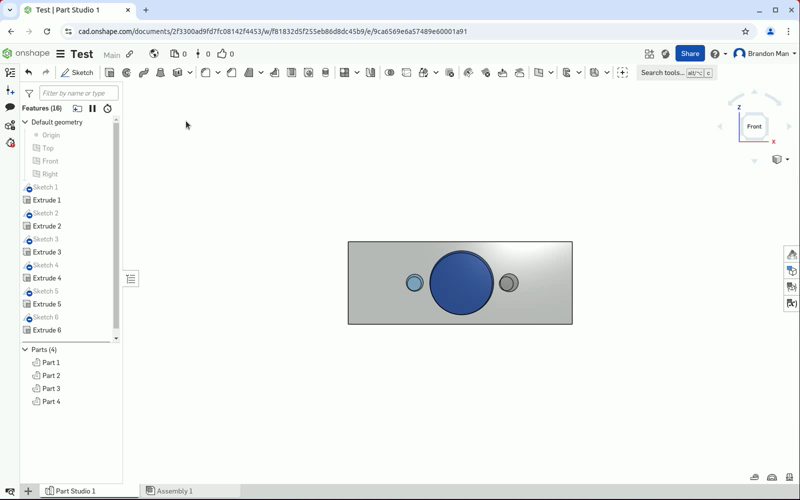
key(shift+h)
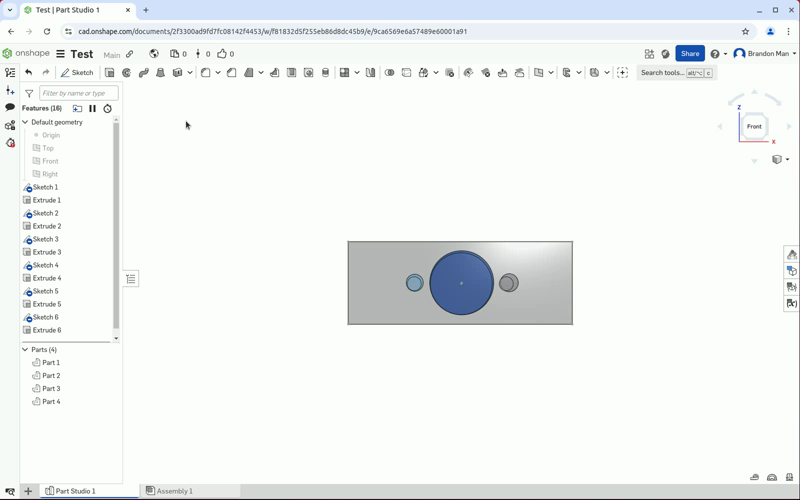
key(shift+7)
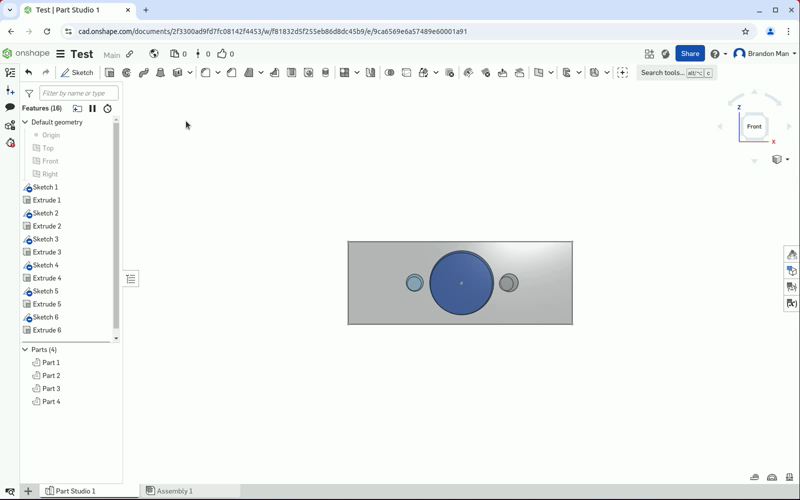
key(left, 2)
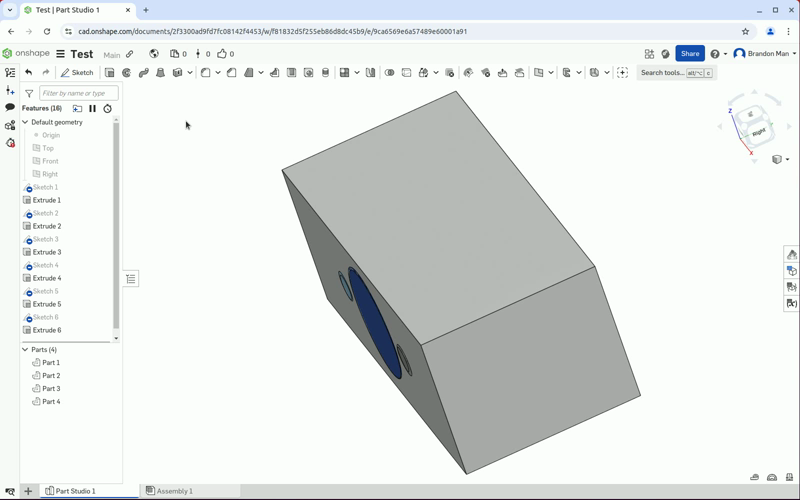
key(down, 2)
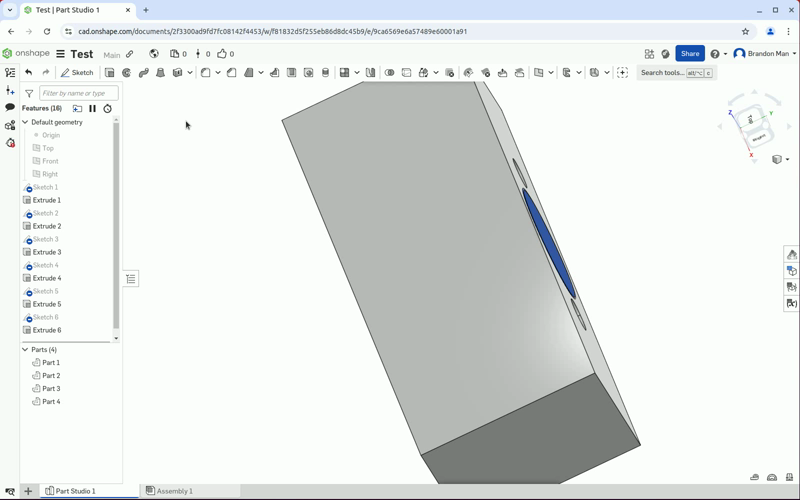
key(up, 2)
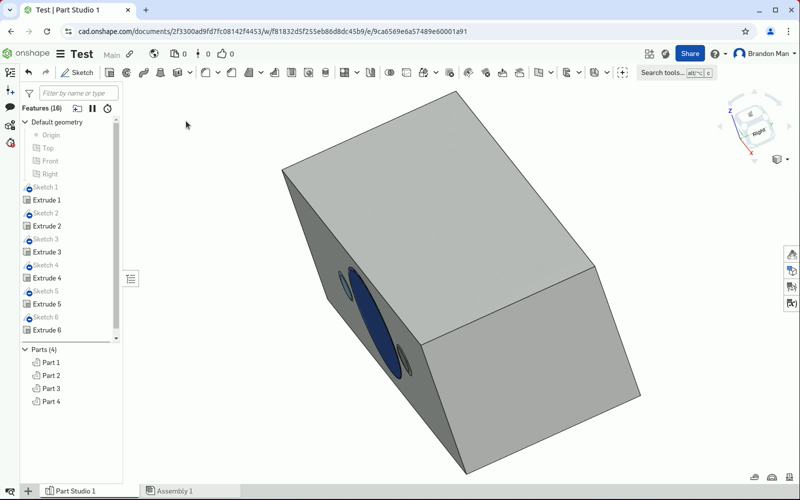
key(right, 2)
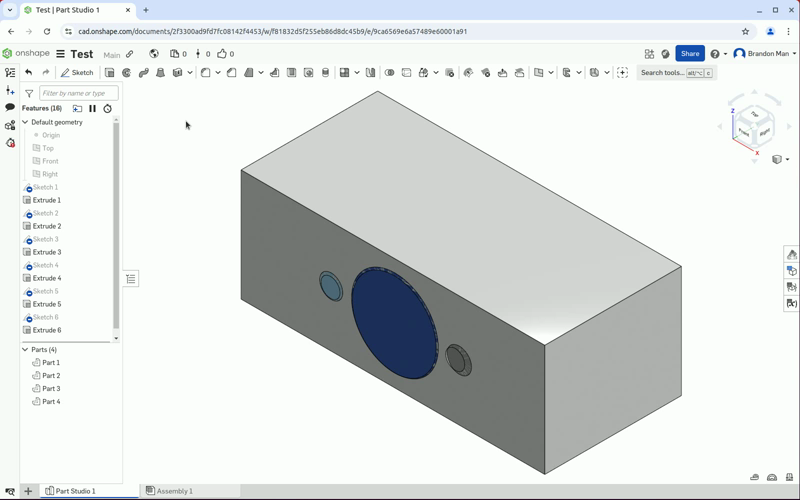
mouse_move(69, 189)
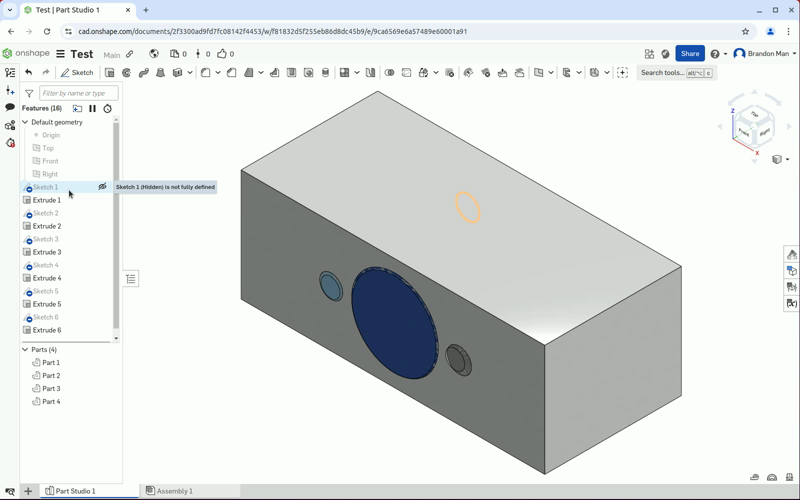
click(69, 189)